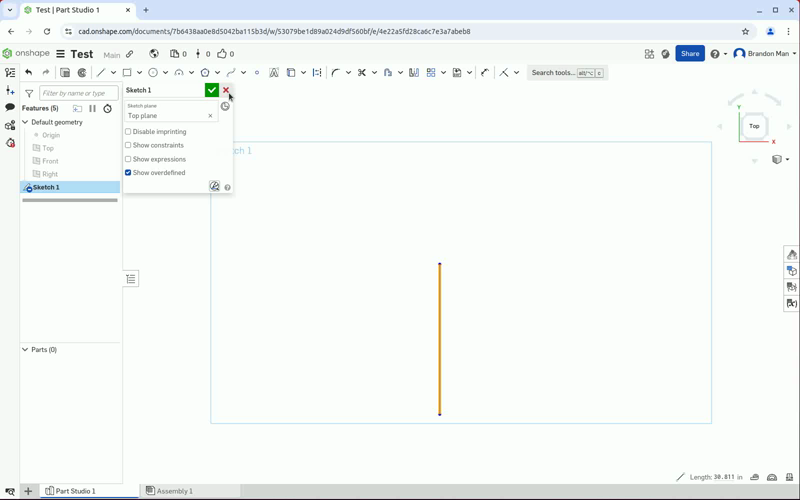
key(shift+h)
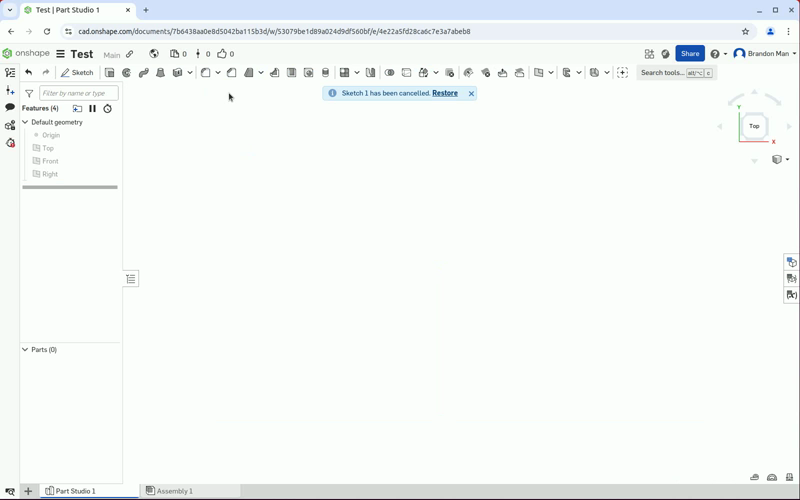
mouse_move(73, 352)
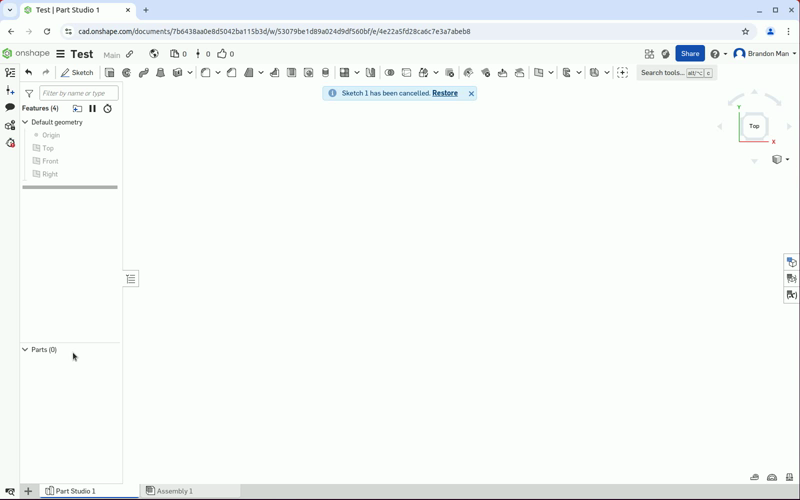
key(y)
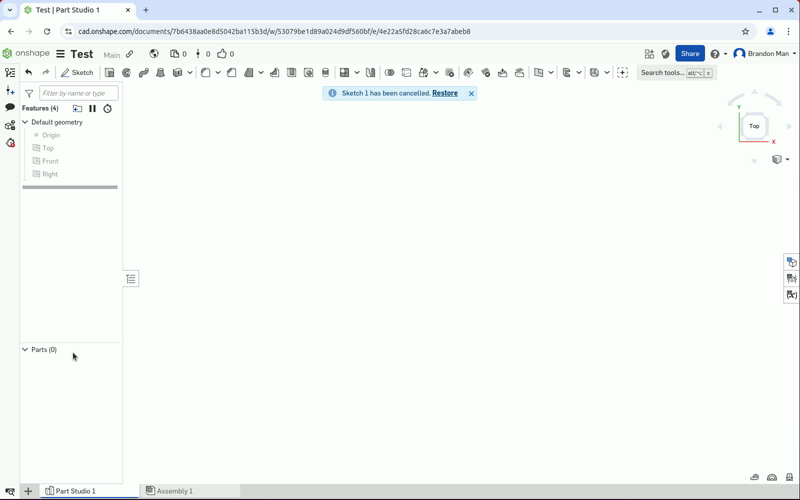
key(shift+p)
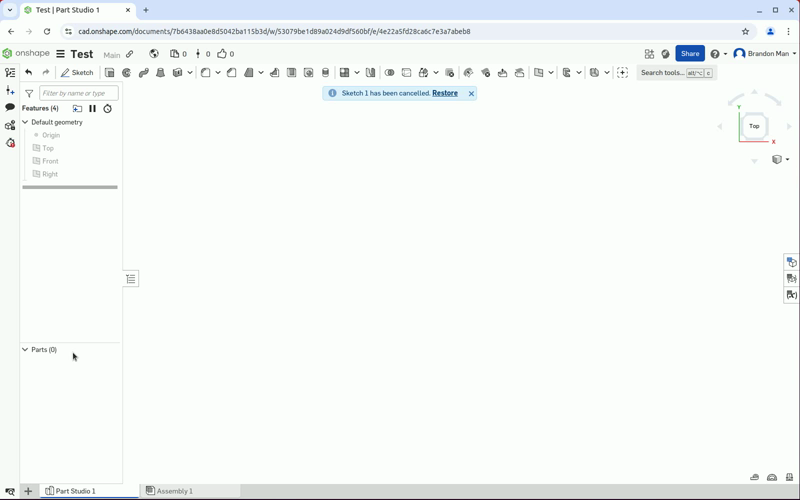
key(space)
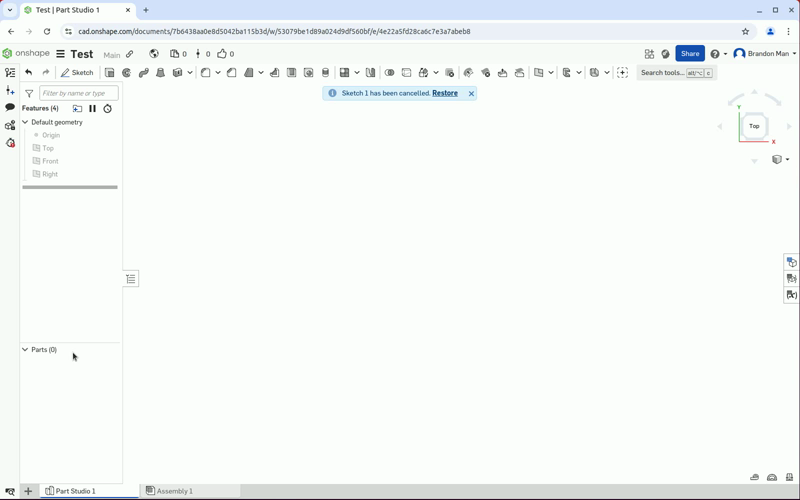
key_down(shift)
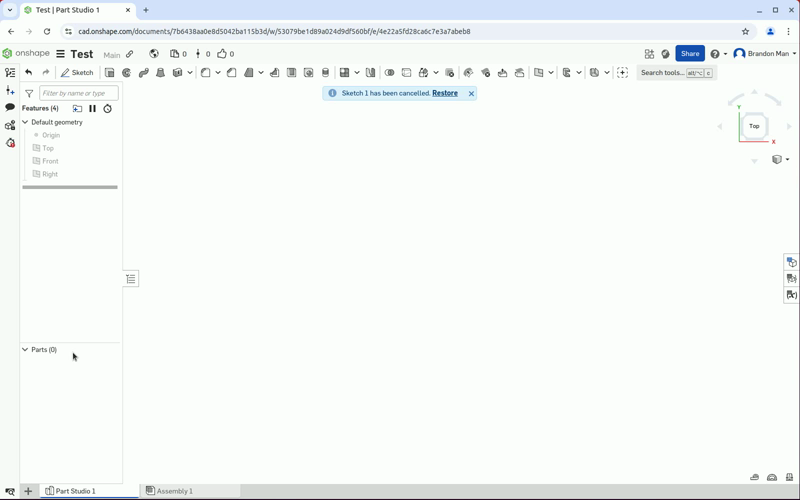
key(up)
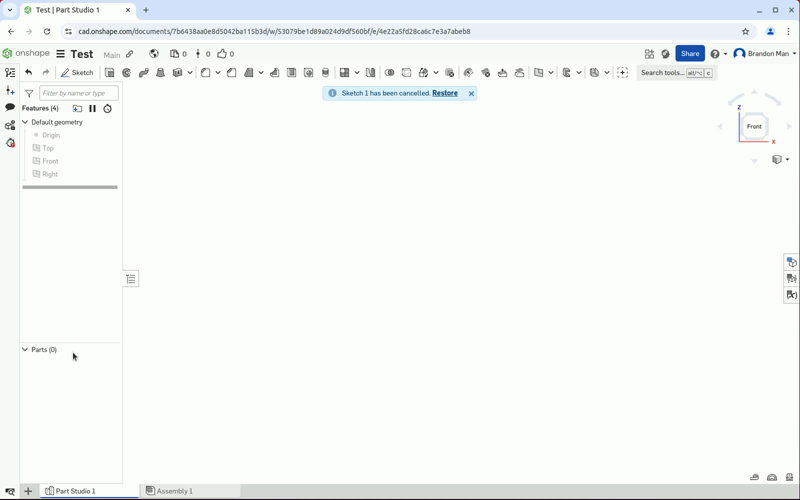
key_up(shift)
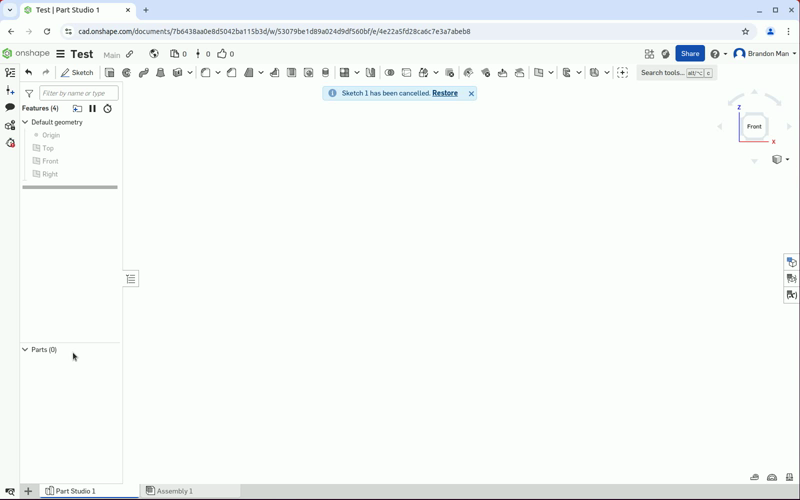
key(space)
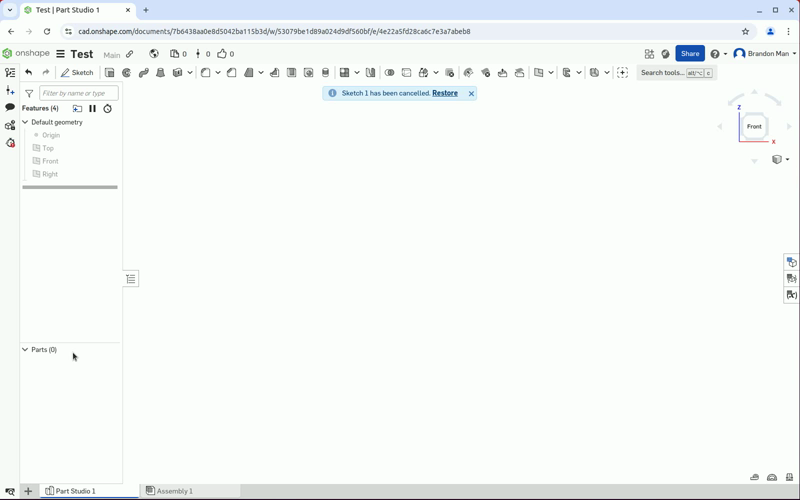
key_down(shift)
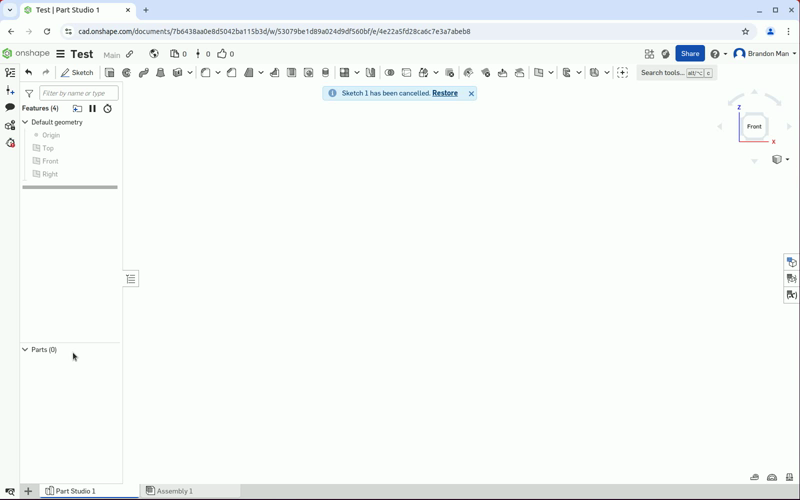
key(left)
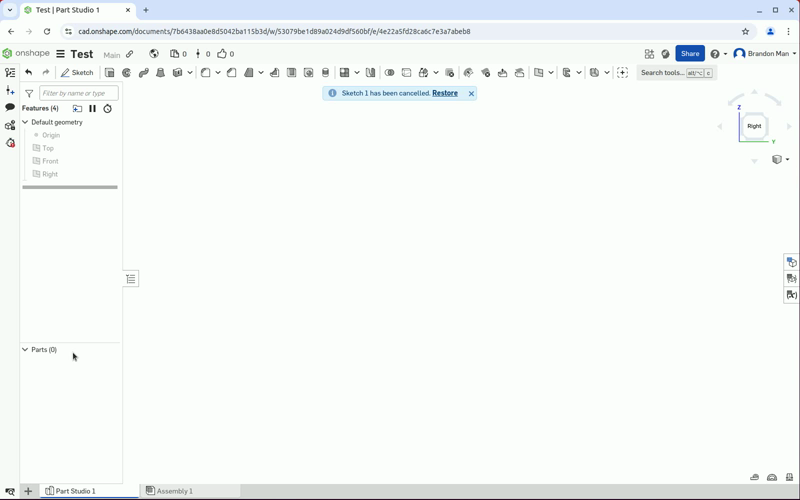
key_up(shift)
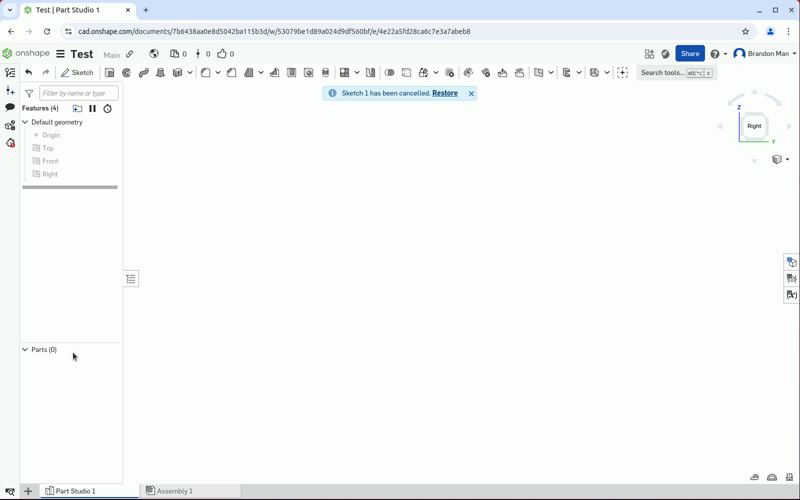
mouse_move(73, 352)
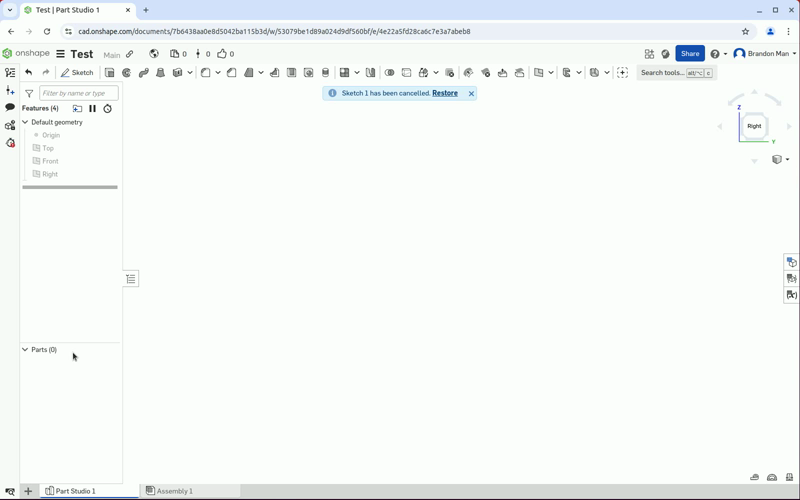
key(shift+y)
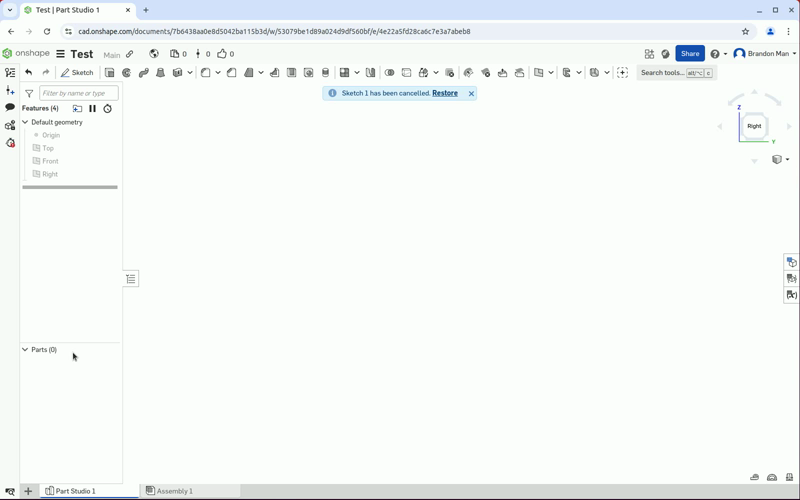
key(shift+s)
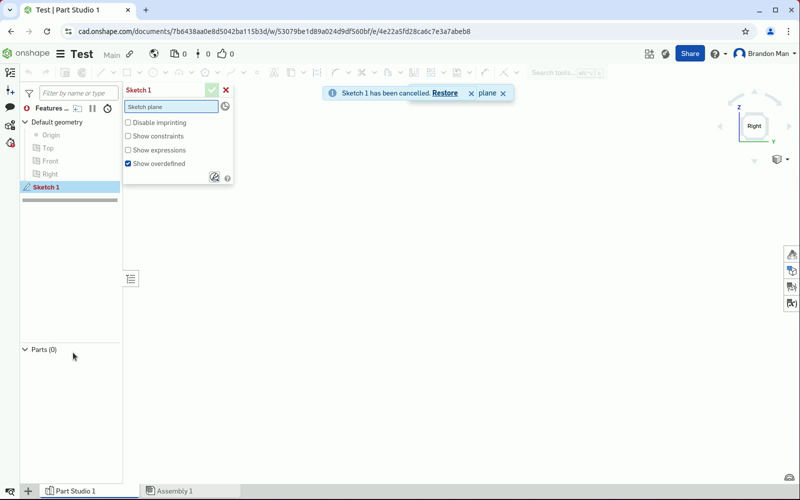
mouse_move(73, 176)
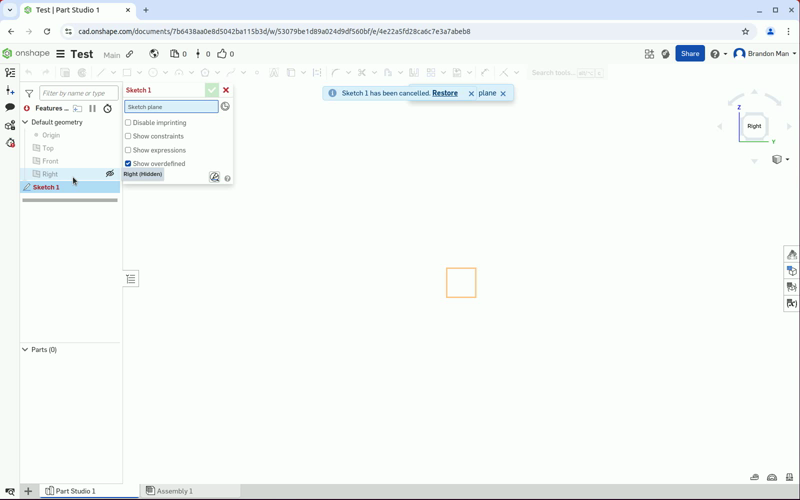
click(73, 176)
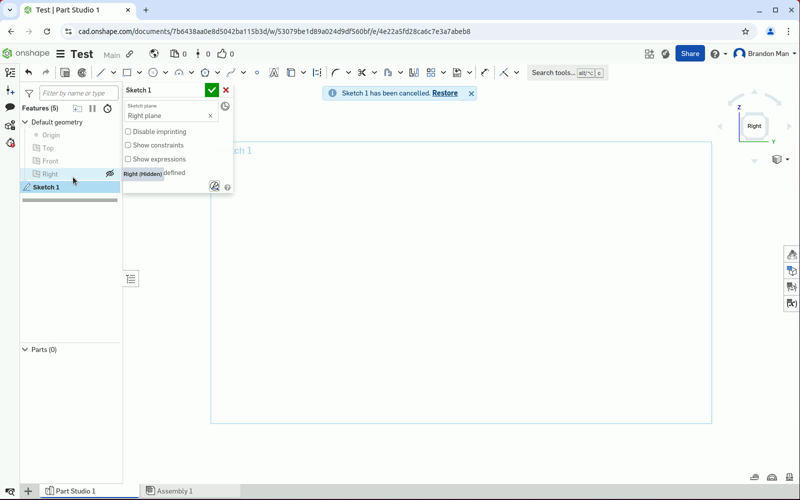
mouse_move(73, 352)
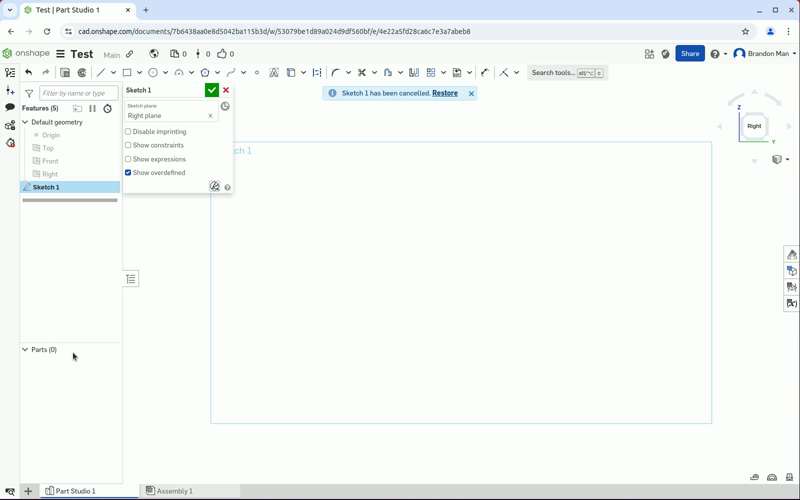
key(y)
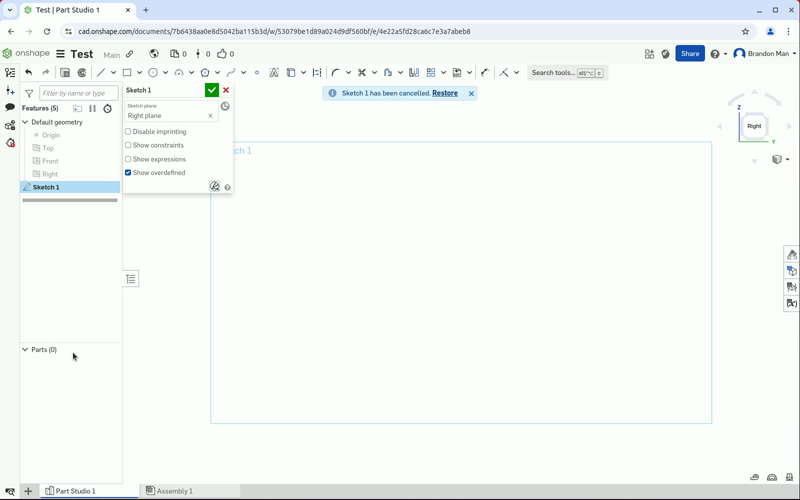
key(l)
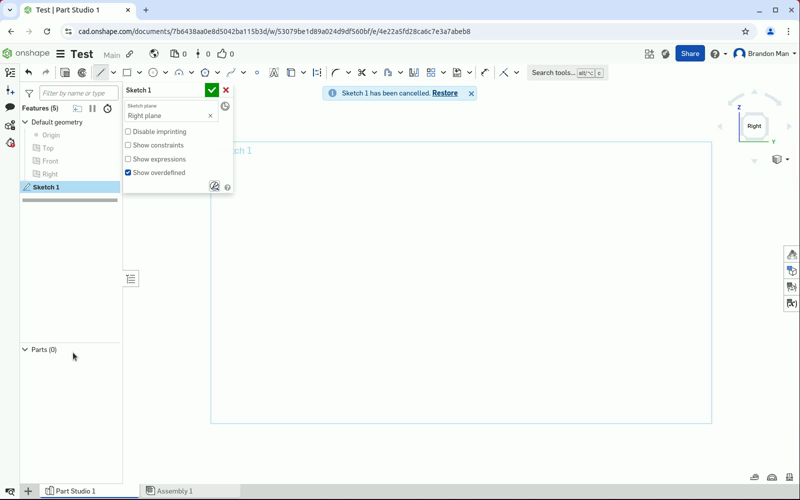
key_down(shift)
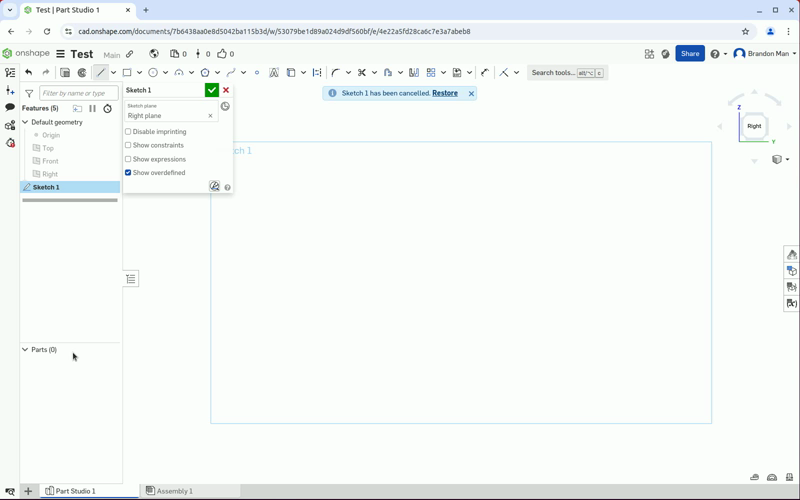
mouse_move(357, 349)
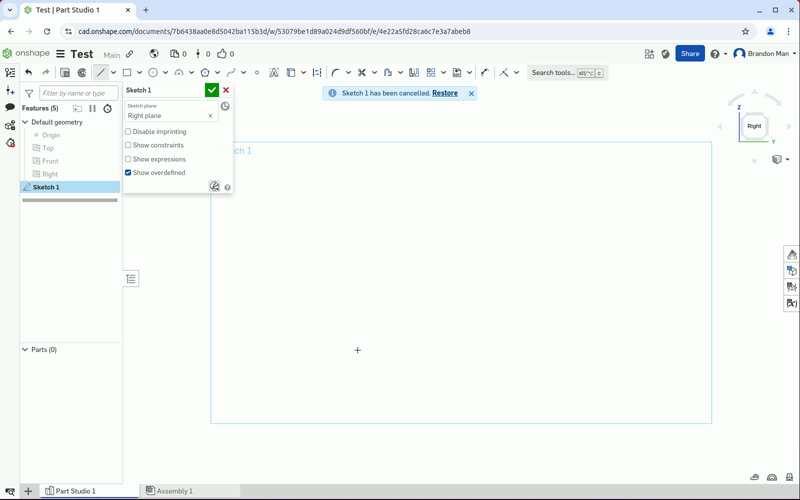
click(357, 349)
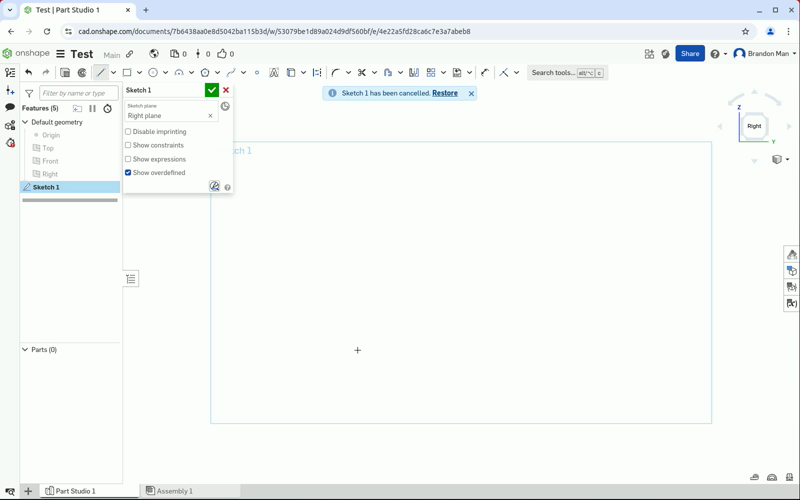
key_up(shift)
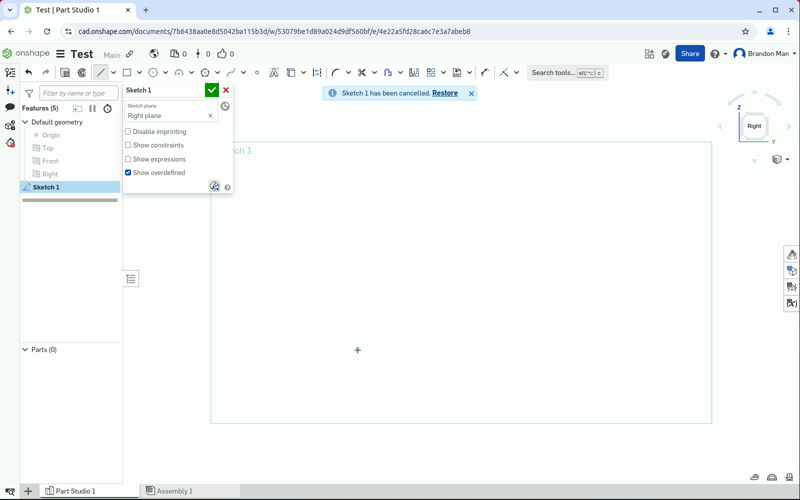
key_down(shift)
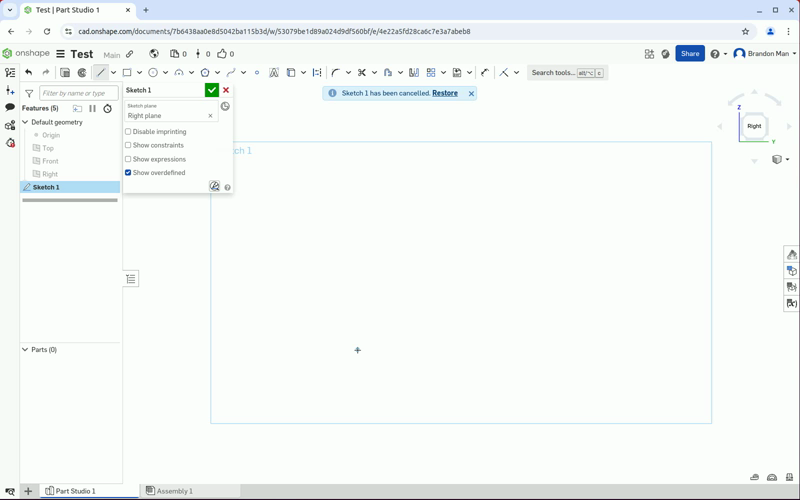
mouse_move(387, 349)
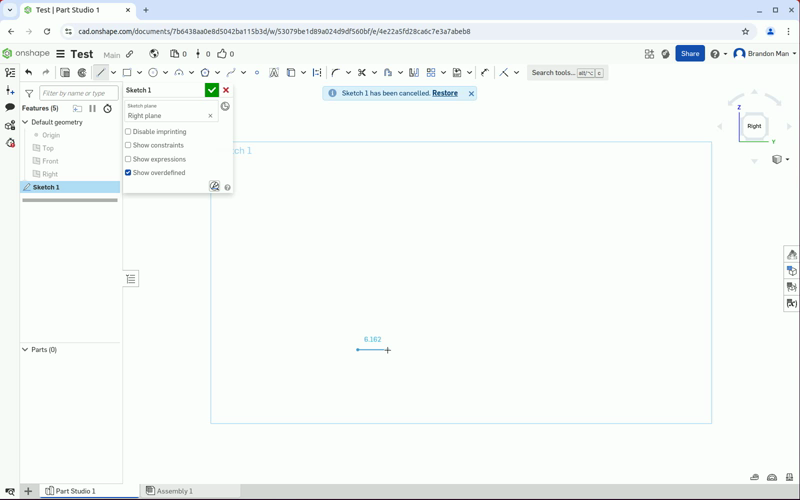
mouse_move(382, 349)
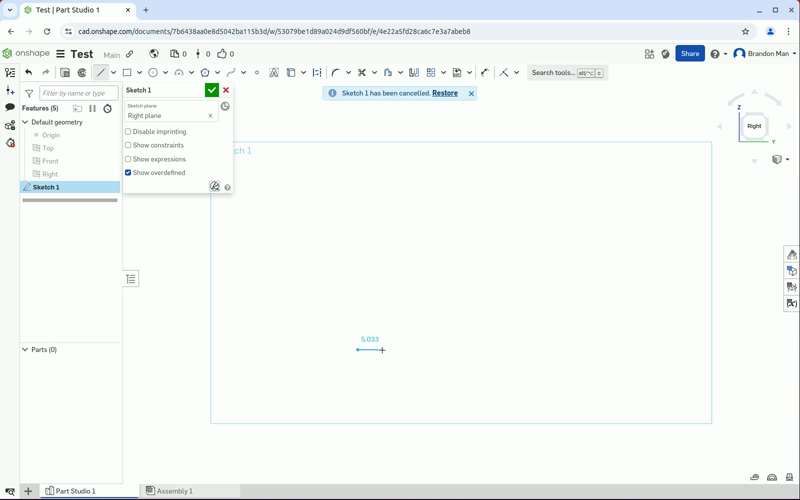
click(382, 349)
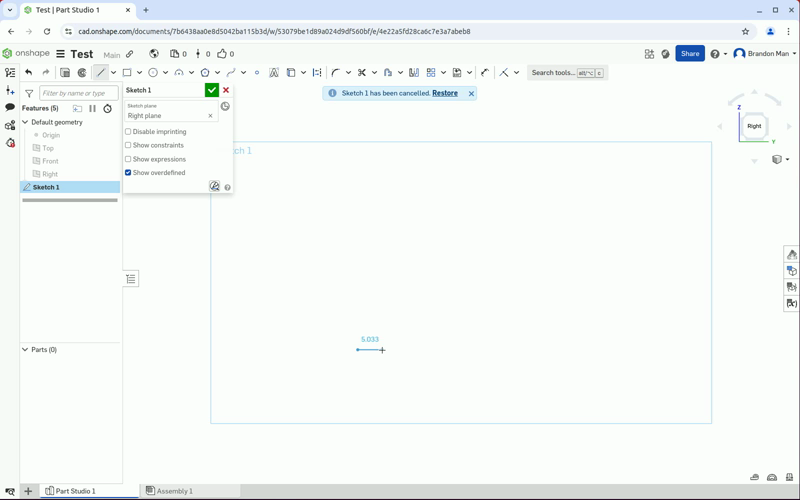
key_up(shift)
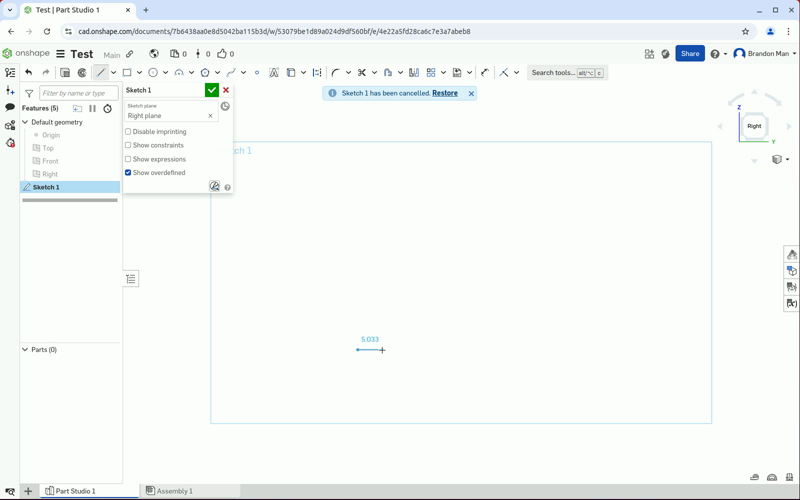
key_down(shift)
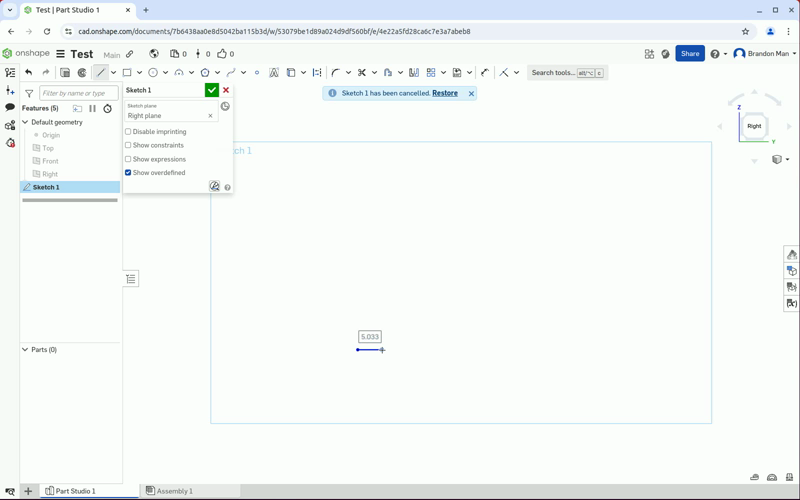
mouse_move(382, 266)
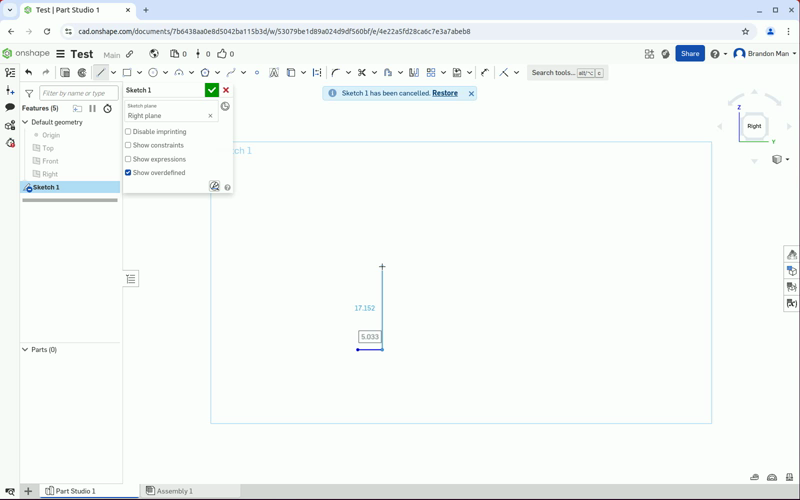
click(382, 266)
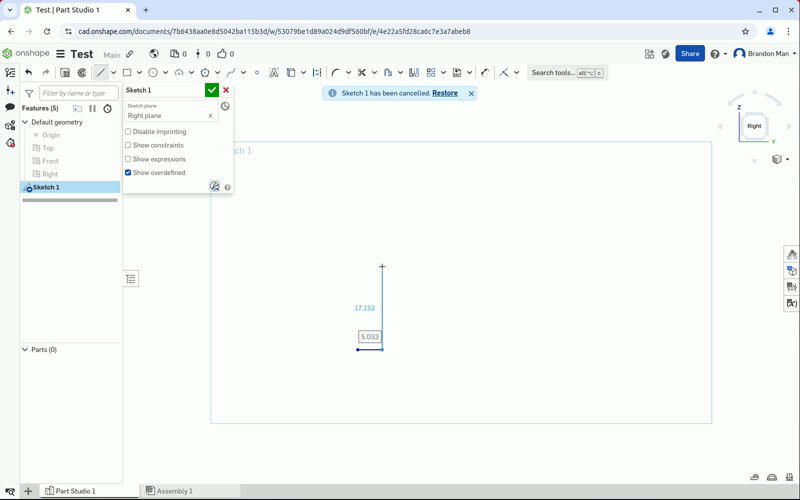
key_up(shift)
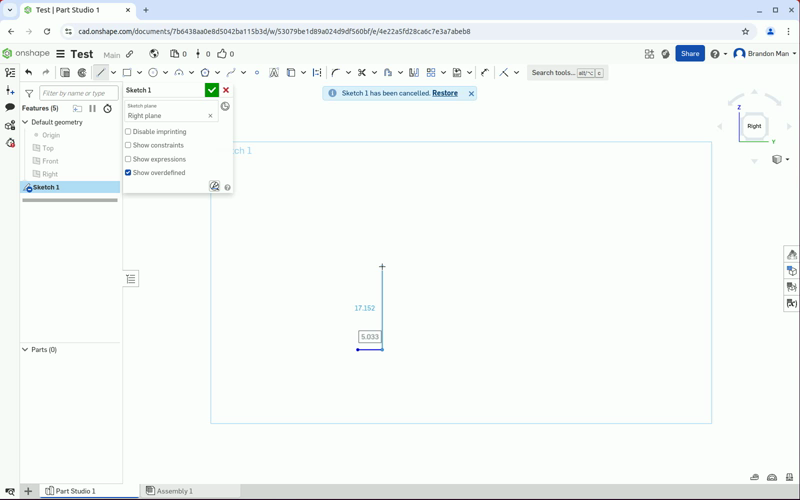
key_down(shift)
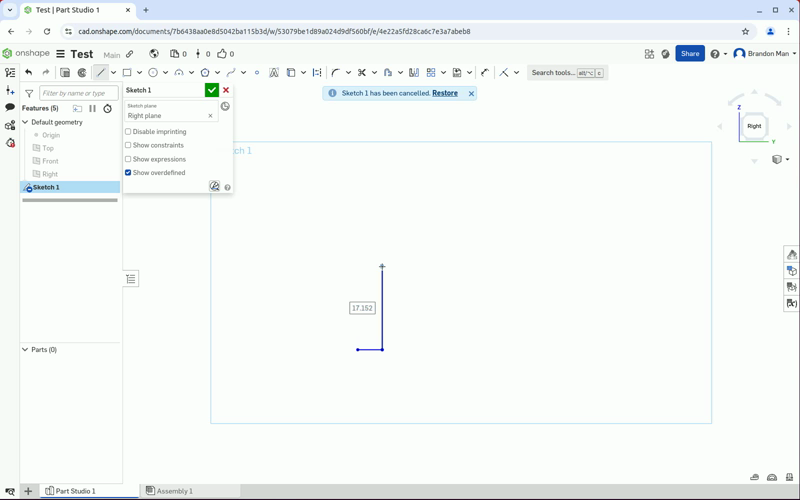
mouse_move(547, 266)
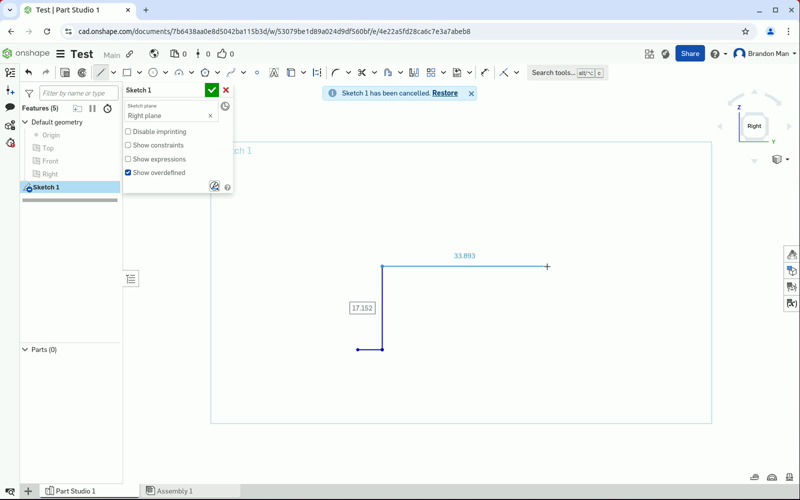
click(547, 266)
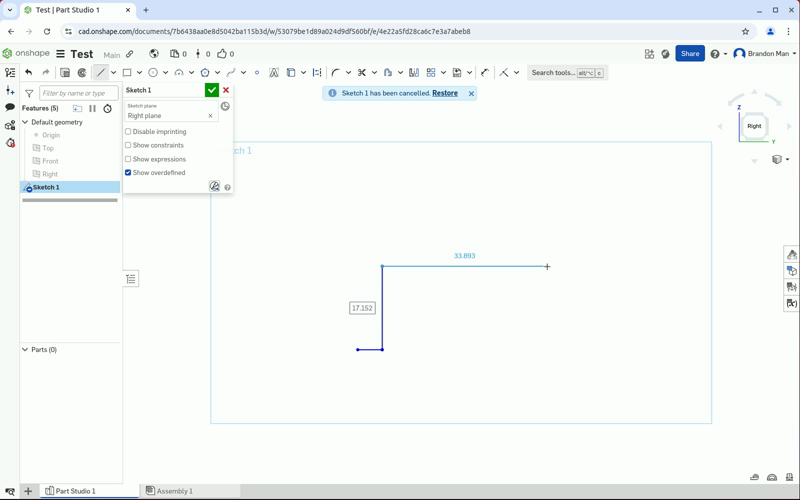
key_up(shift)
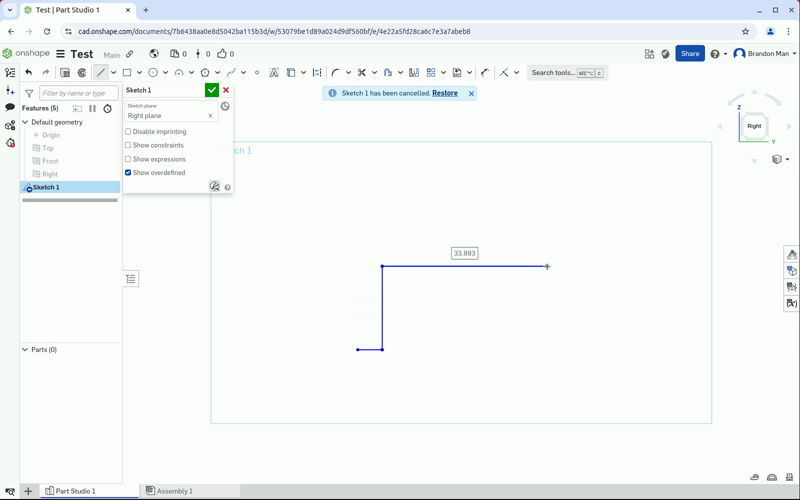
key_down(shift)
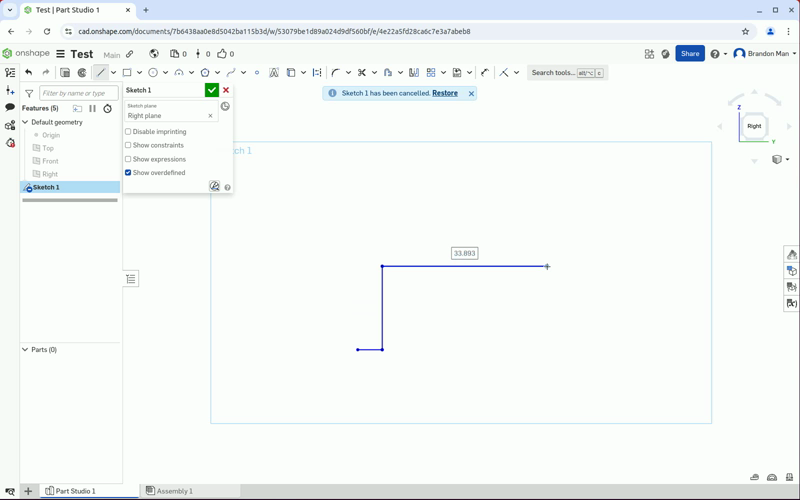
mouse_move(547, 349)
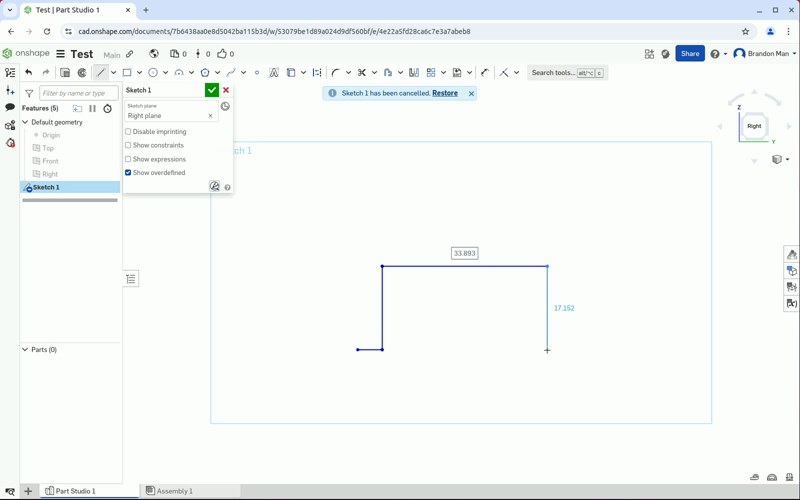
click(547, 349)
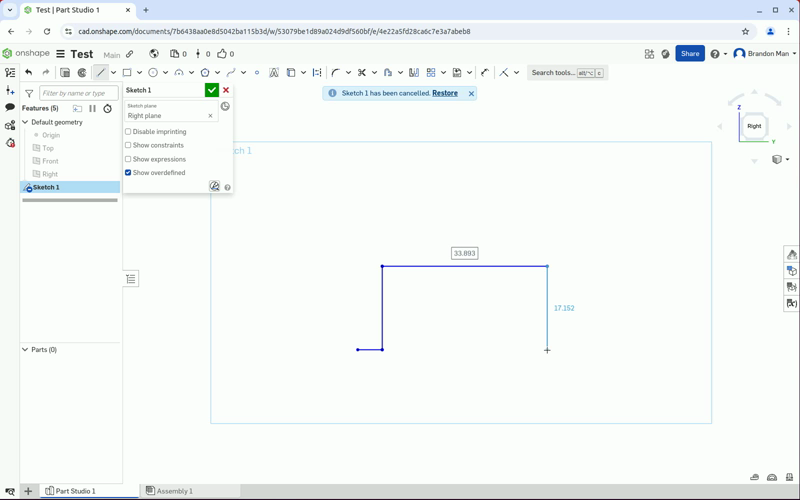
key_up(shift)
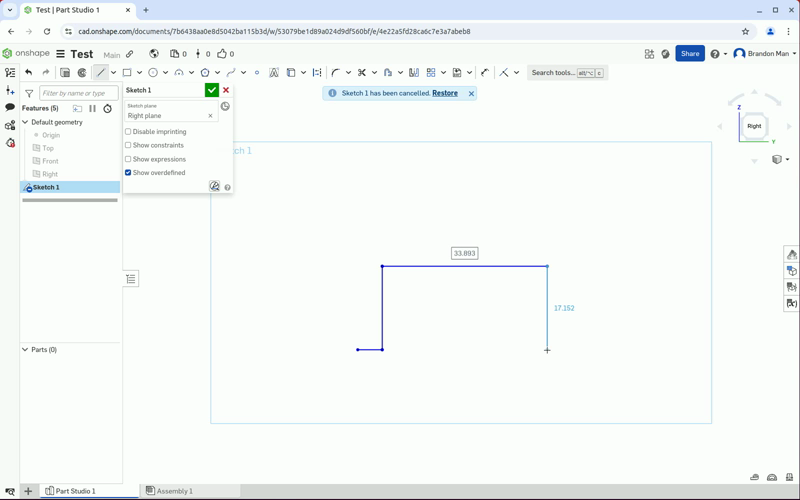
key_down(shift)
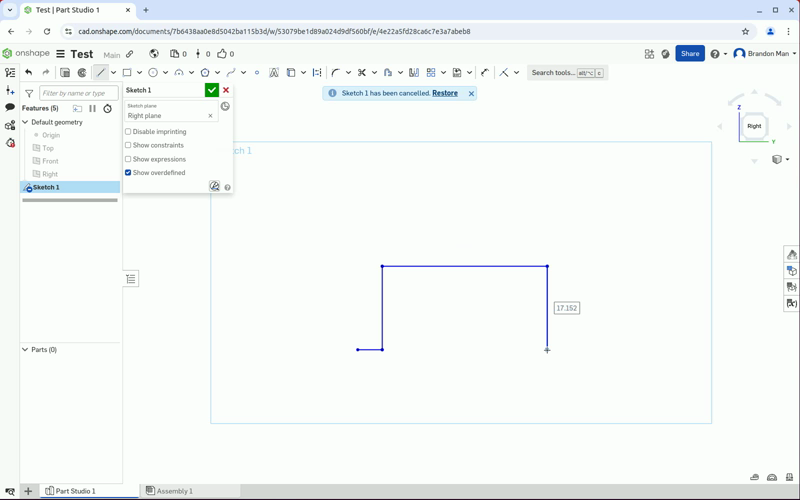
mouse_move(577, 349)
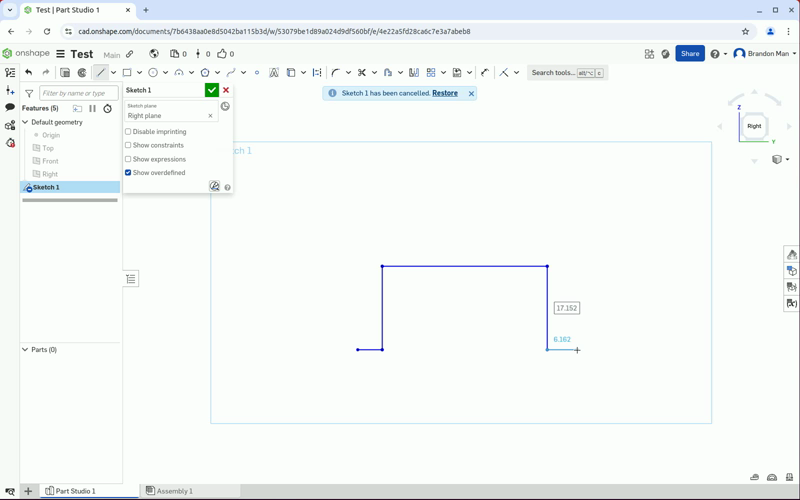
mouse_move(572, 349)
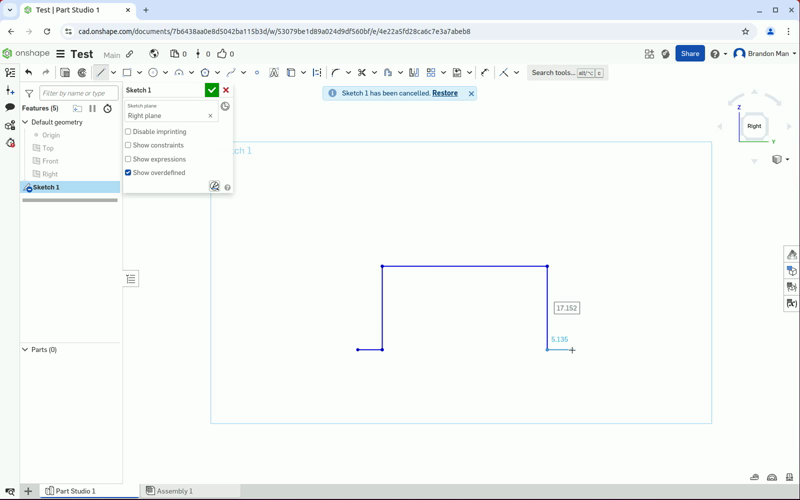
click(572, 349)
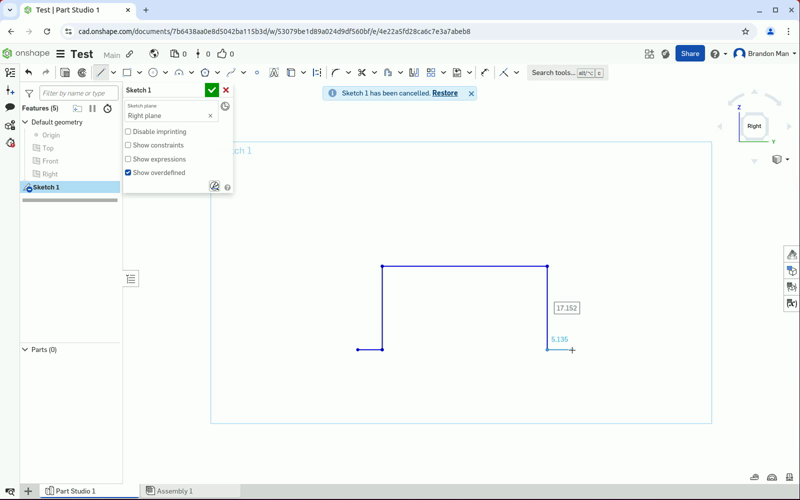
key_up(shift)
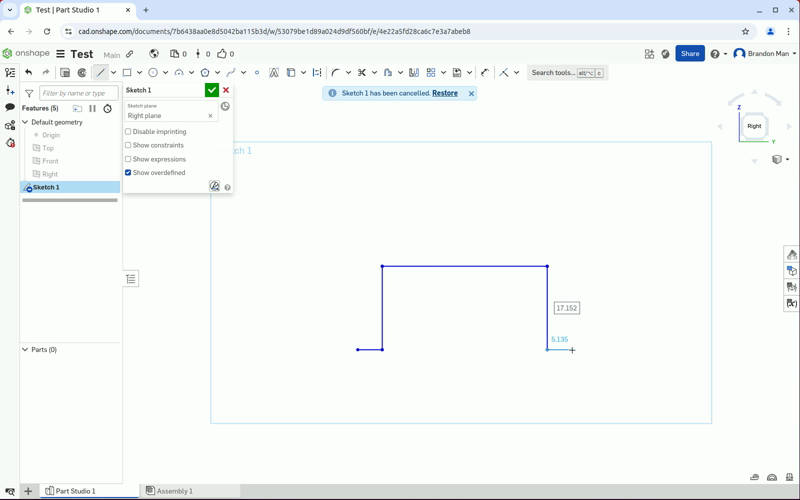
key_down(shift)
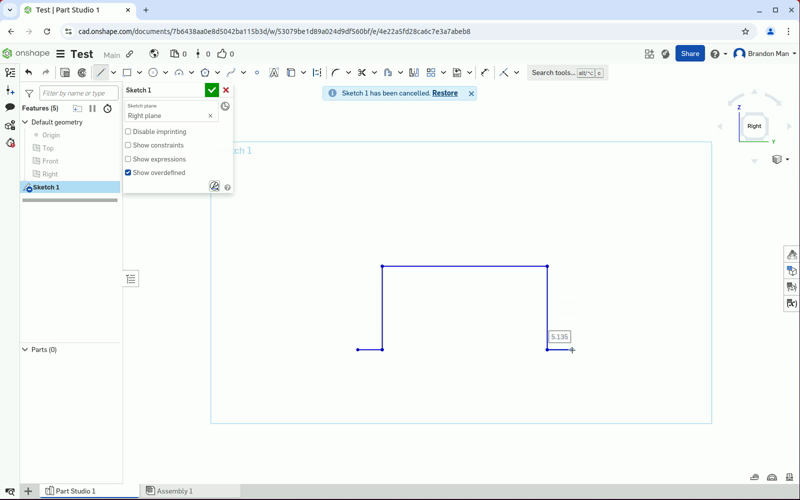
mouse_move(589, 349)
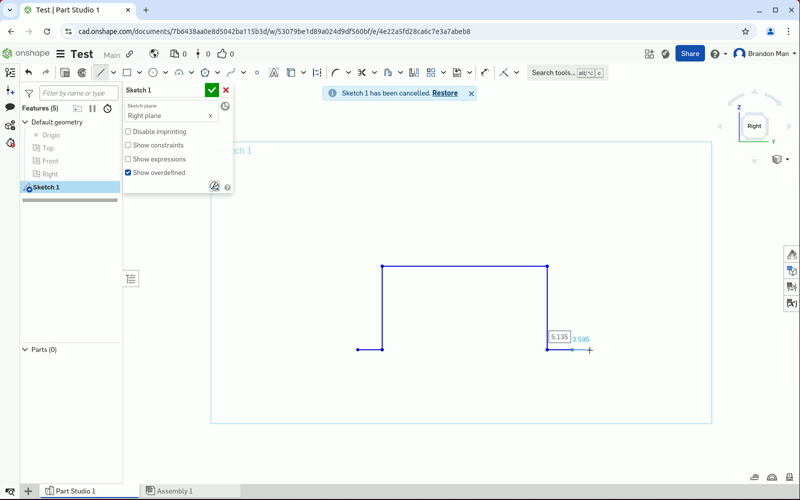
mouse_move(572, 340)
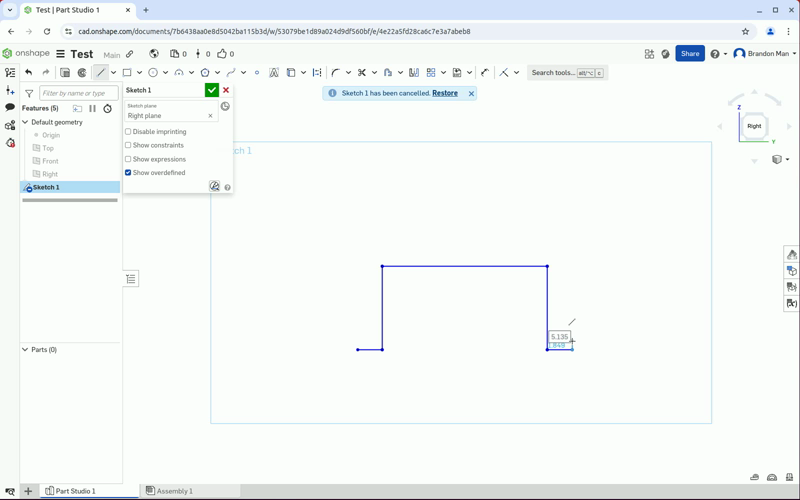
click(572, 340)
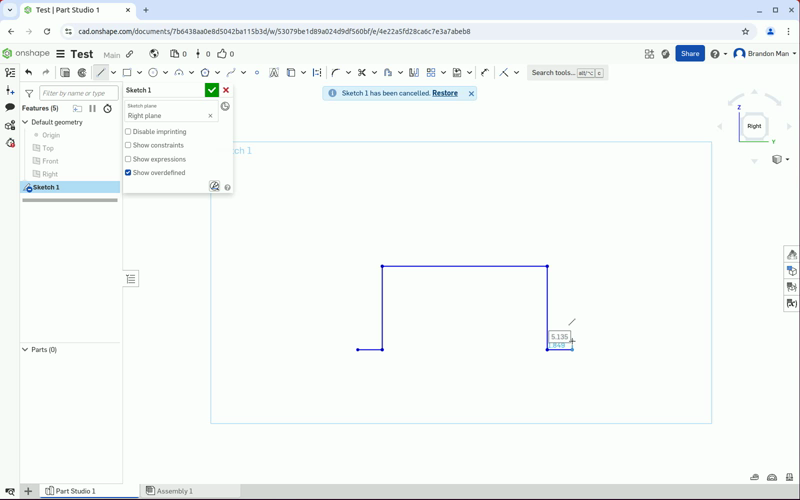
key_up(shift)
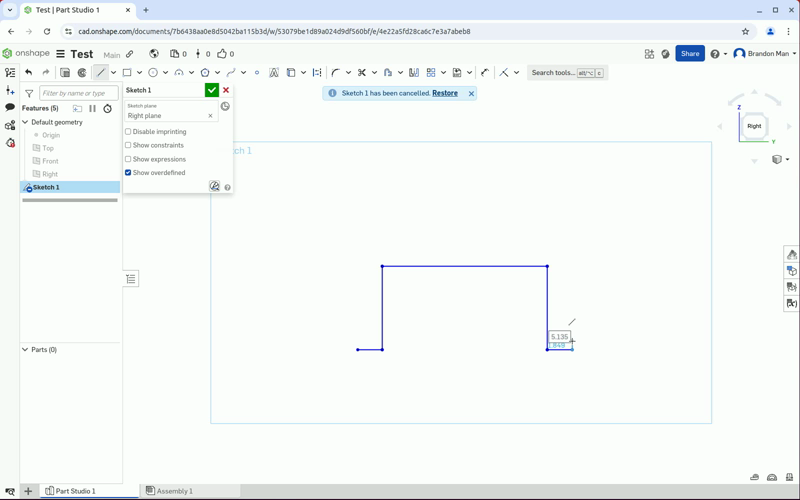
key_down(shift)
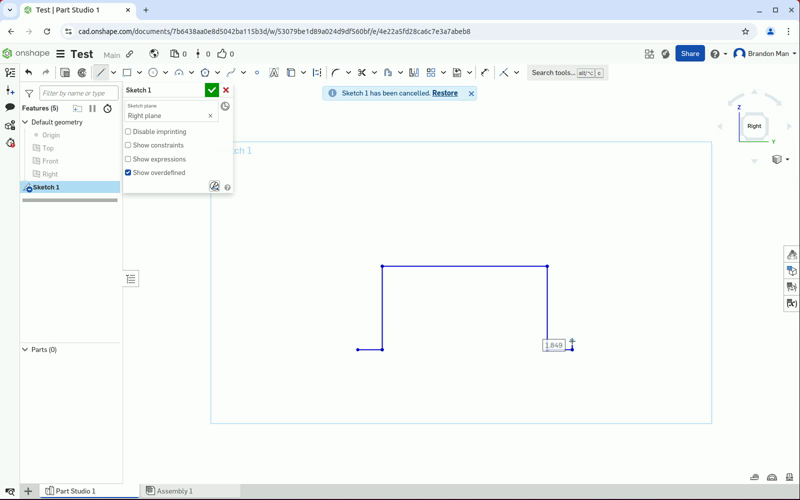
mouse_move(589, 340)
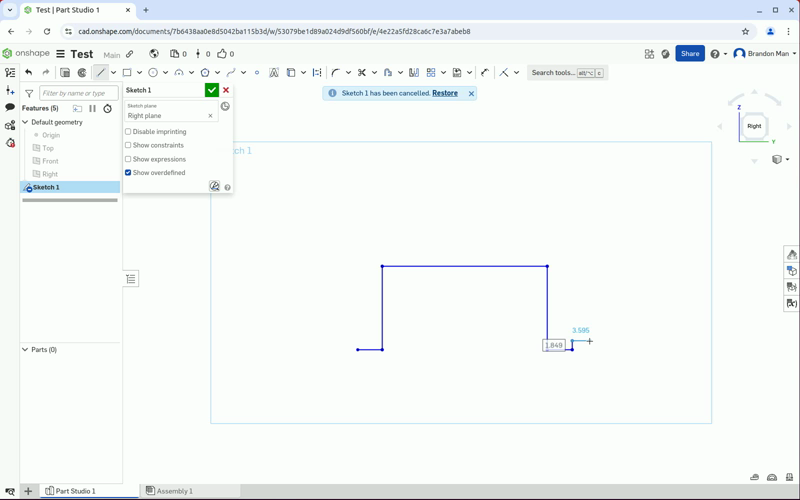
mouse_move(556, 340)
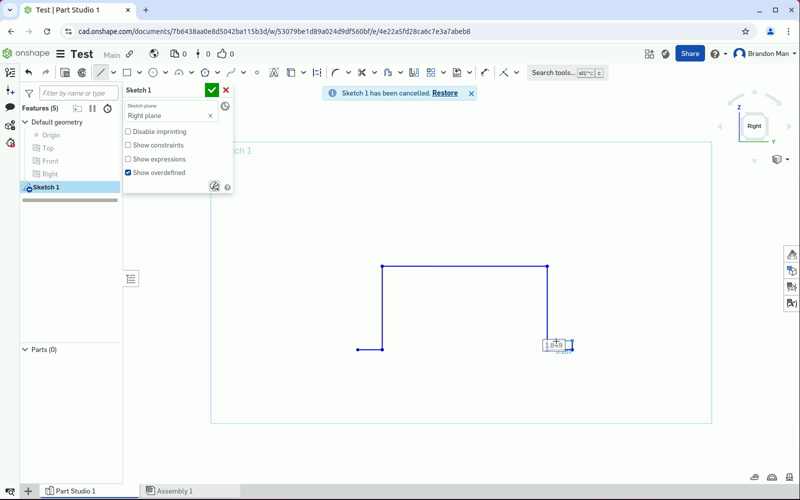
click(556, 340)
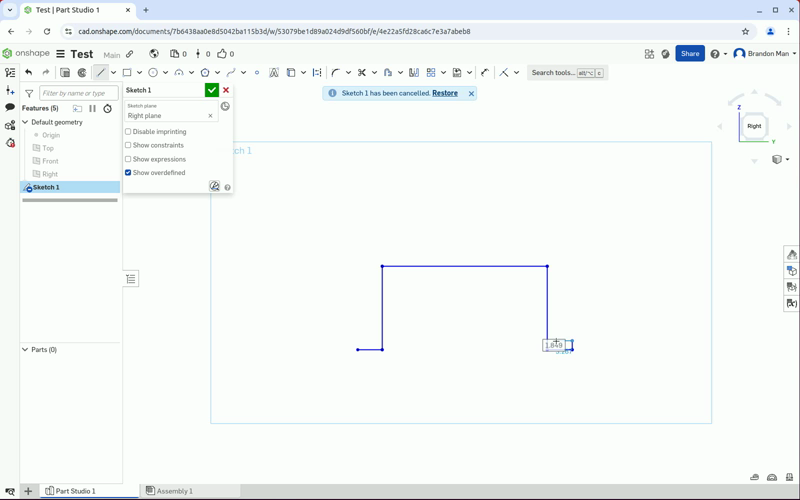
key_up(shift)
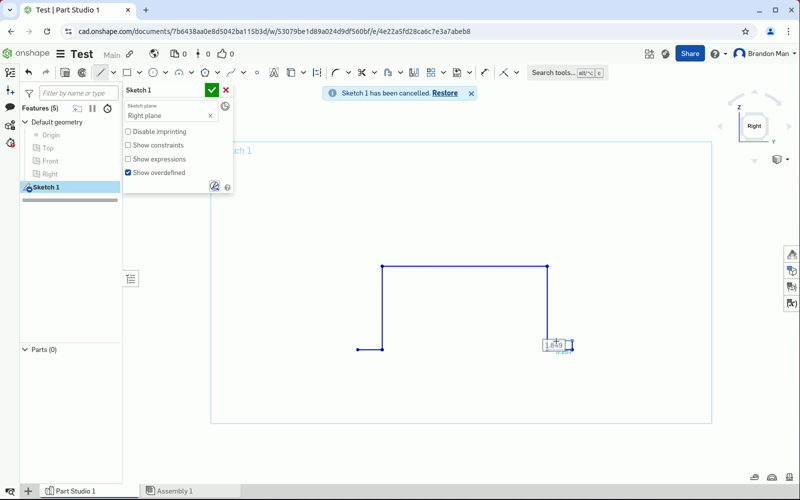
key_down(shift)
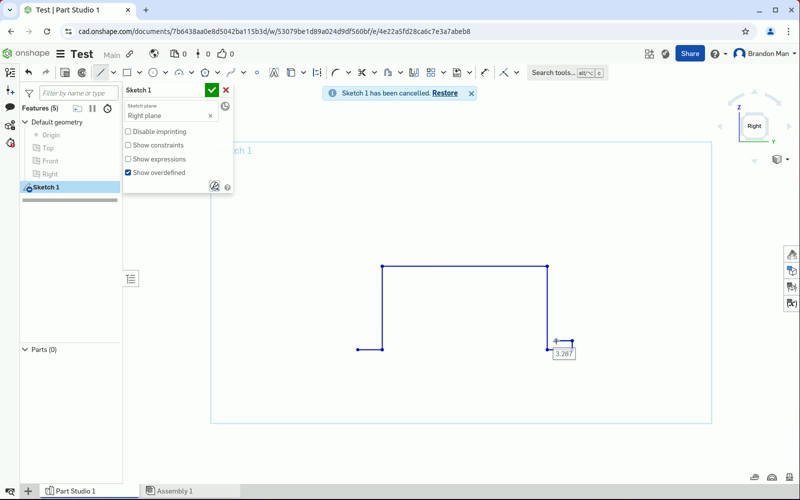
mouse_move(556, 259)
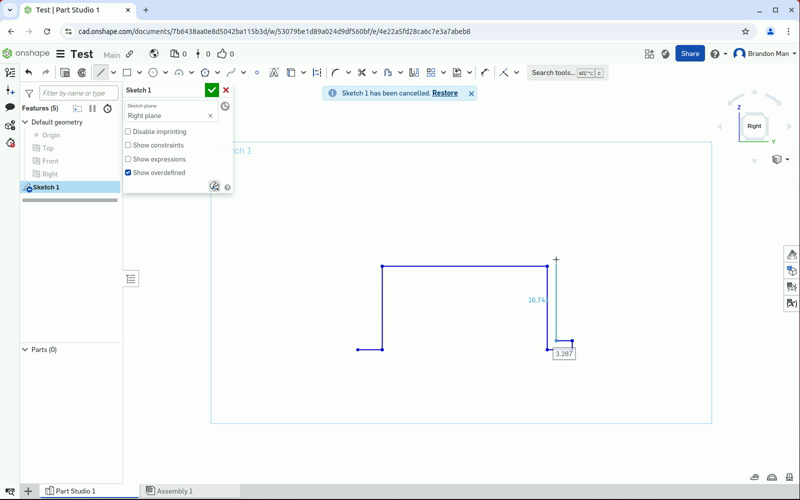
click(556, 259)
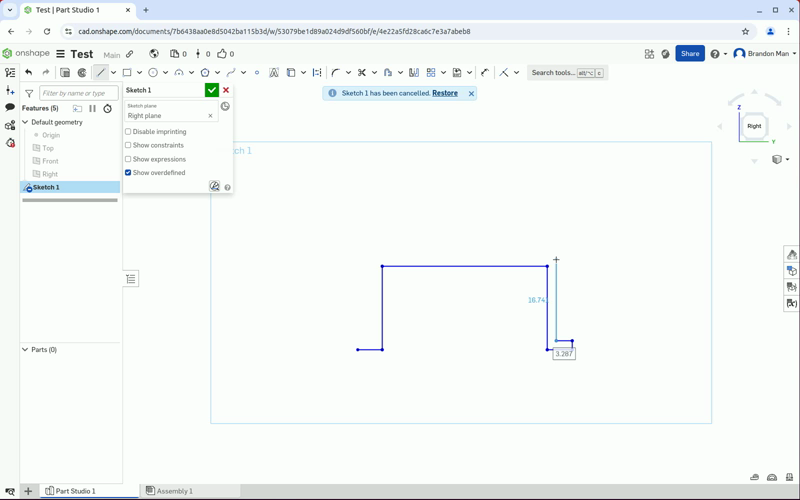
key_up(shift)
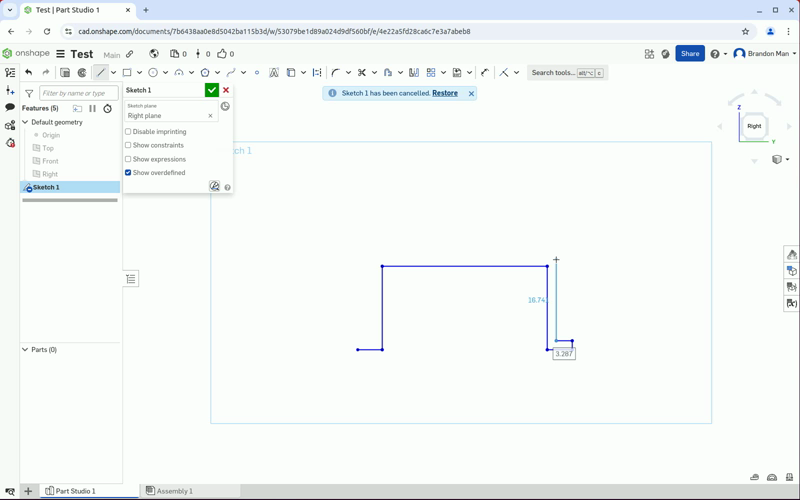
key_down(shift)
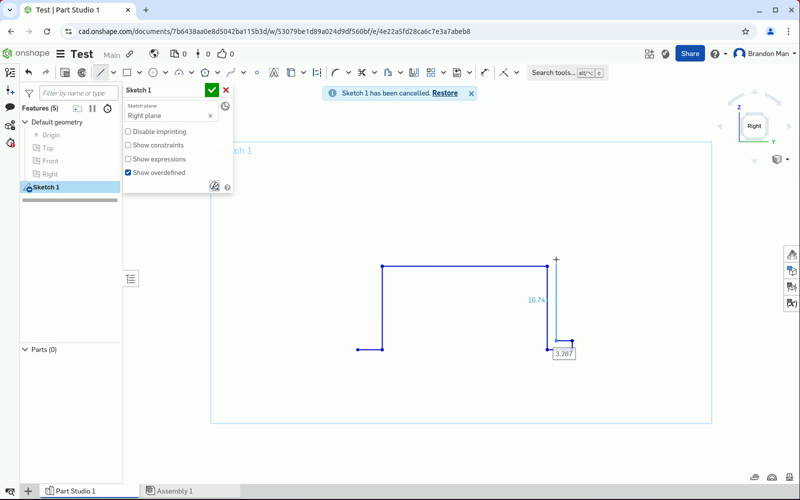
mouse_move(373, 259)
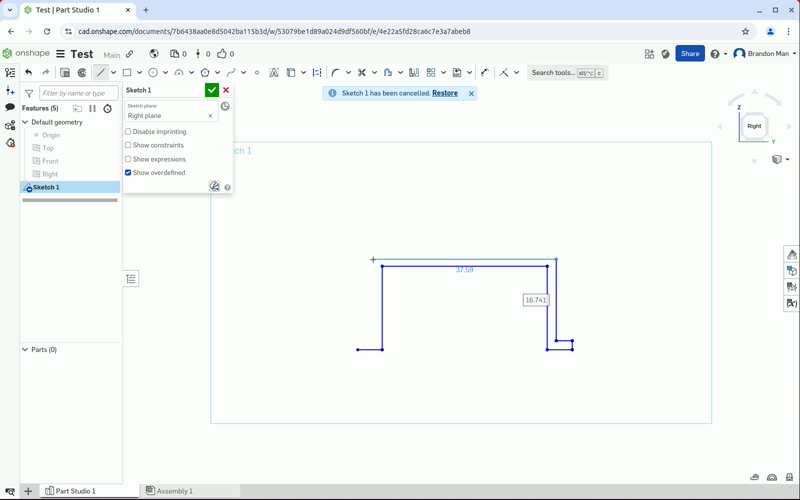
click(373, 259)
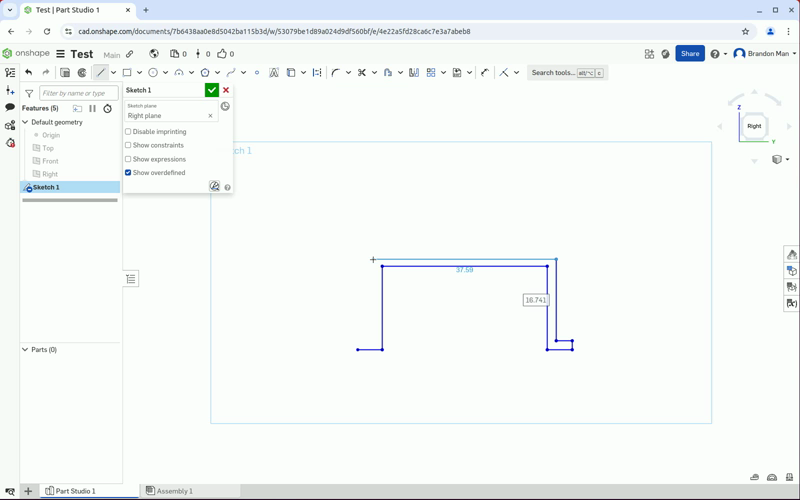
key_up(shift)
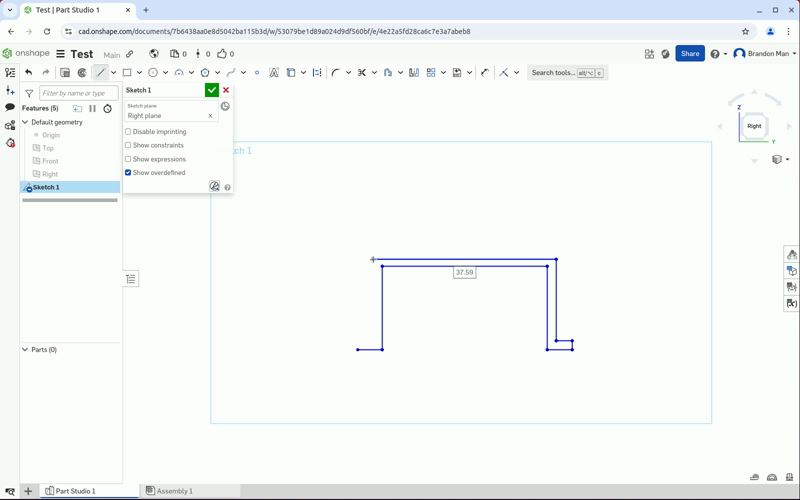
key_down(shift)
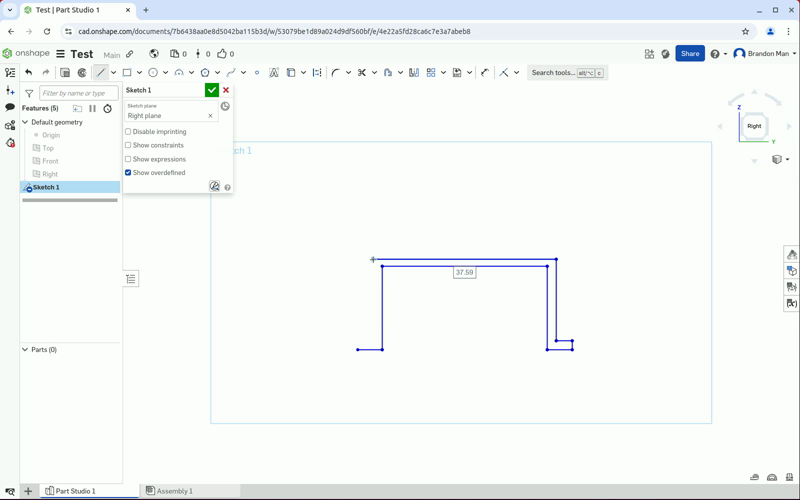
mouse_move(373, 340)
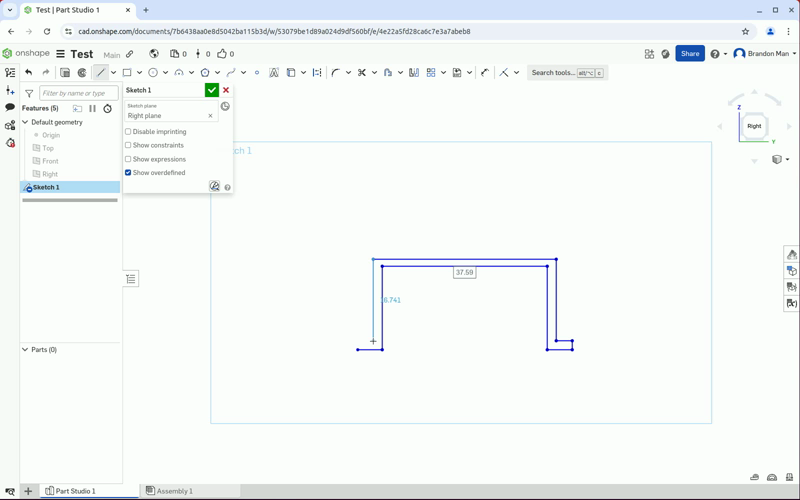
click(373, 340)
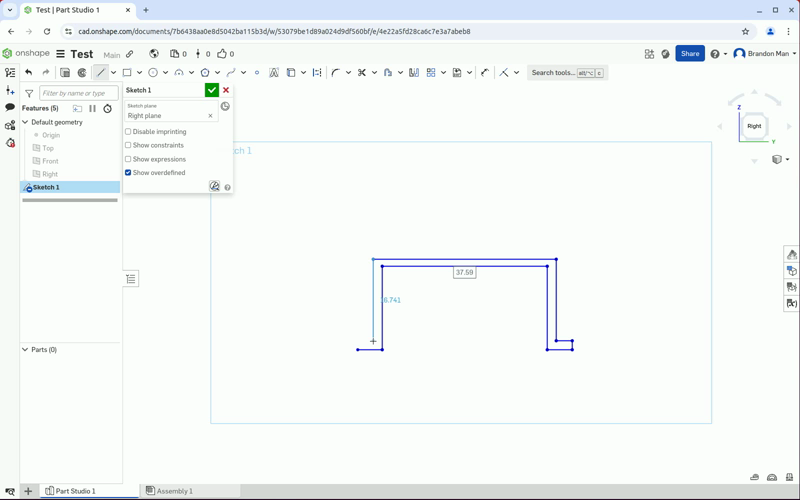
key_up(shift)
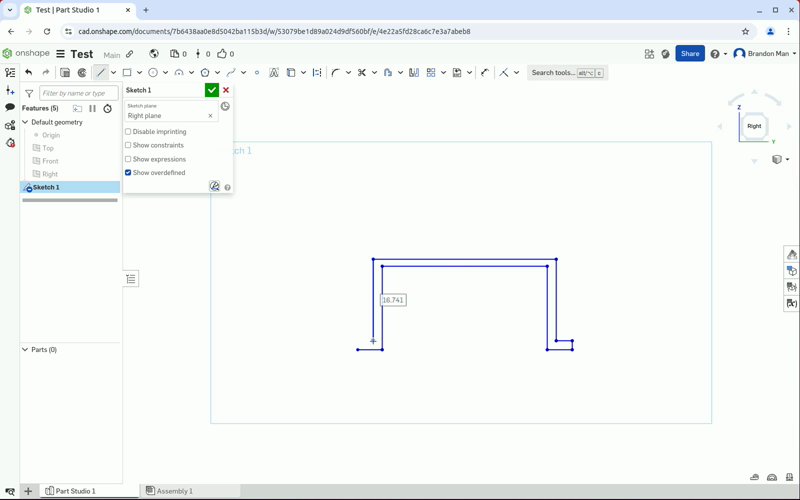
key_down(shift)
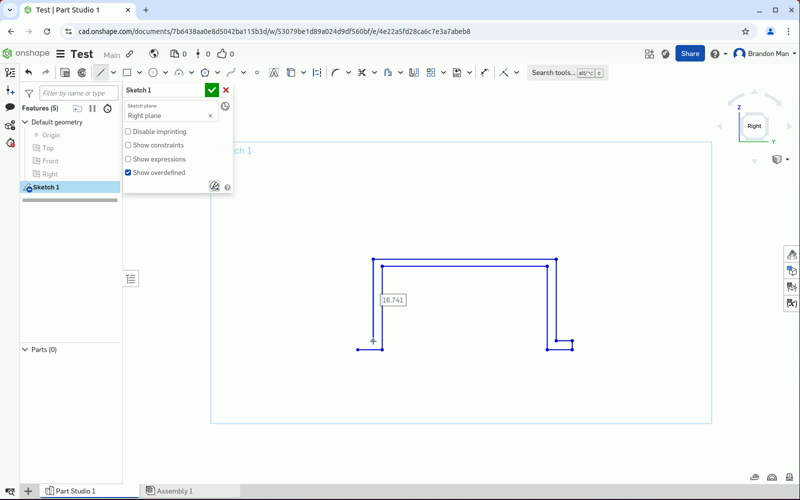
mouse_move(403, 340)
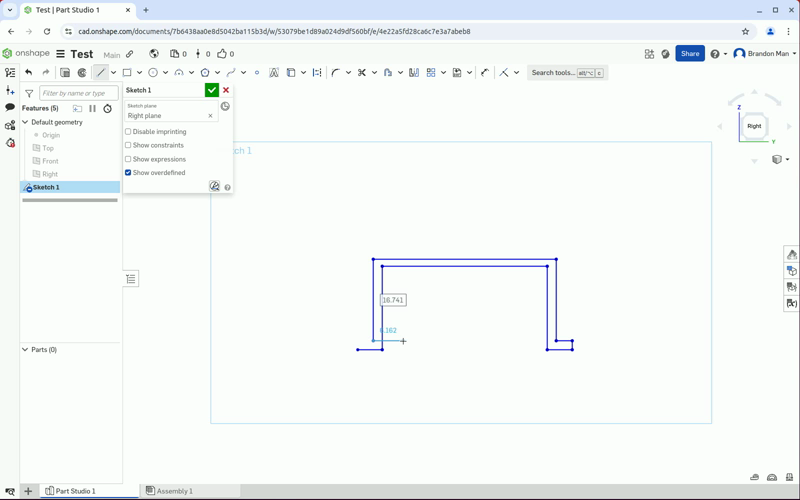
mouse_move(357, 340)
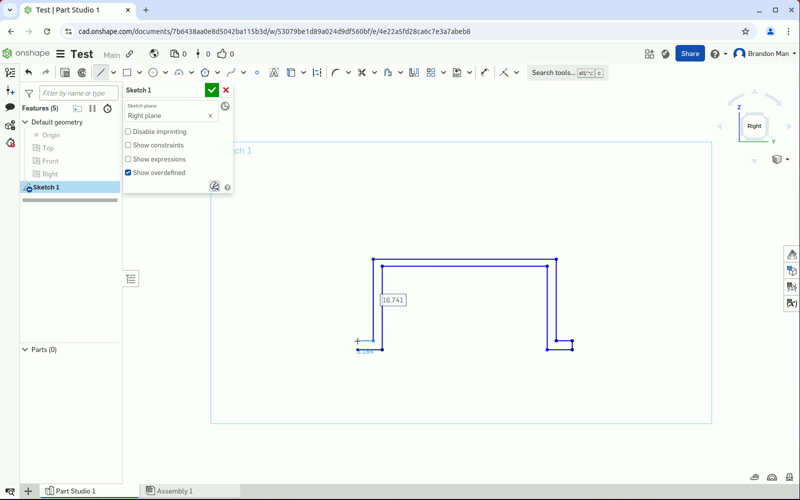
click(357, 340)
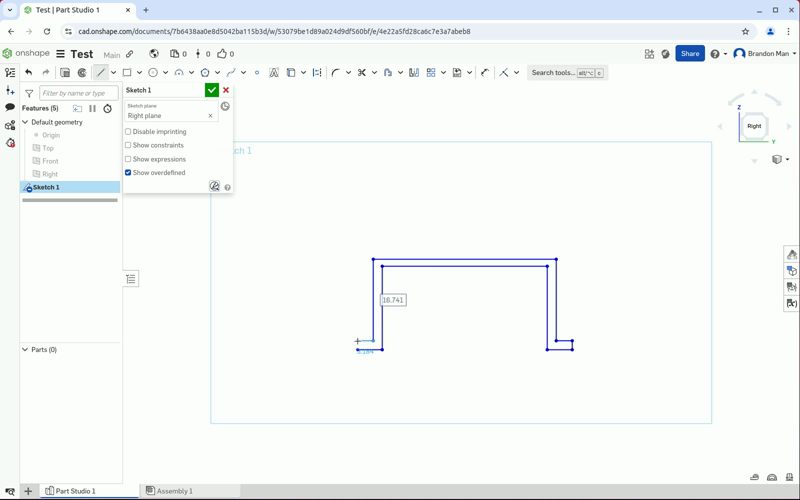
key_up(shift)
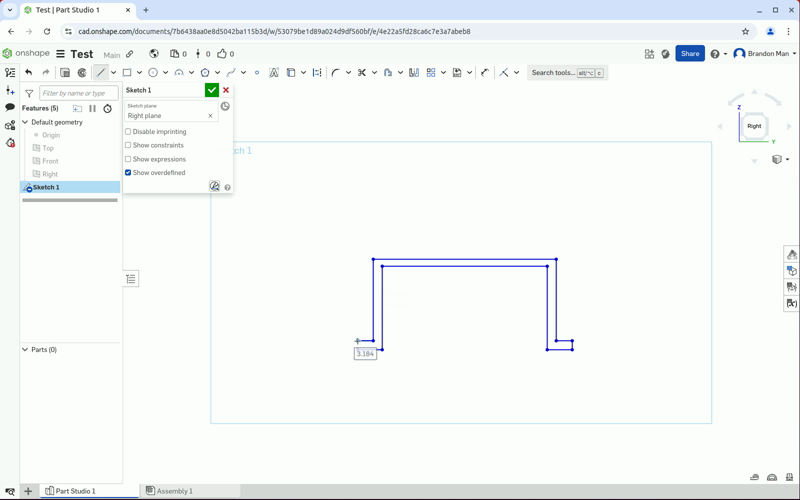
mouse_move(387, 340)
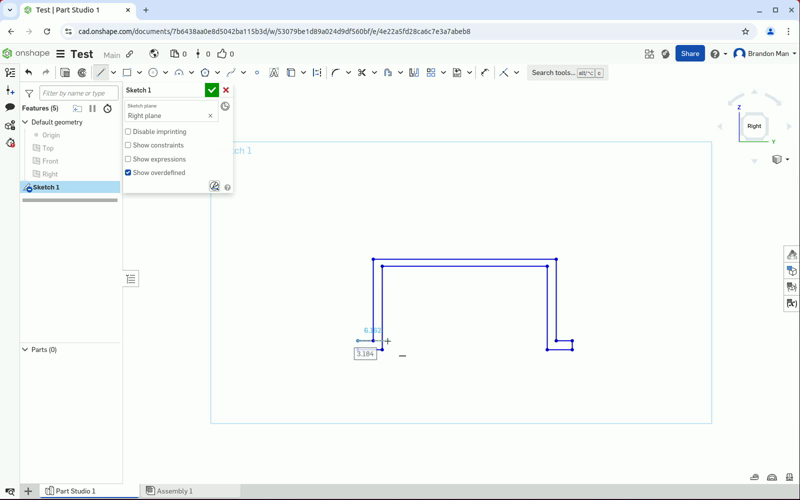
key_down(shift)
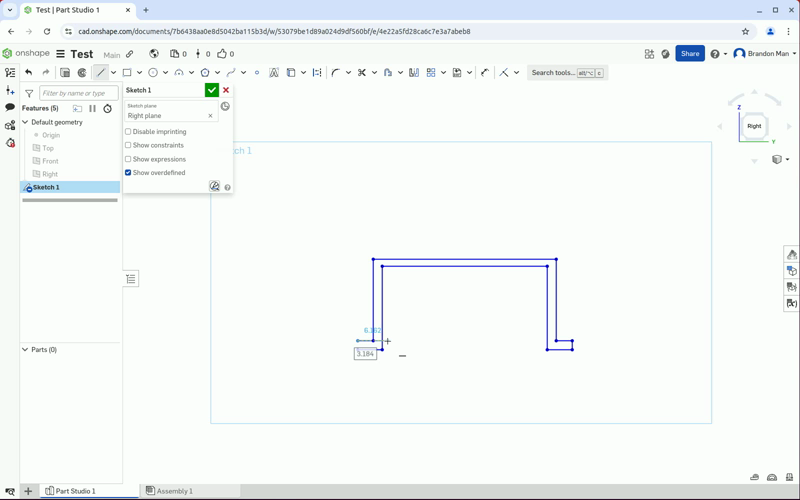
mouse_move(357, 349)
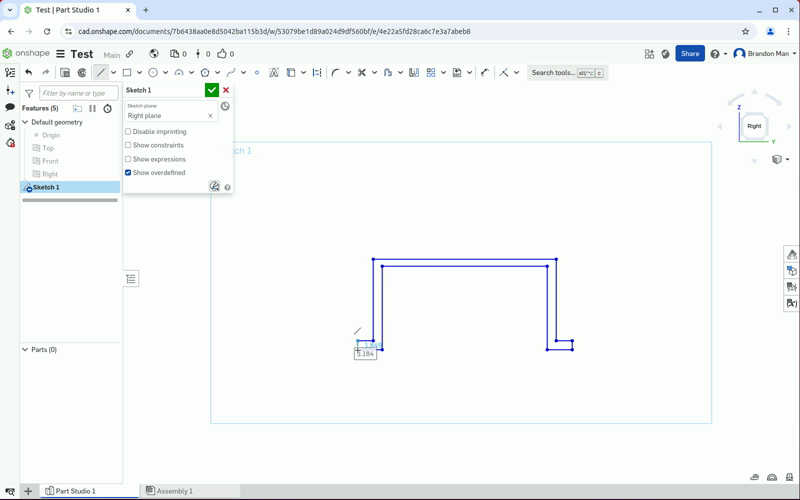
key_up(shift)
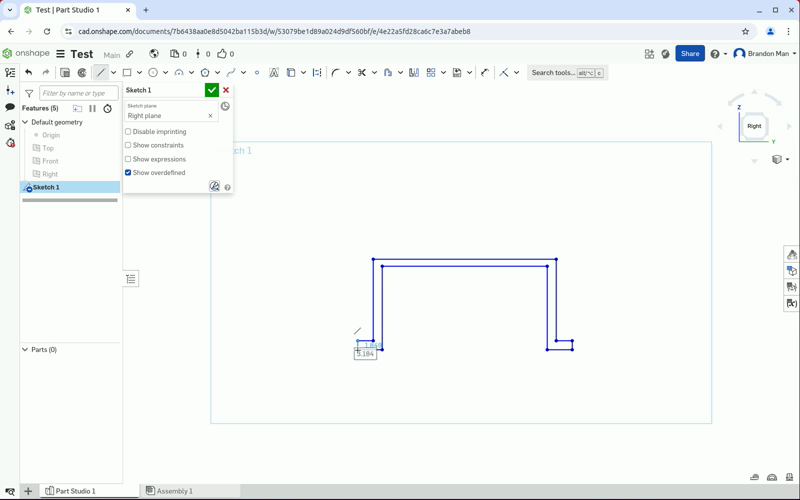
click(357, 349)
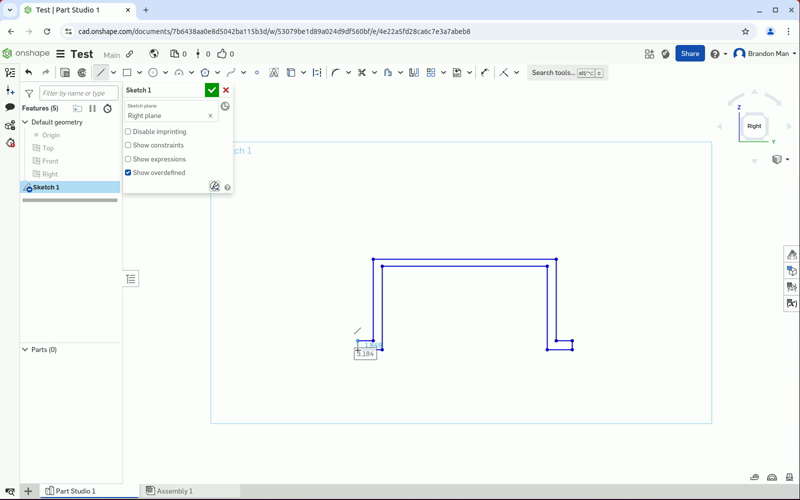
key(esc)
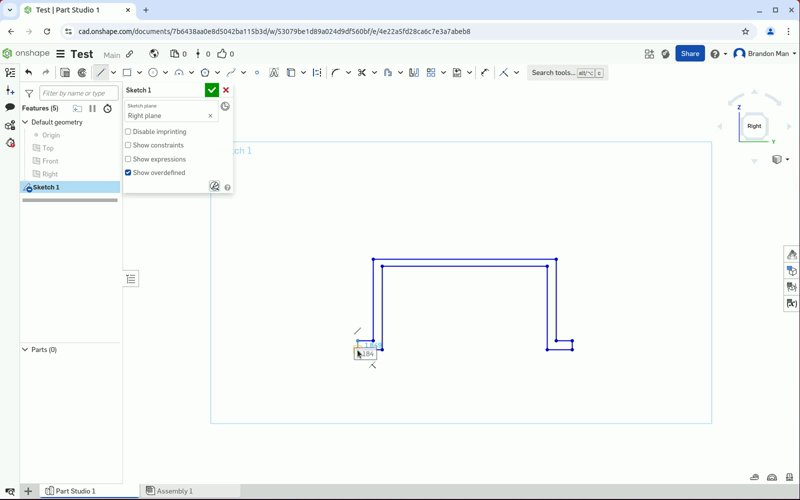
mouse_move(390, 263)
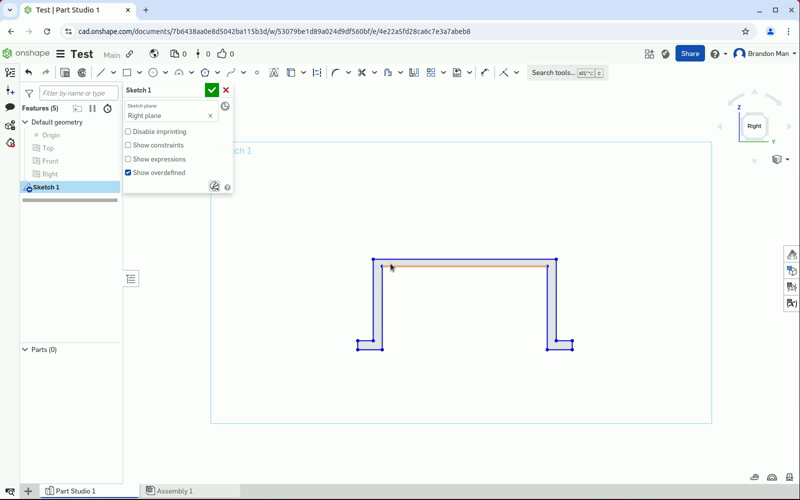
click(390, 263)
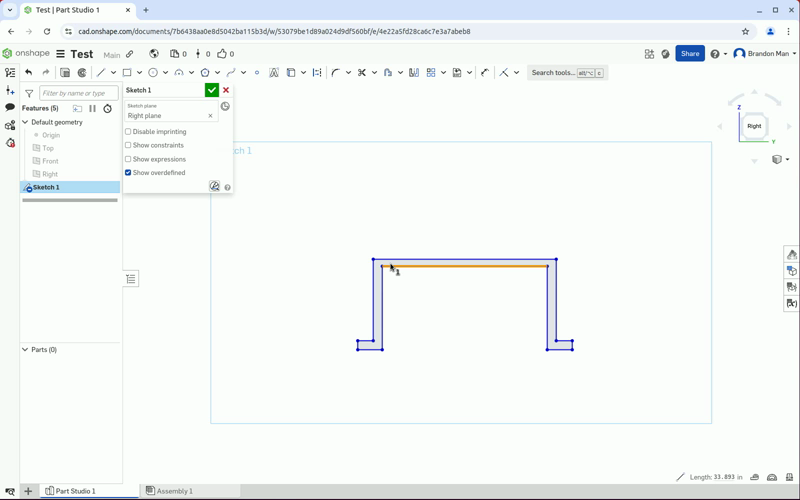
mouse_move(73, 352)
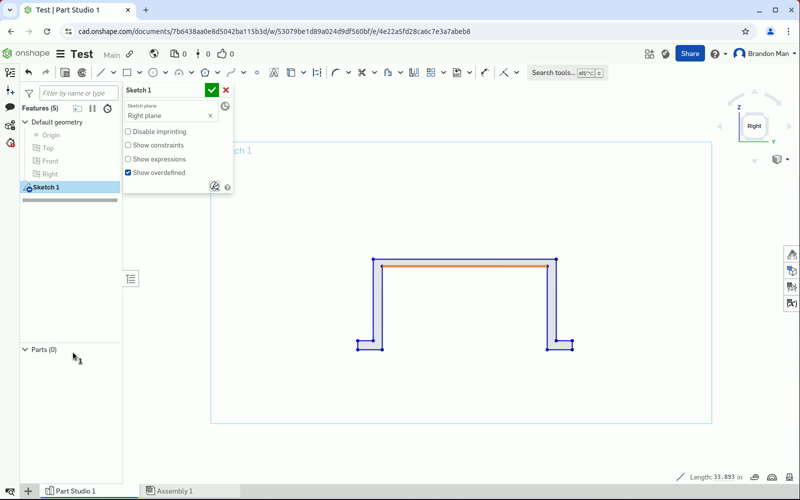
key(shift+y)
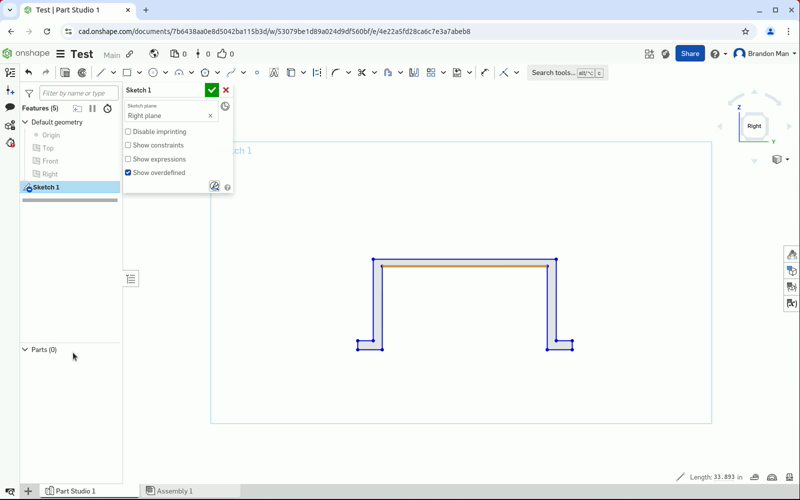
key(shift+e)
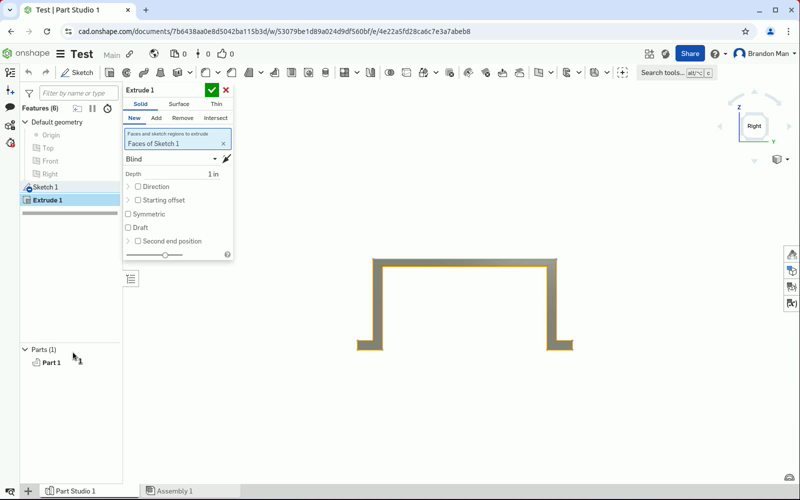
mouse_move(143, 106)
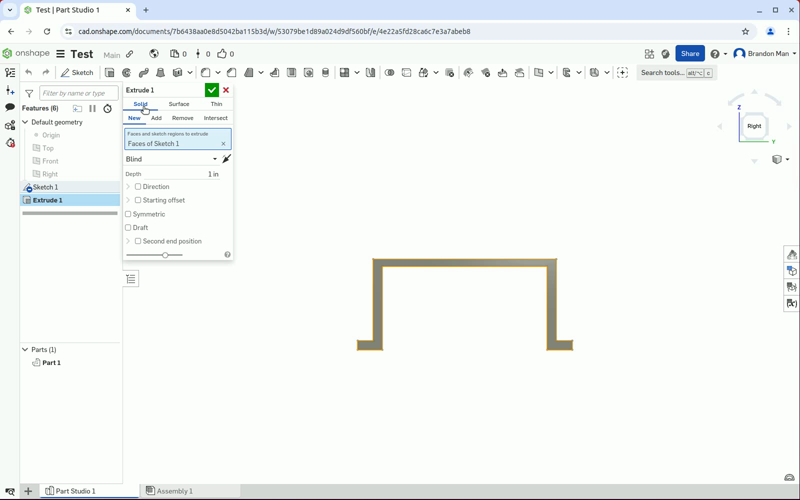
click(143, 106)
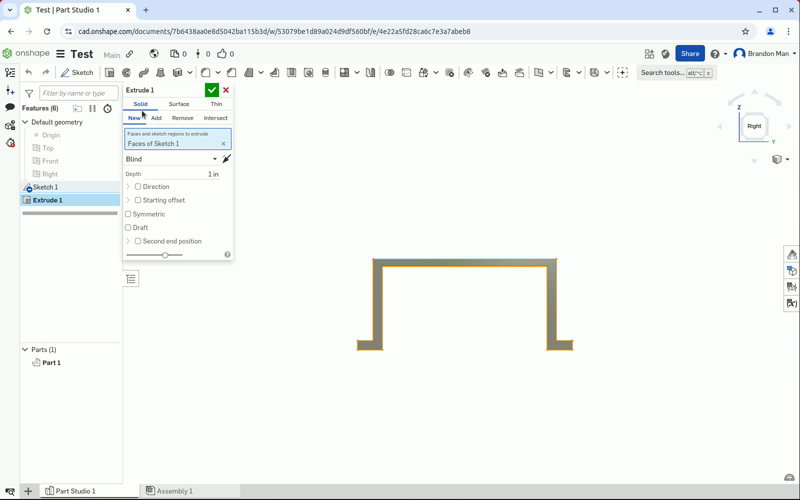
mouse_move(137, 120)
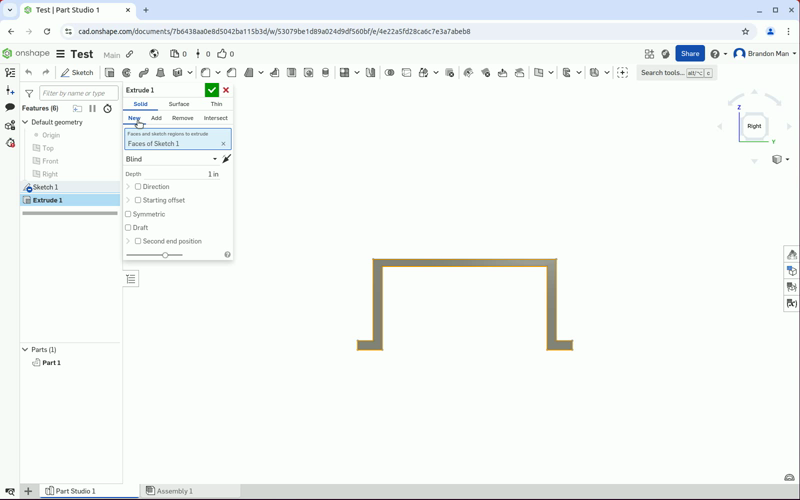
click(137, 120)
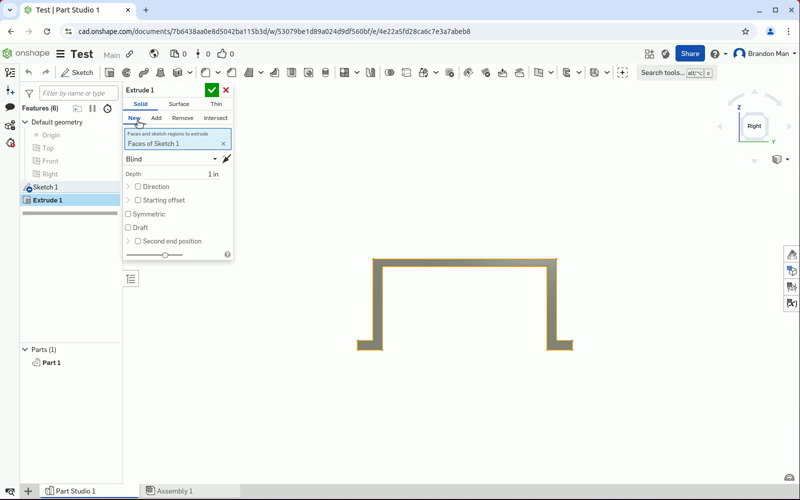
key(tab, 4)
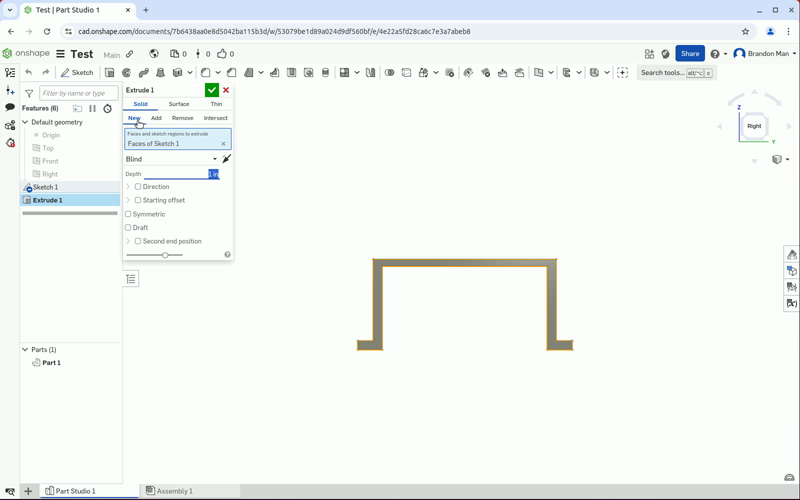
text(4.333)
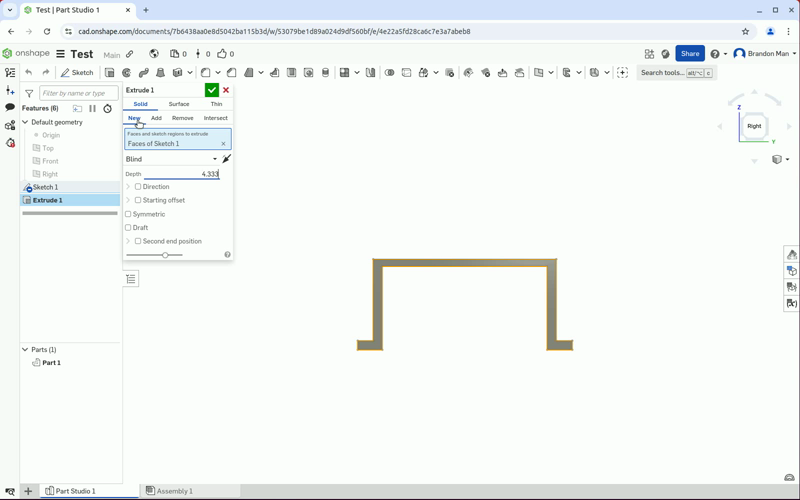
key(enter)
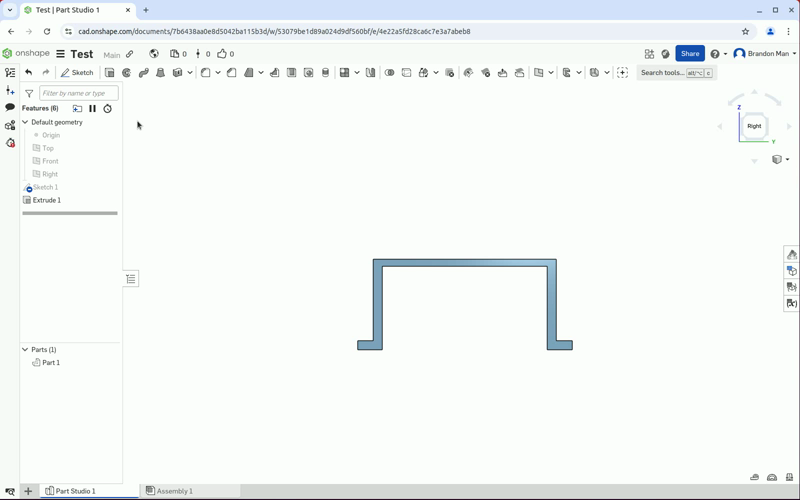
key(shift+h)
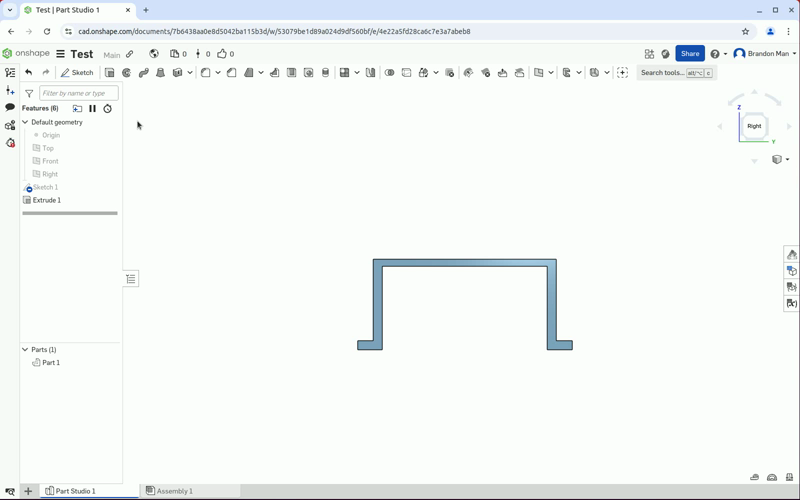
key(shift+h)
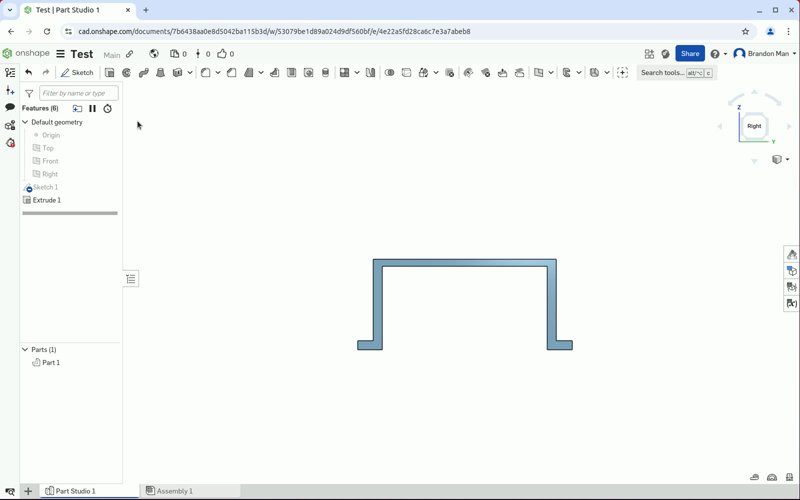
mouse_move(73, 189)
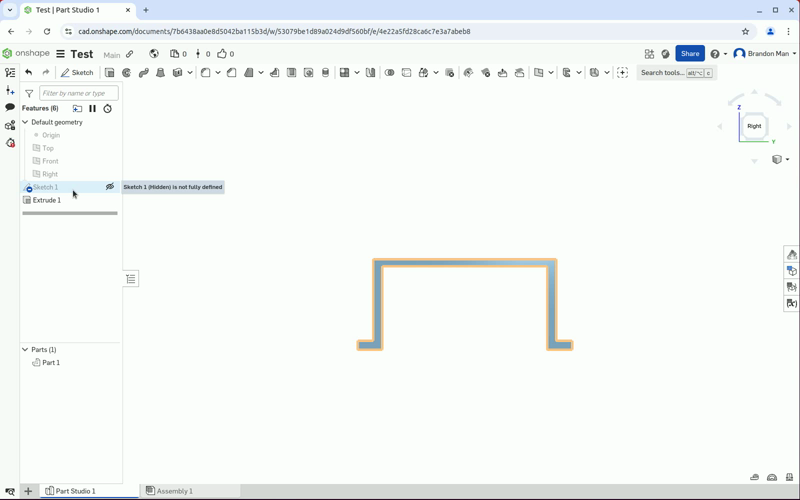
click(73, 189)
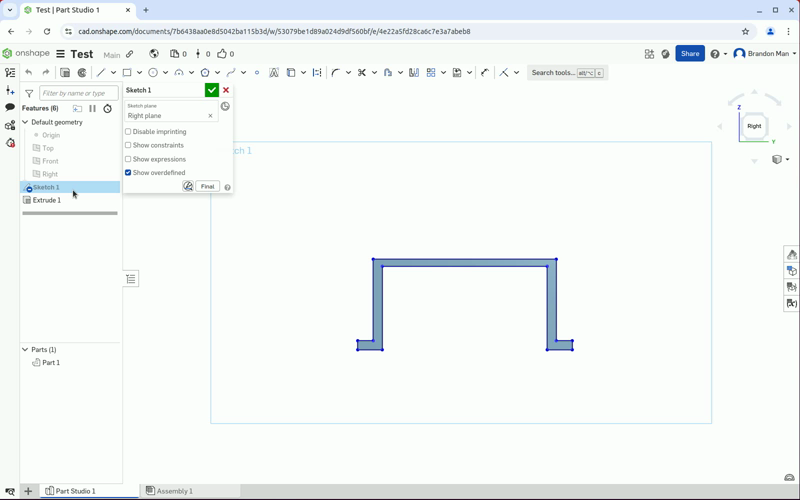
mouse_move(229, 92)
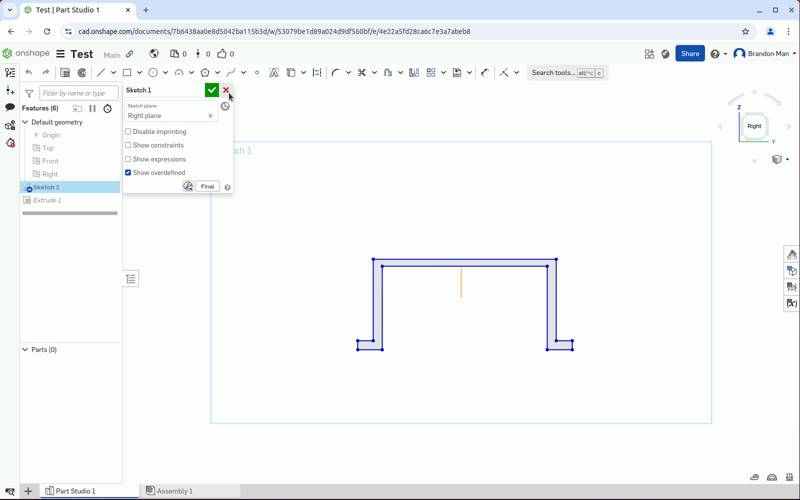
click(229, 92)
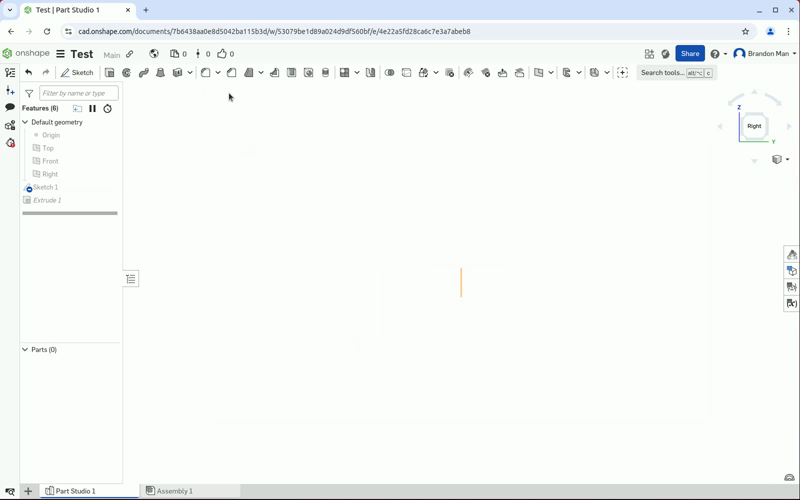
mouse_move(73, 352)
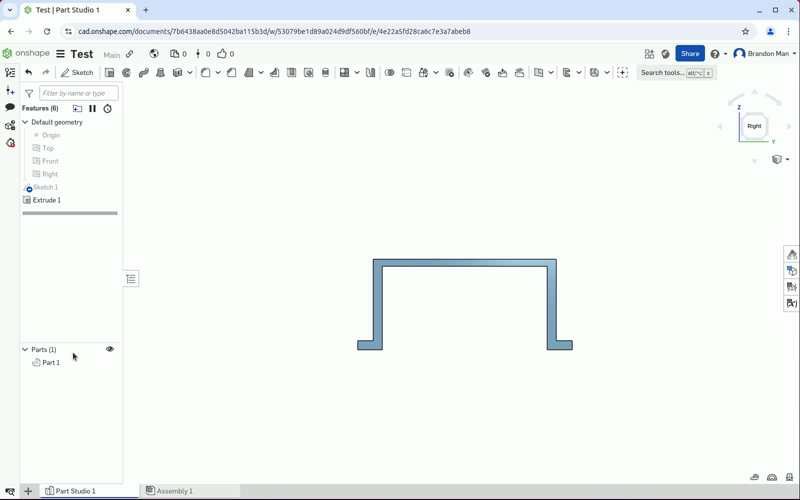
key(y)
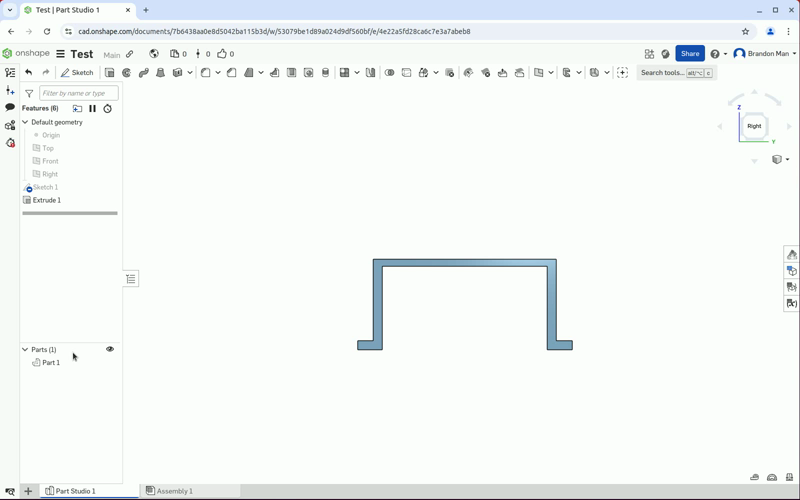
key(shift+p)
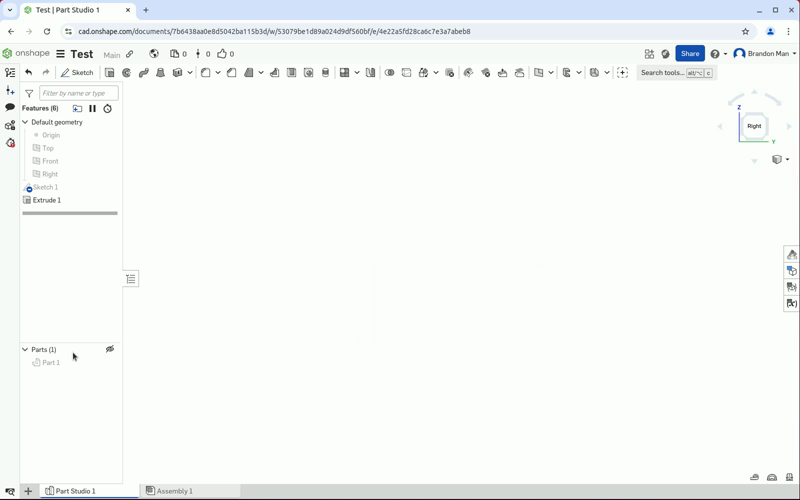
key(space)
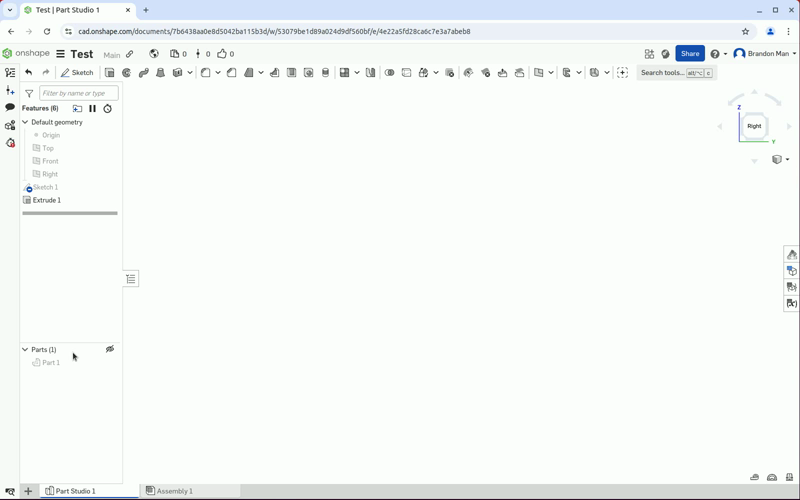
key_down(shift)
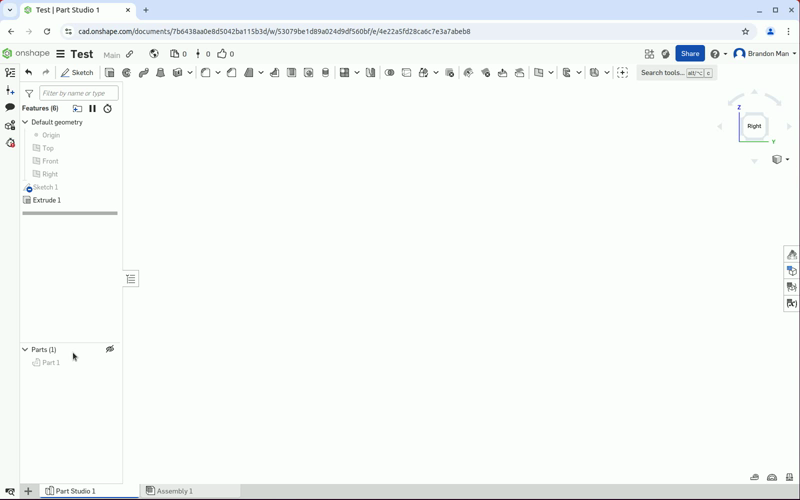
key(right)
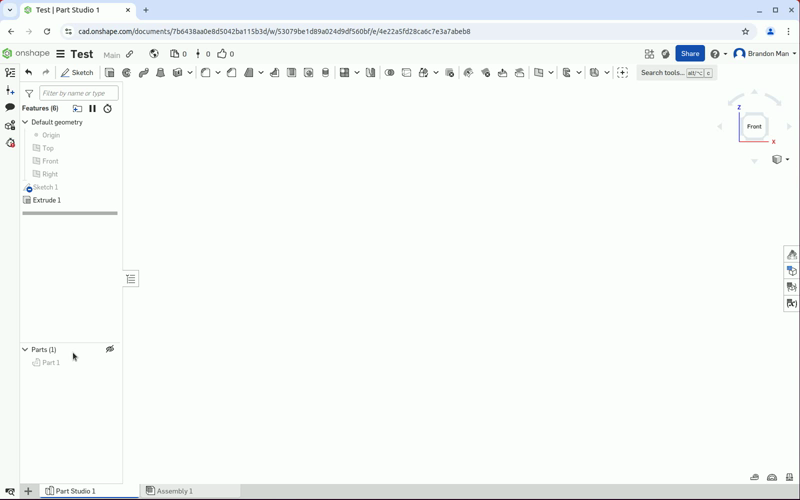
key_up(shift)
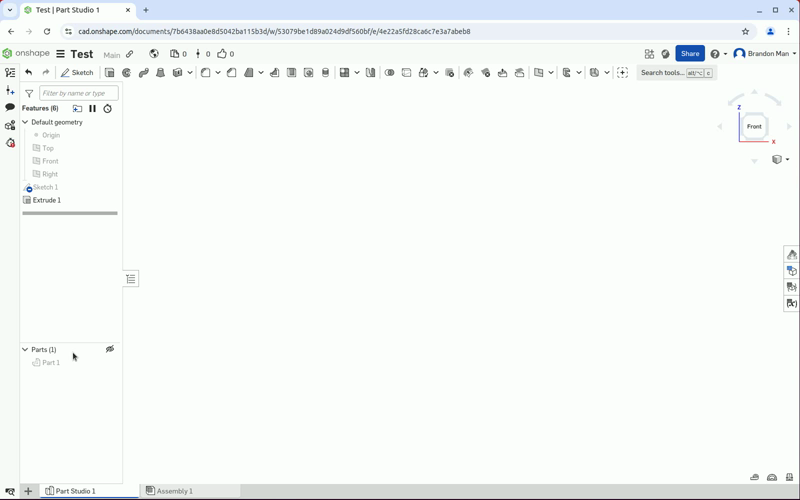
key(space)
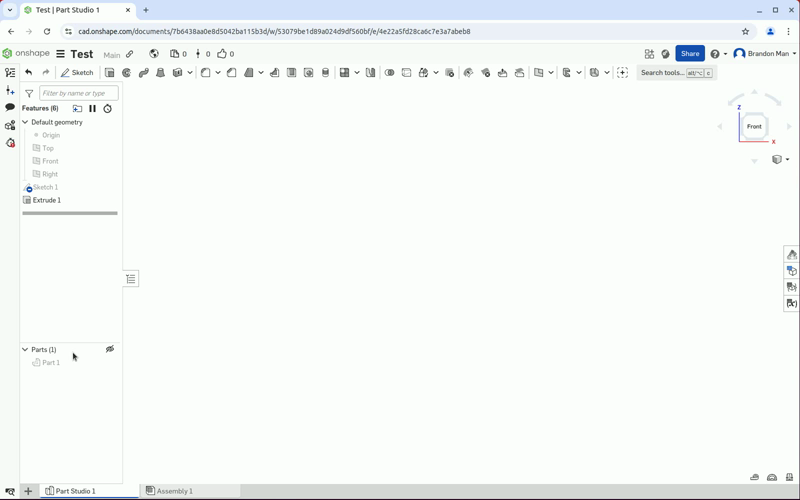
key_down(shift)
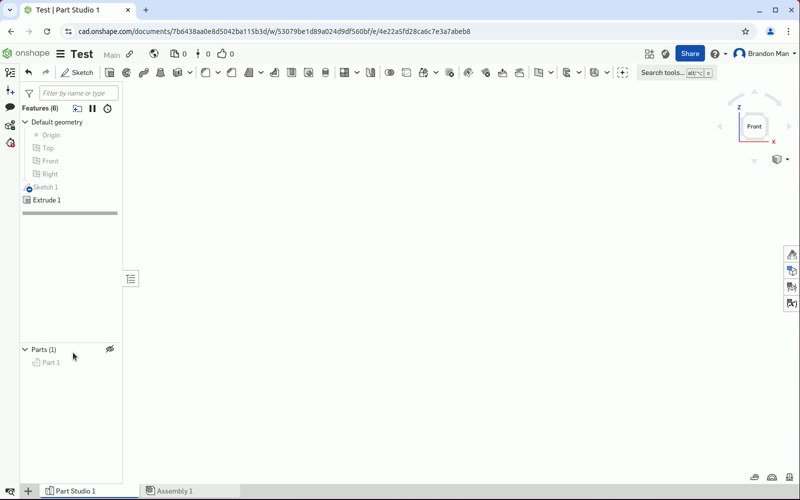
key(down)
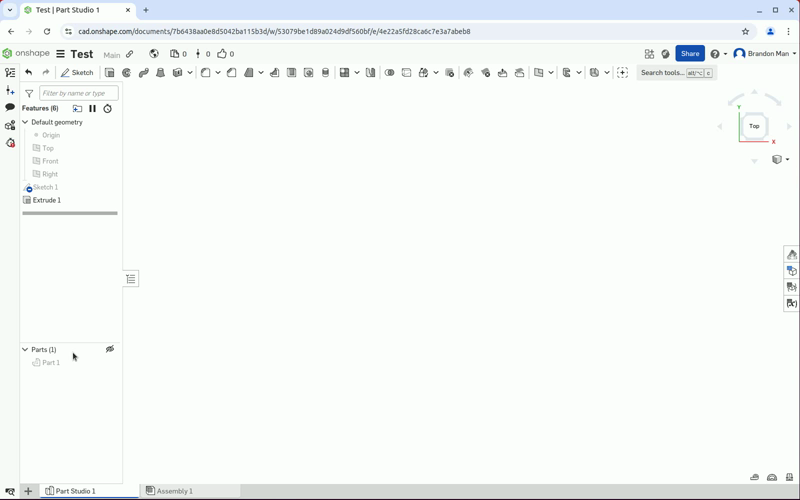
key_up(shift)
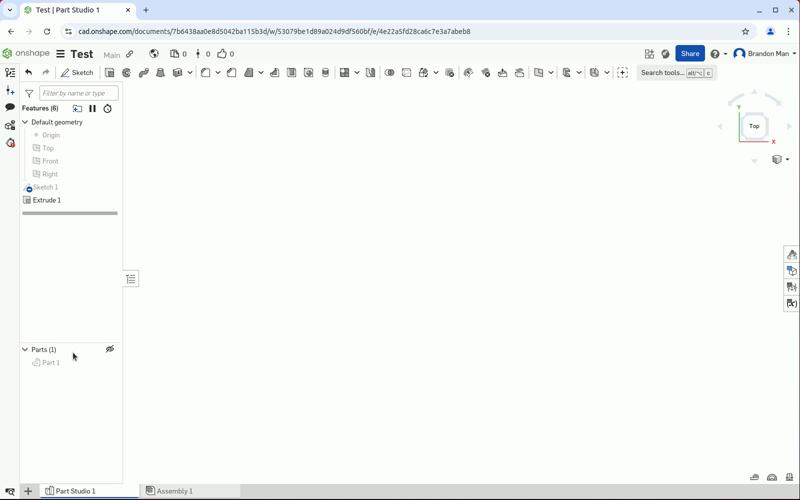
mouse_move(73, 352)
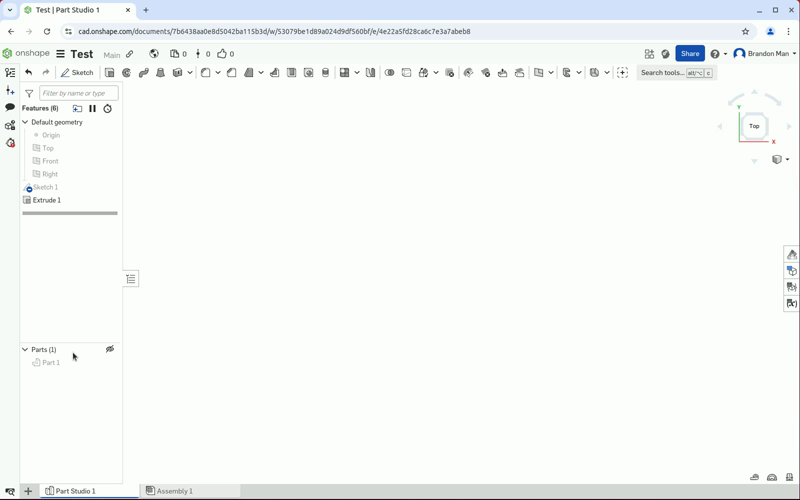
key(shift+y)
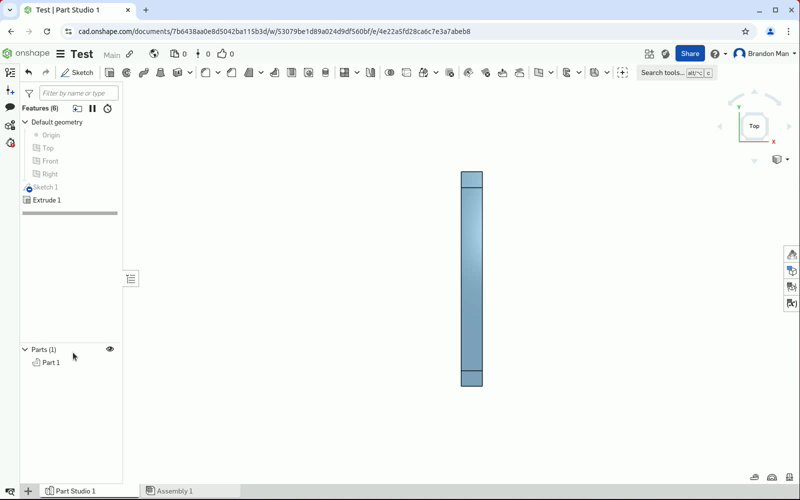
mouse_move(541, 75)
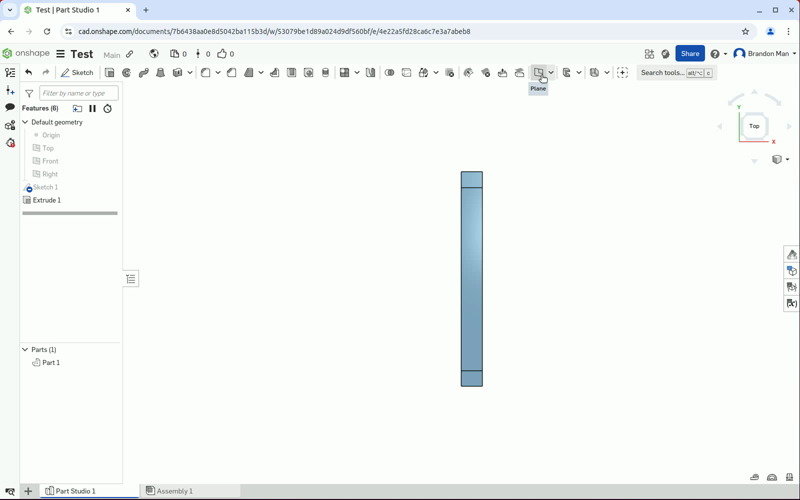
click(541, 75)
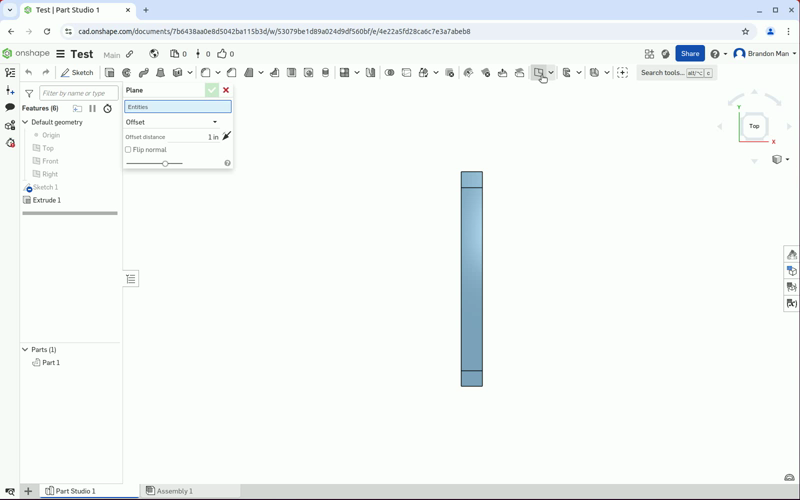
mouse_move(73, 150)
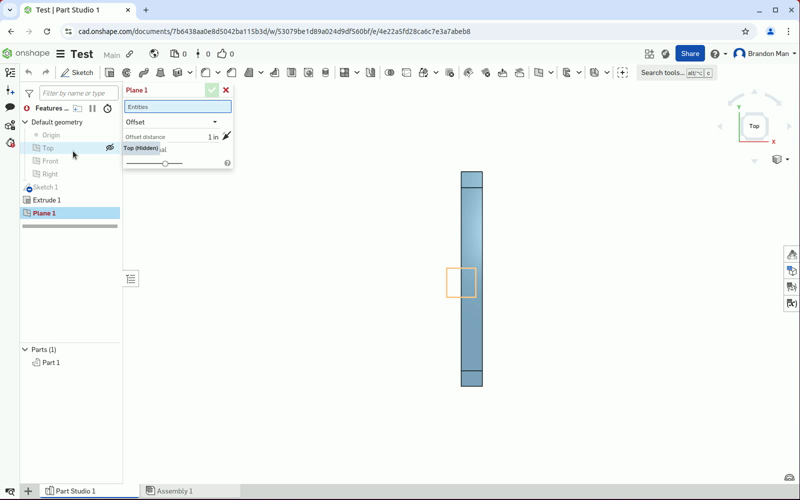
click(73, 150)
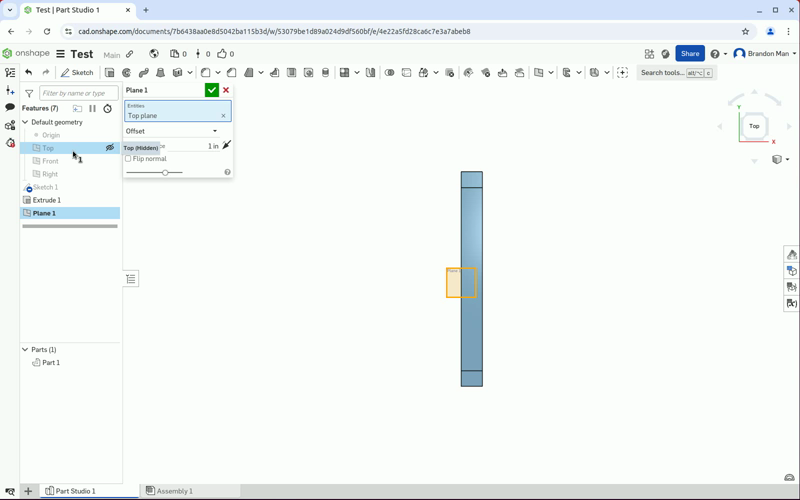
key(tab, 2)
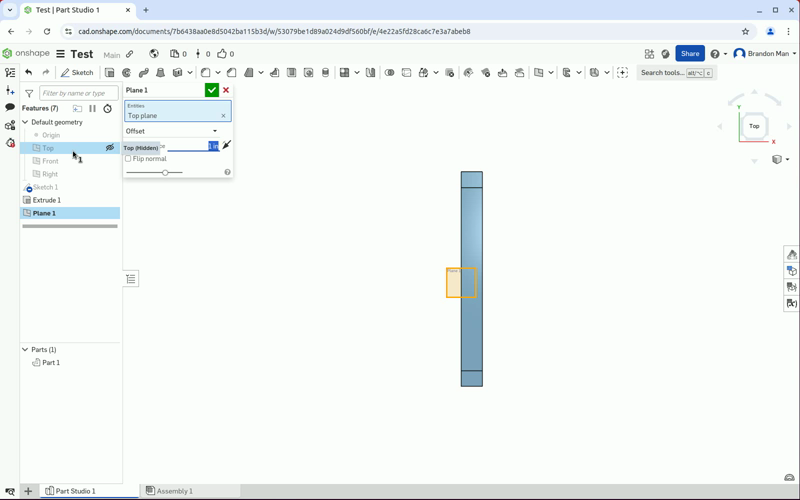
text(11.801)
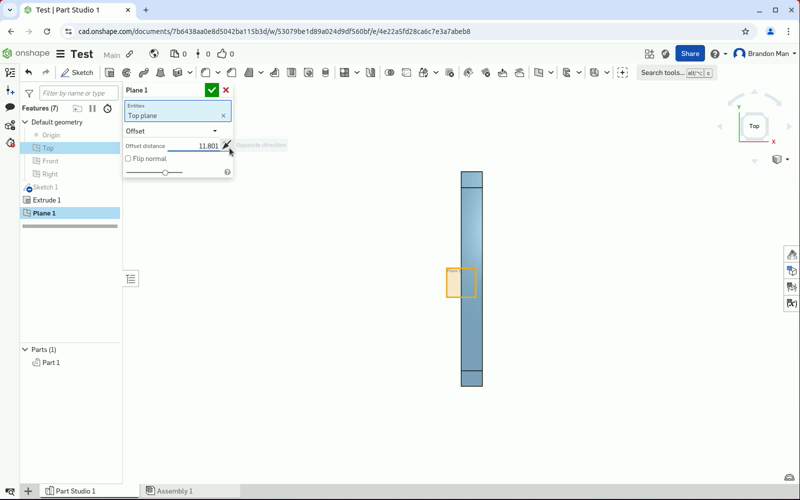
mouse_move(229, 147)
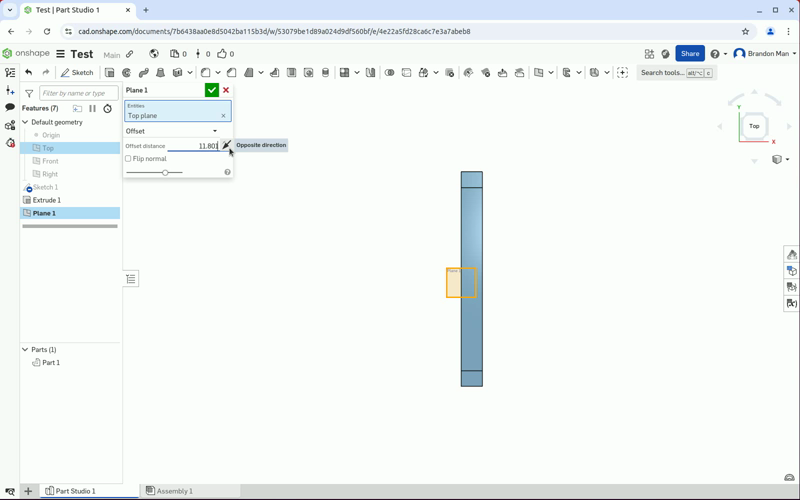
click(229, 147)
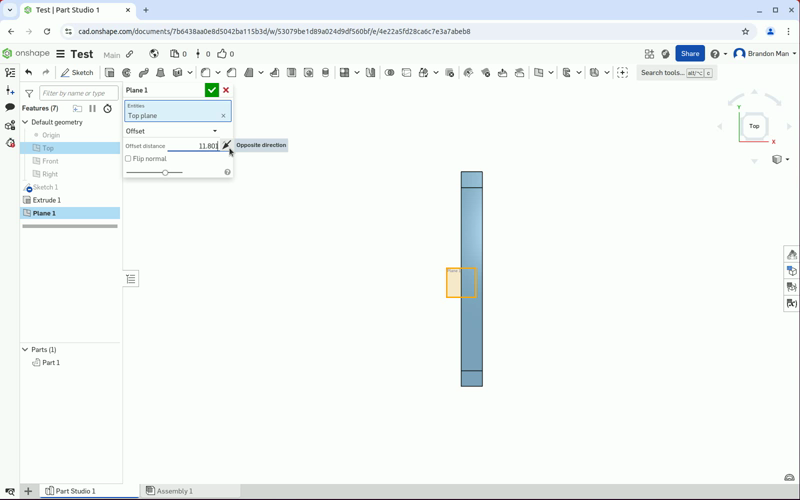
key(enter, 2)
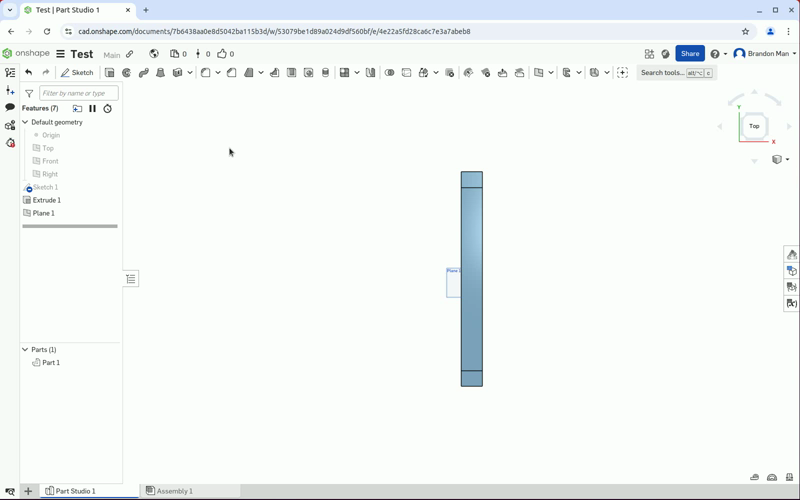
key(shift+s)
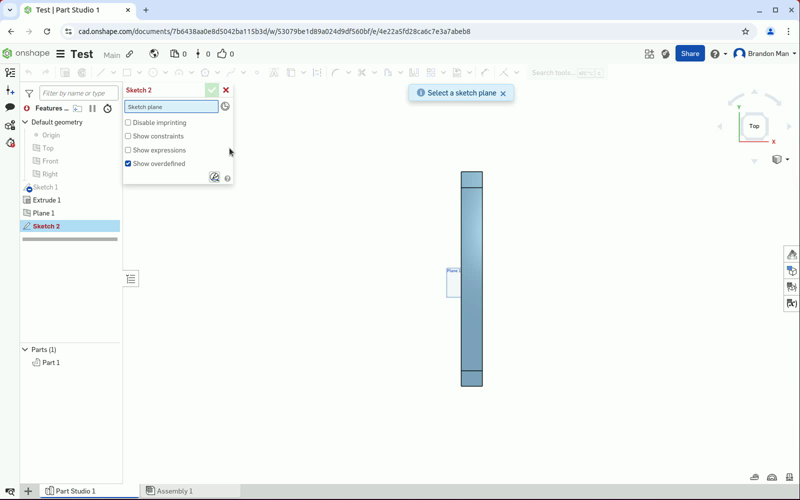
mouse_move(73, 215)
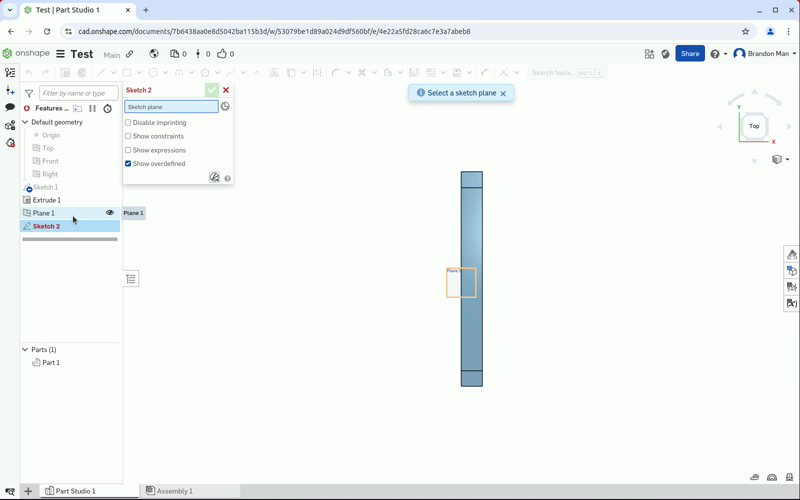
click(73, 215)
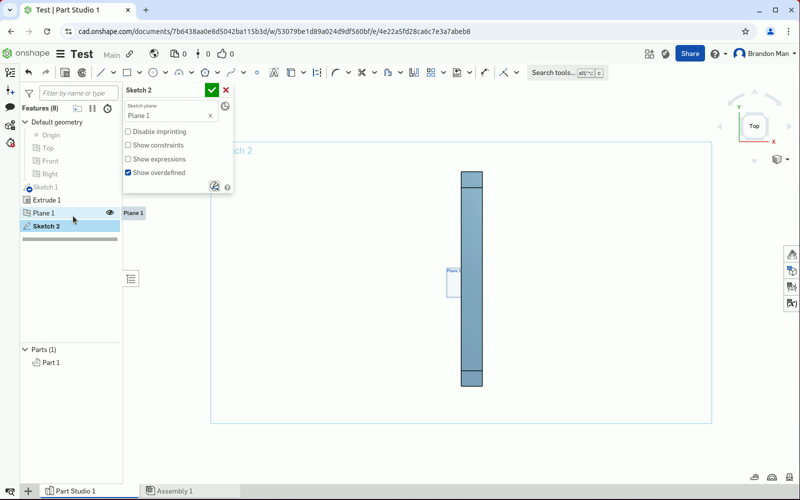
mouse_move(73, 352)
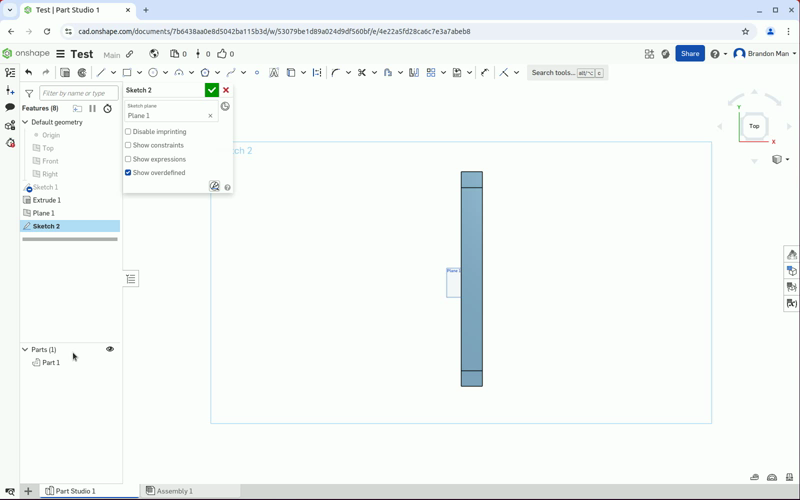
key(y)
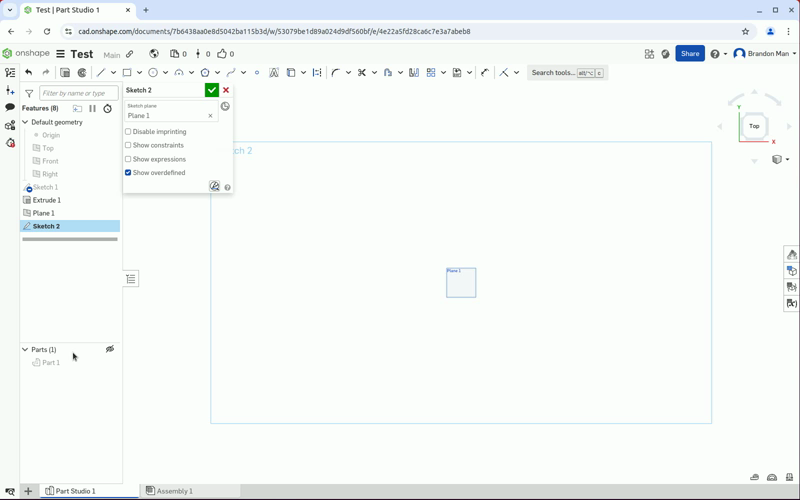
key(c)
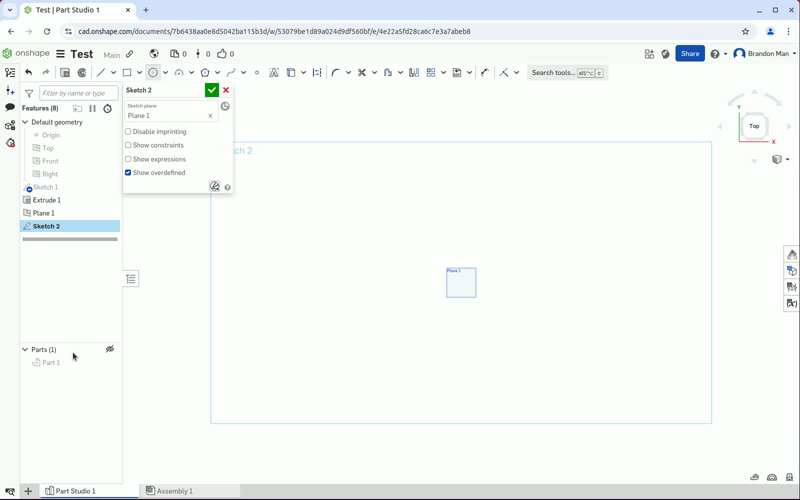
key_down(shift)
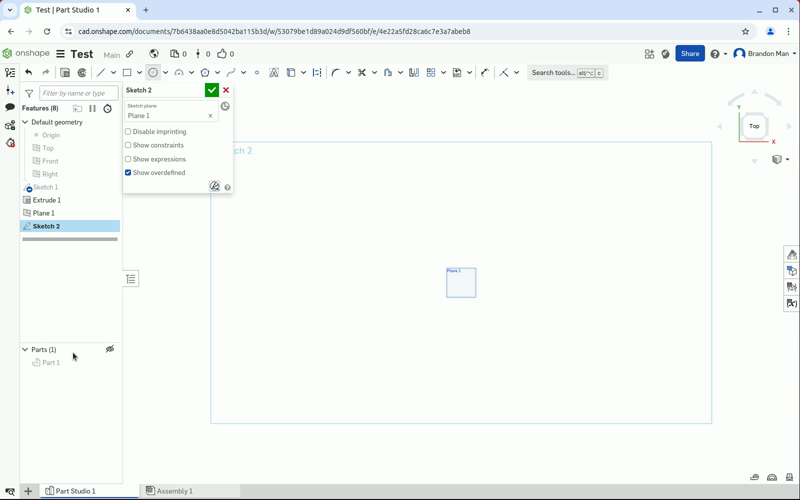
mouse_move(471, 178)
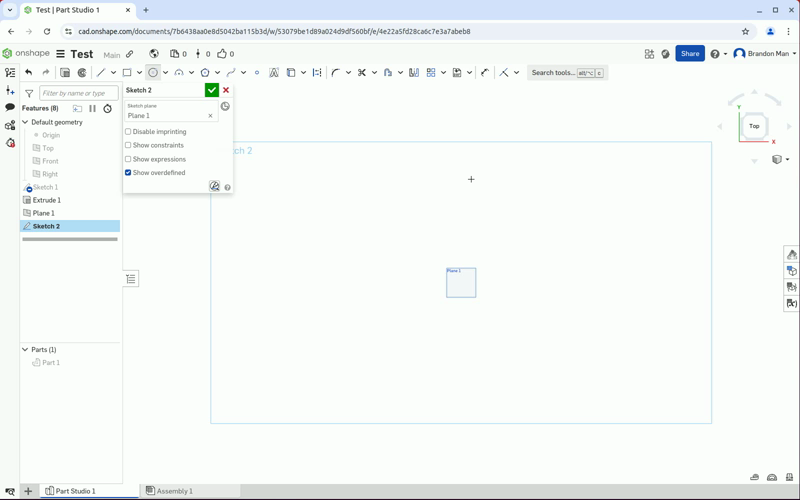
click(471, 178)
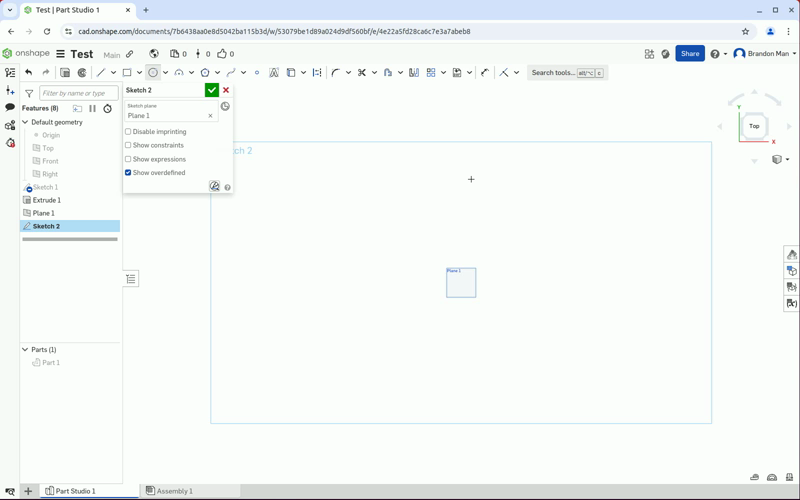
key_up(shift)
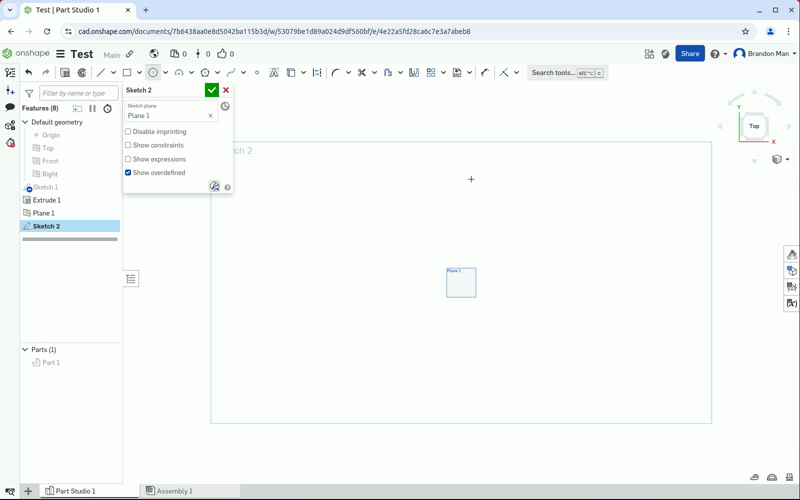
mouse_move(476, 178)
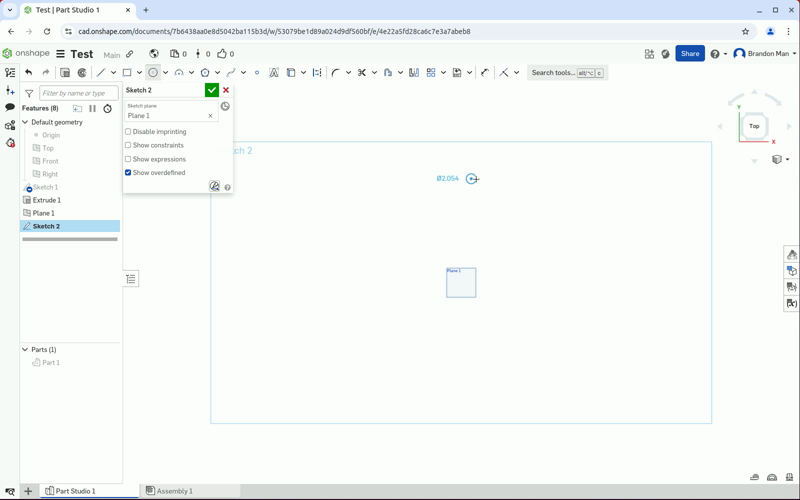
click(476, 178)
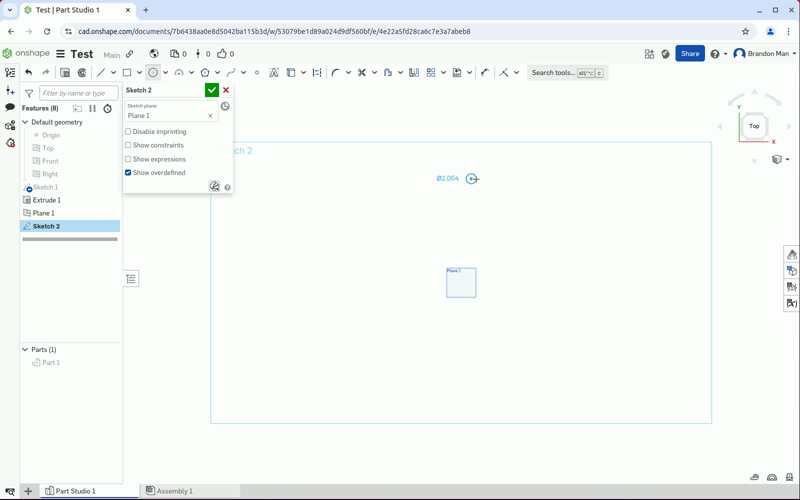
key(esc)
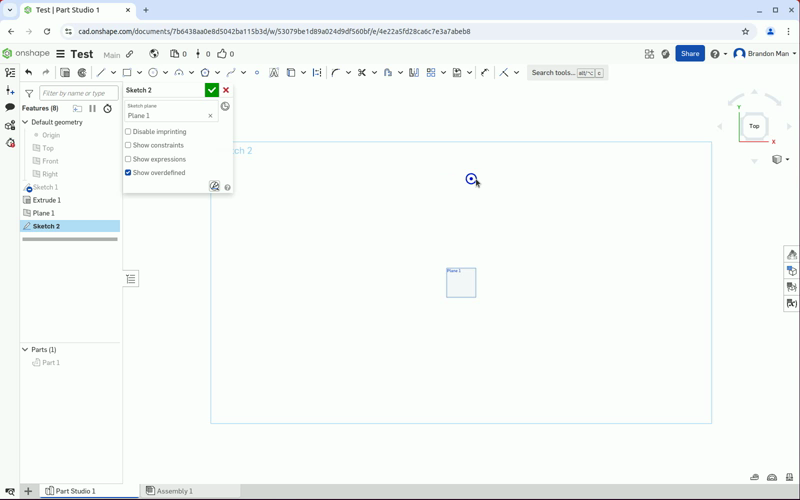
mouse_move(473, 182)
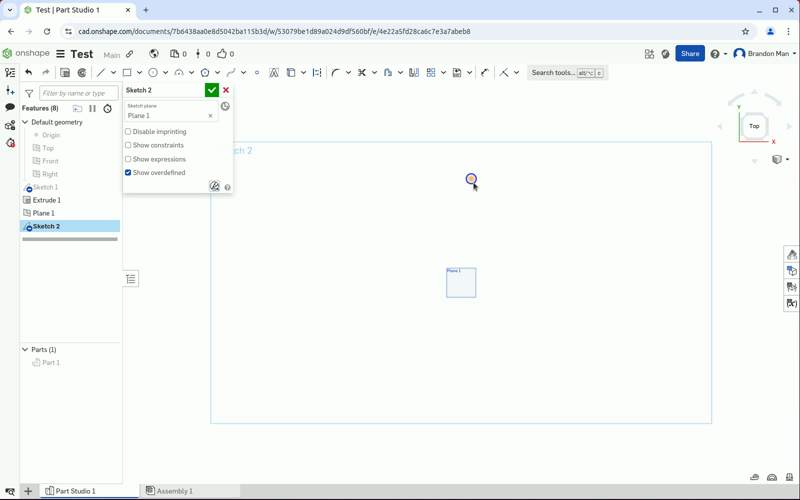
scroll(6)
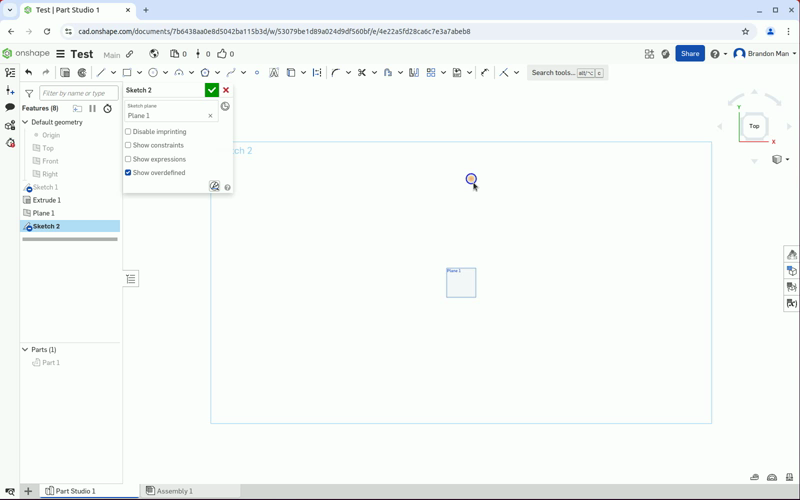
scroll(6)
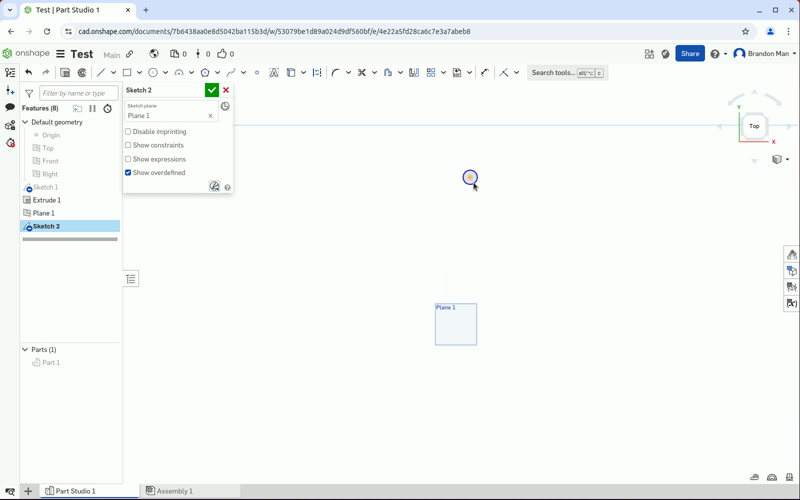
scroll(6)
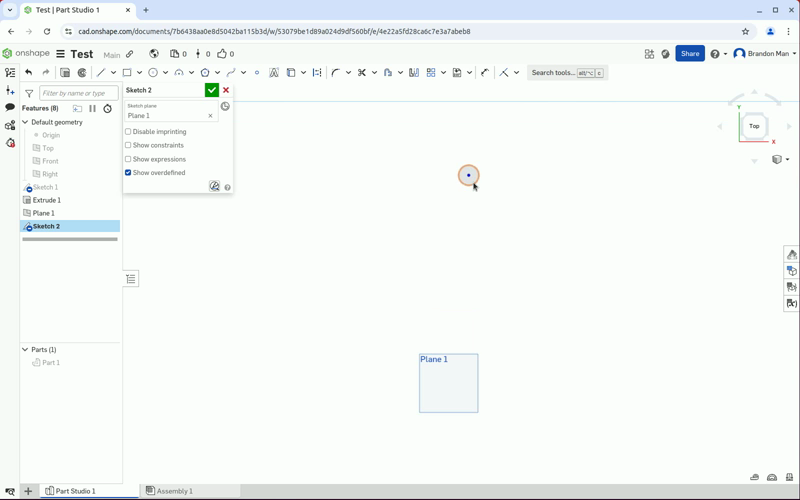
scroll(6)
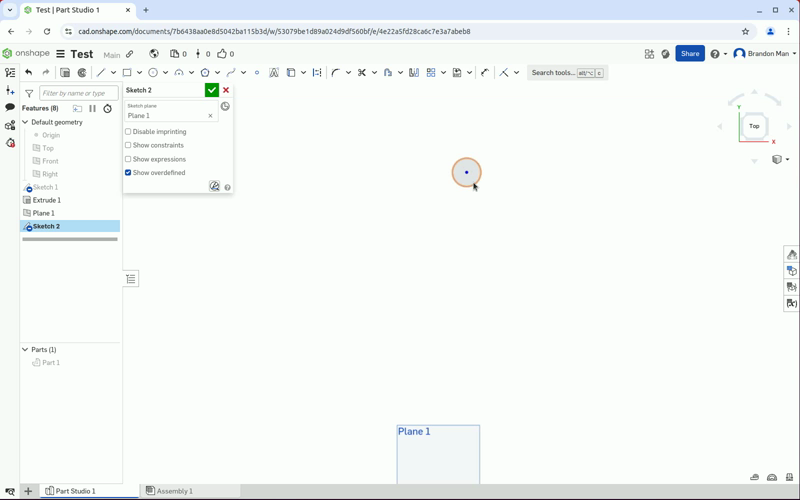
scroll(6)
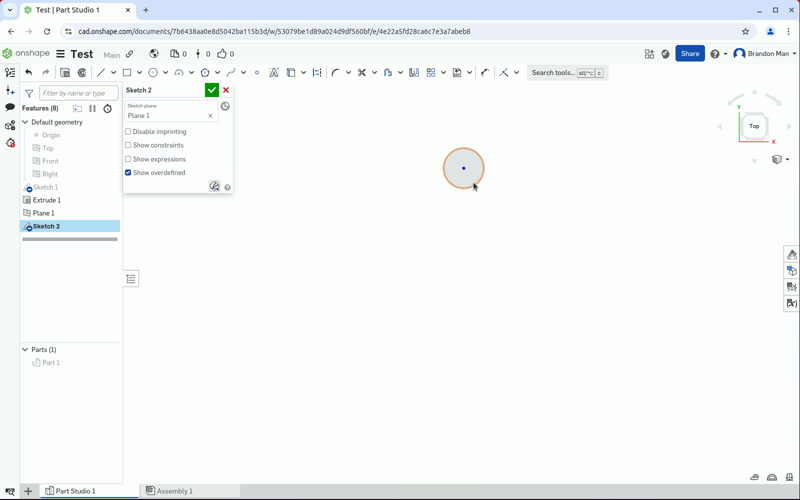
scroll(6)
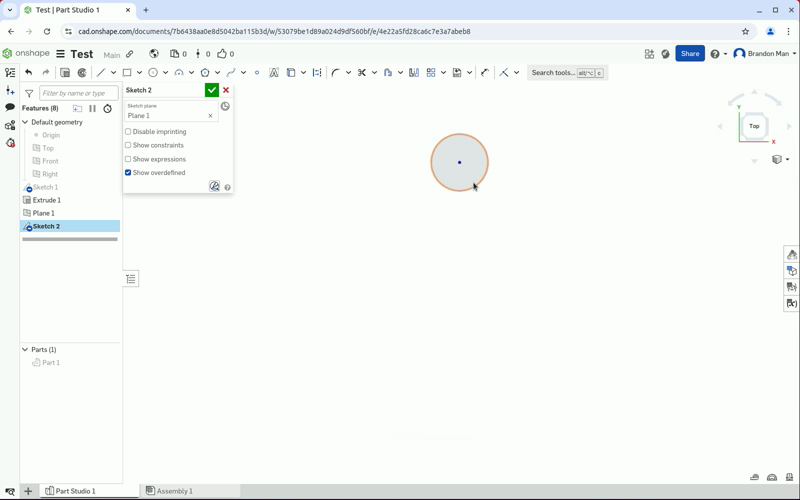
scroll(6)
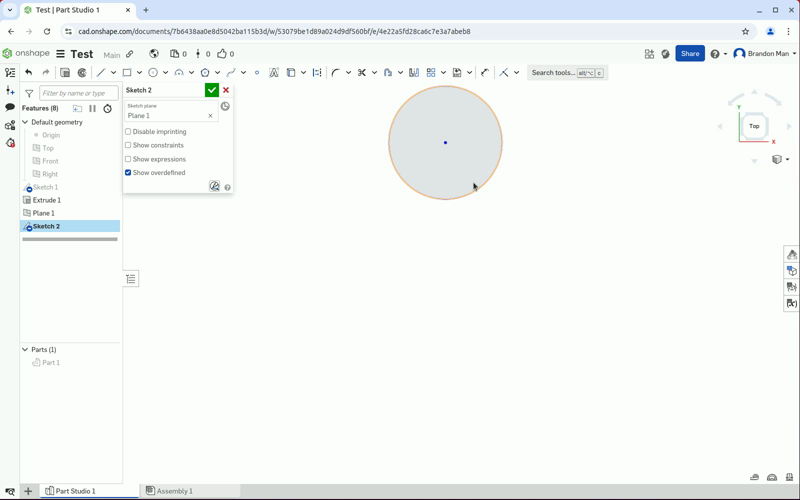
click(473, 182)
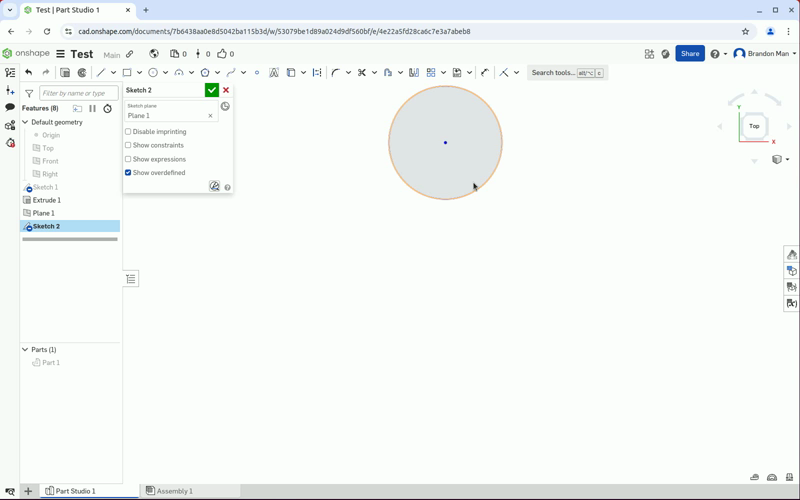
scroll(-6)
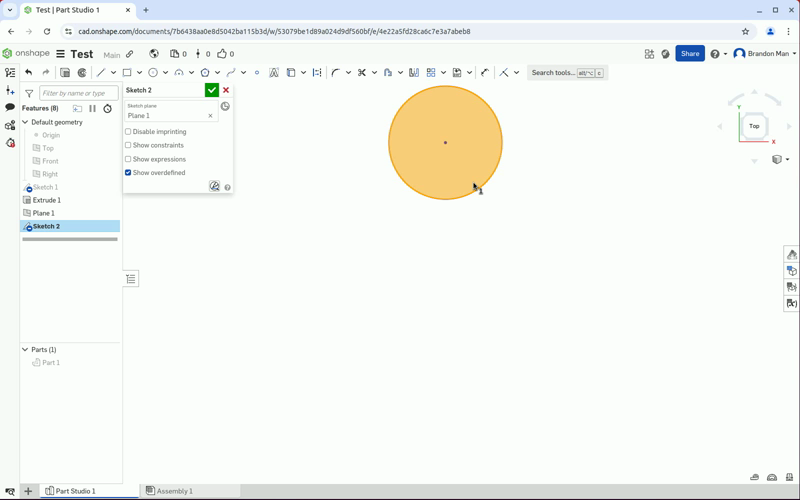
scroll(-6)
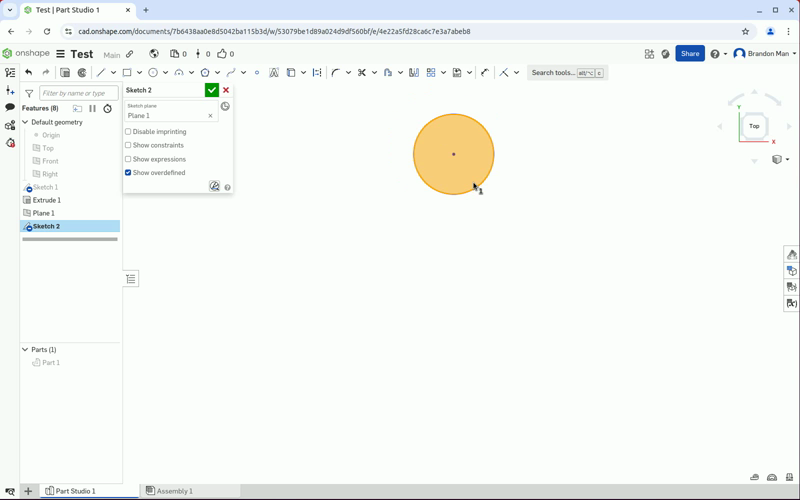
scroll(-6)
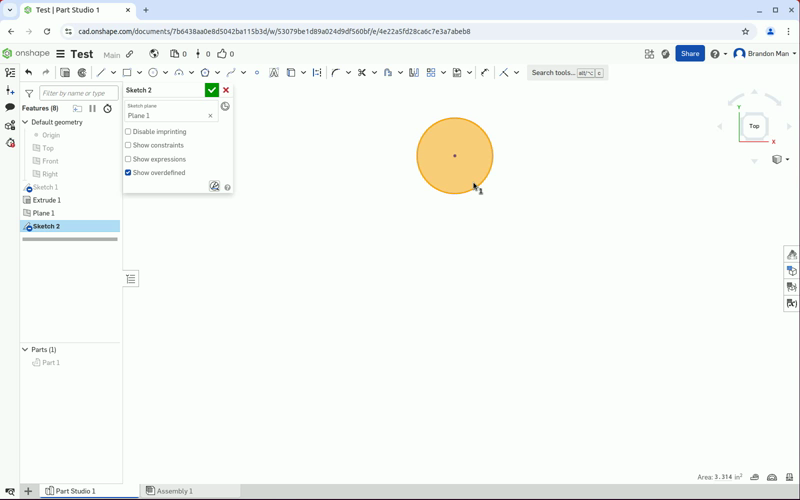
scroll(-6)
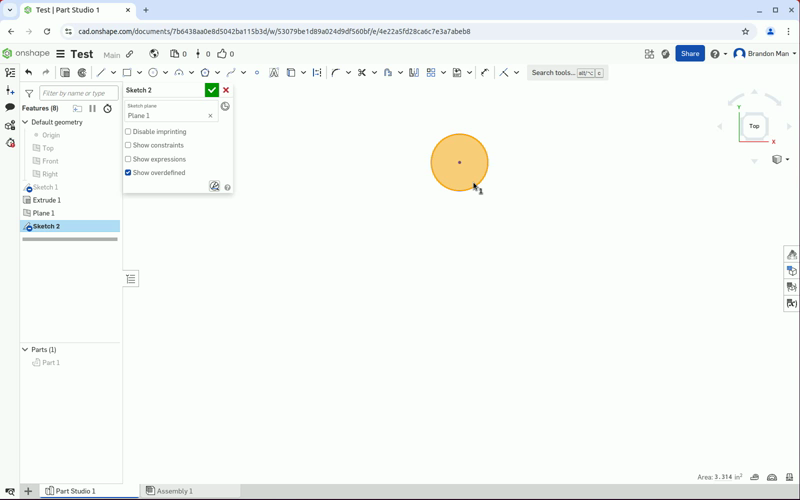
scroll(-6)
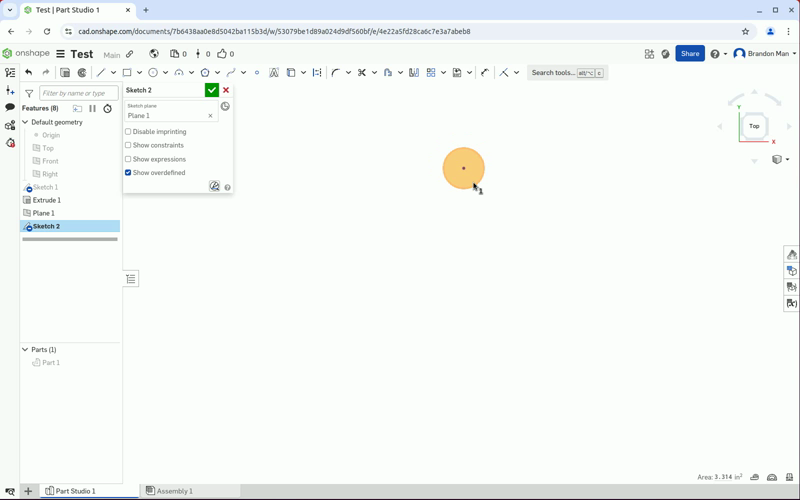
scroll(-6)
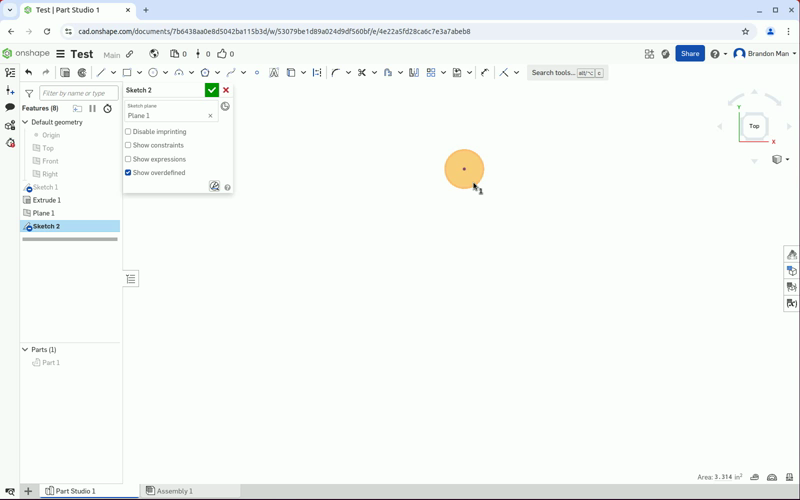
scroll(-6)
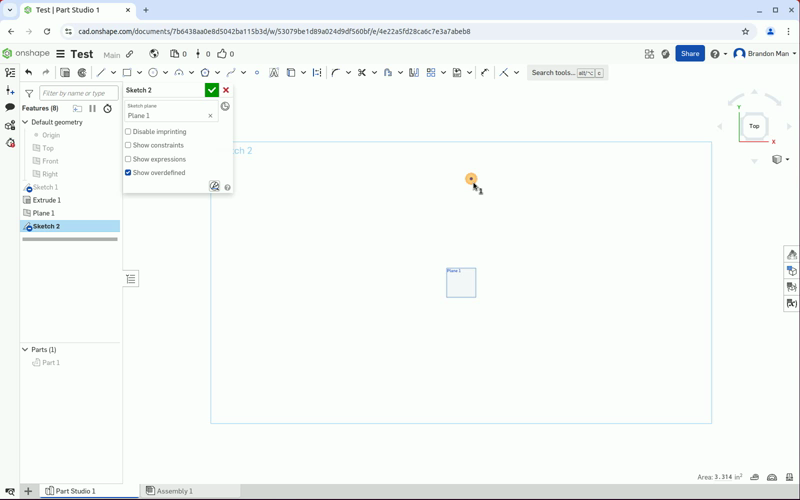
mouse_move(73, 352)
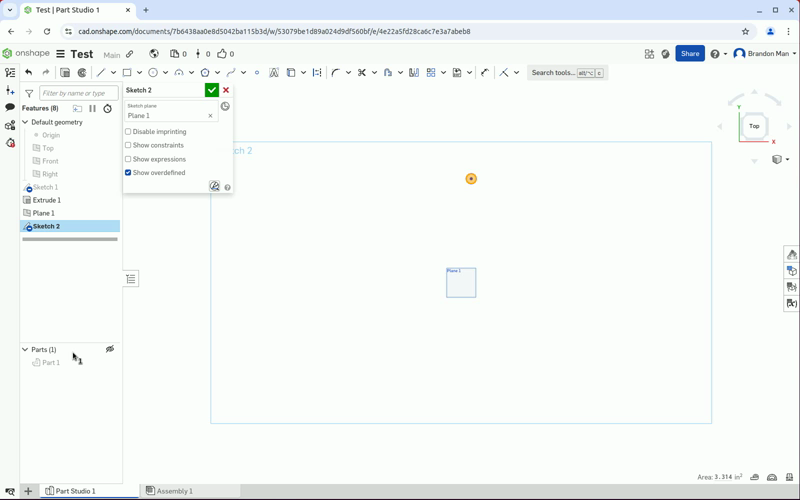
key(shift+y)
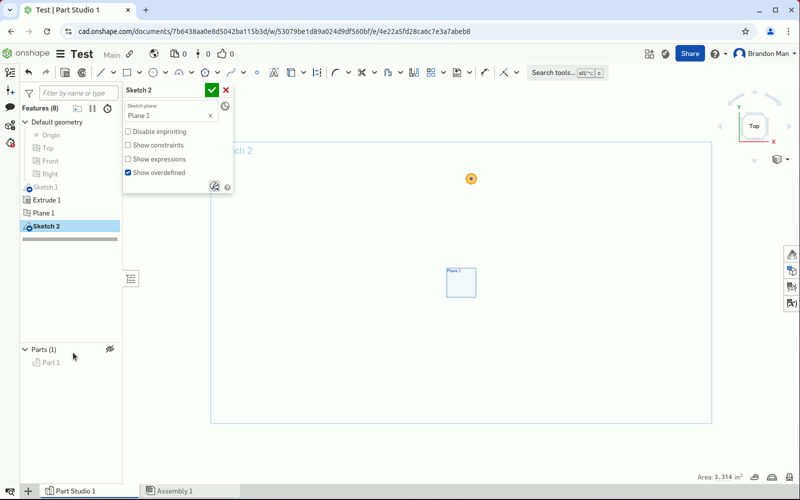
key(shift+e)
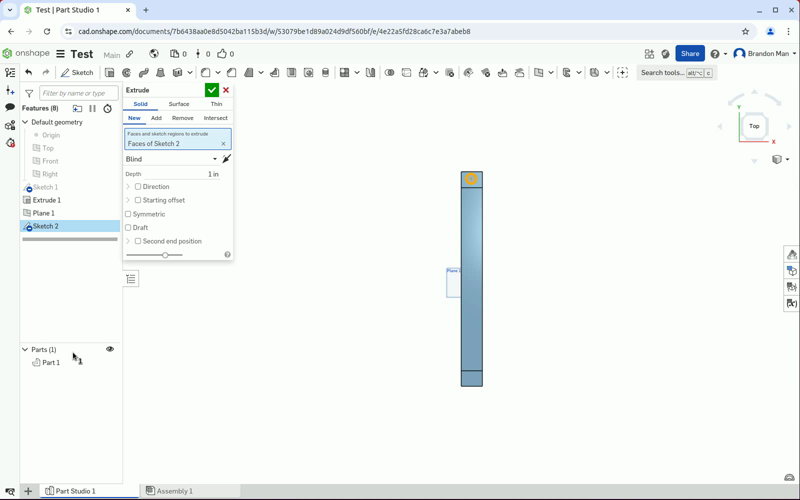
mouse_move(143, 106)
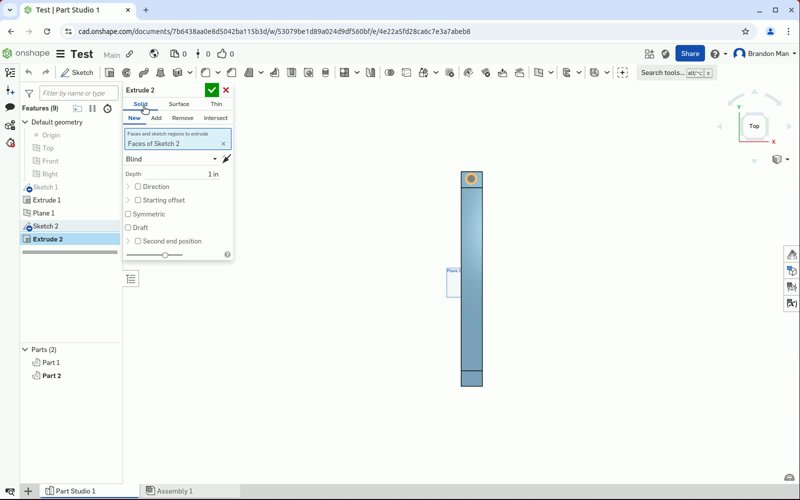
click(143, 106)
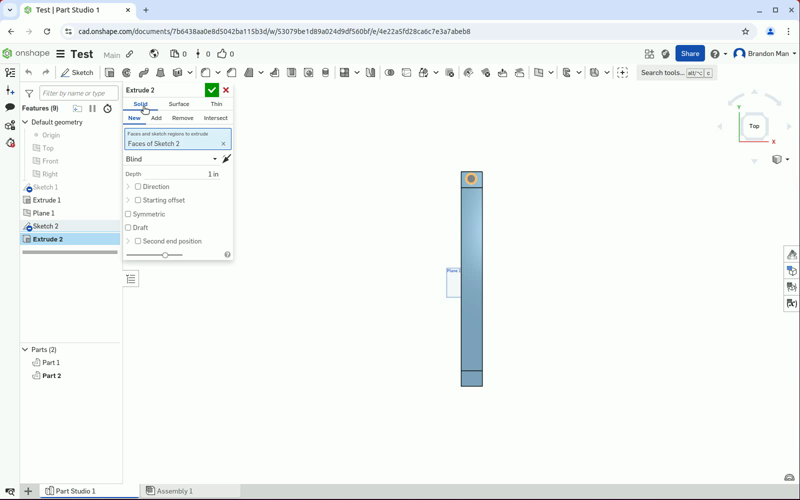
mouse_move(186, 120)
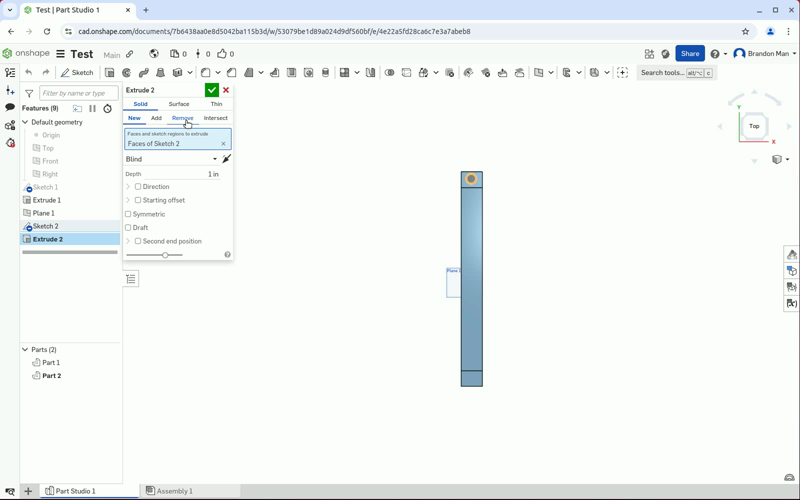
click(186, 120)
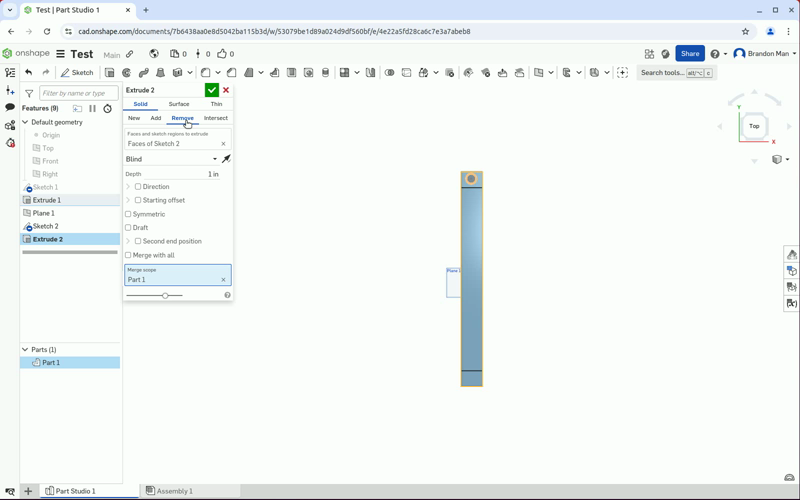
key(tab, 4)
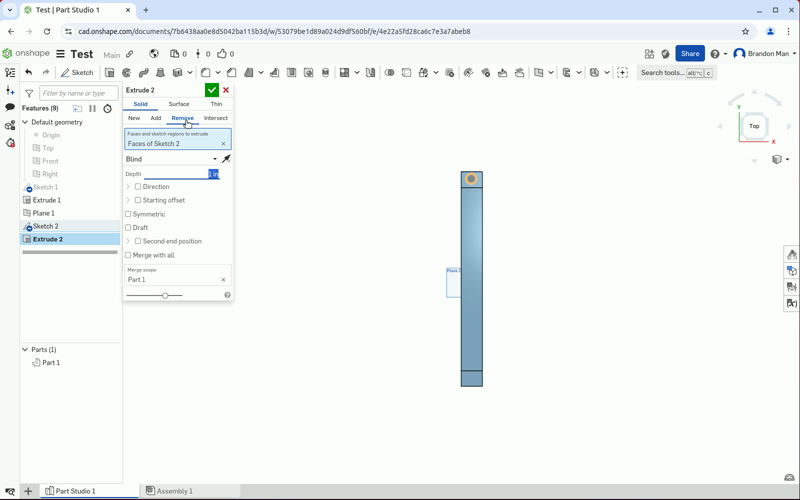
text(10.832)
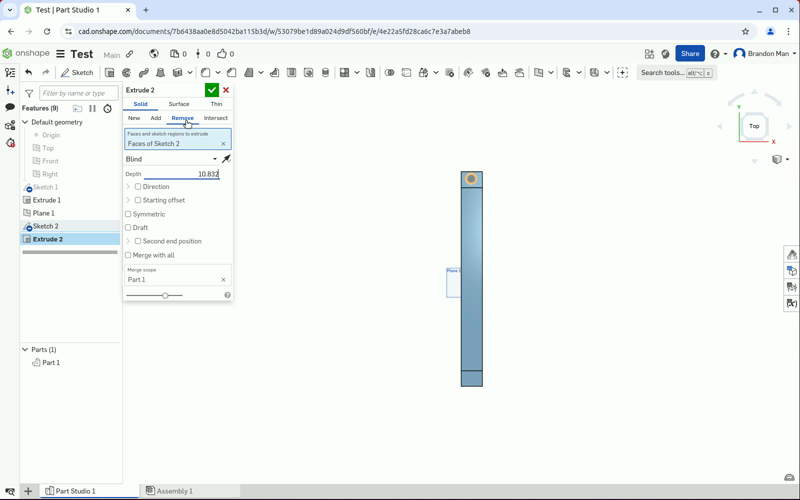
key(tab, 6)
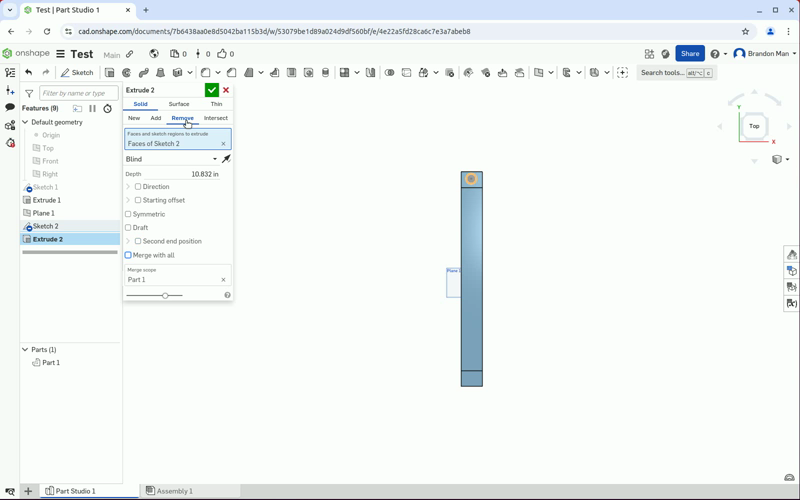
key(space)
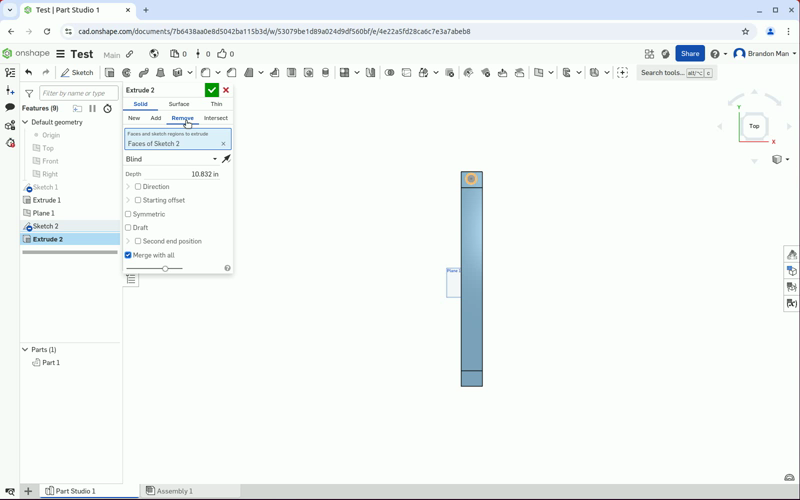
key(enter)
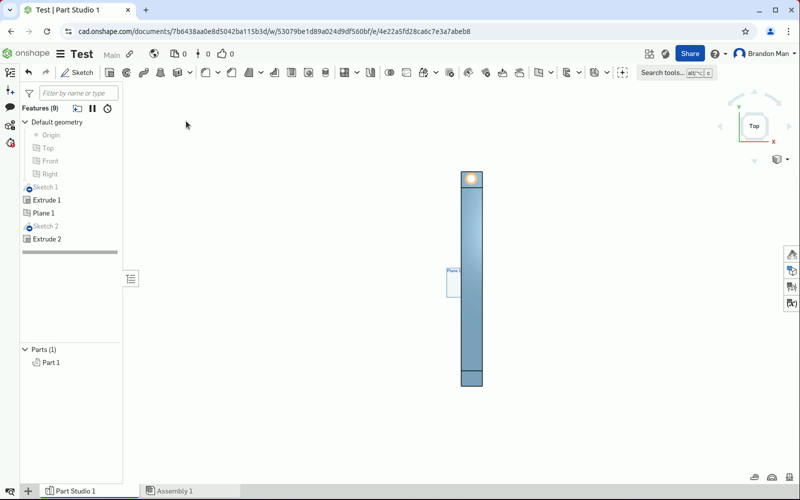
key(shift+h)
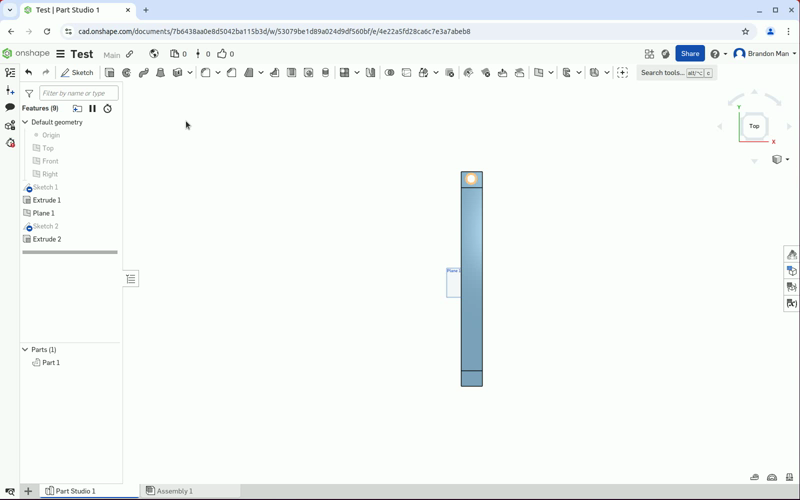
key(shift+h)
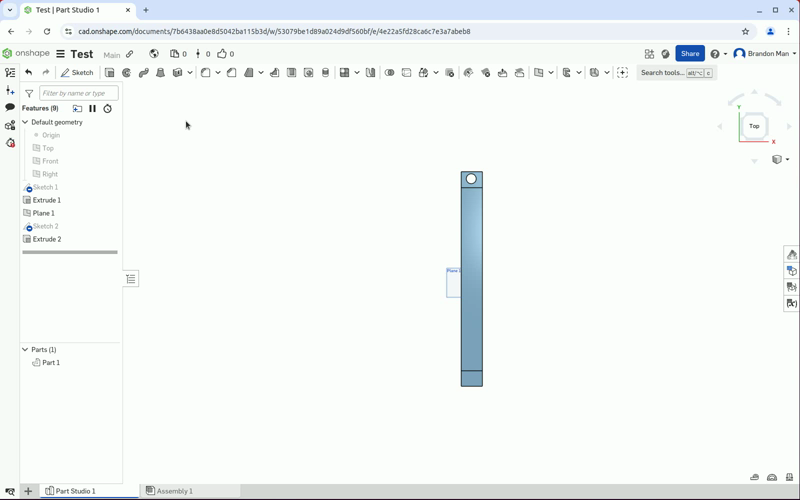
mouse_move(73, 189)
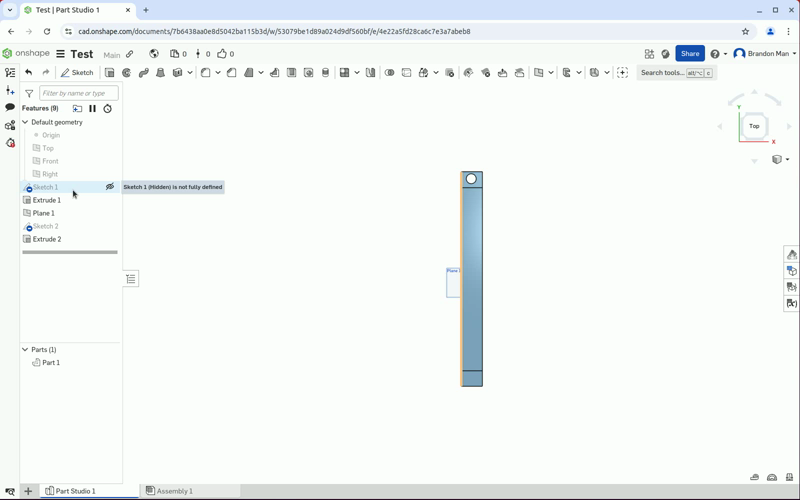
click(73, 189)
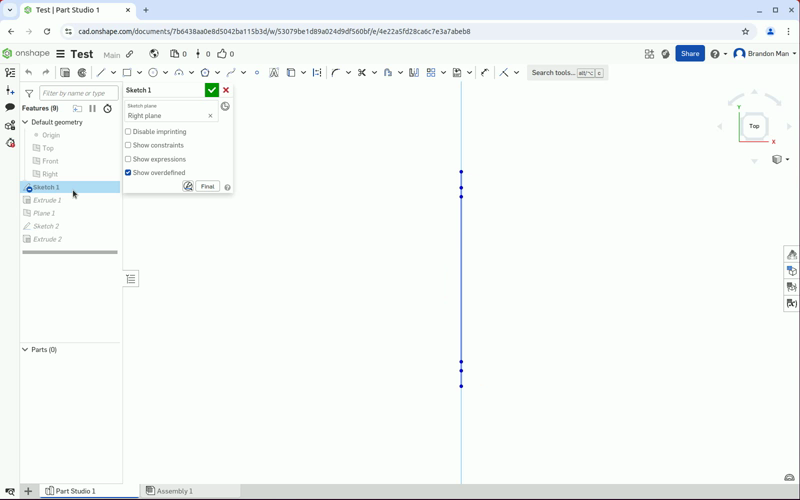
mouse_move(229, 92)
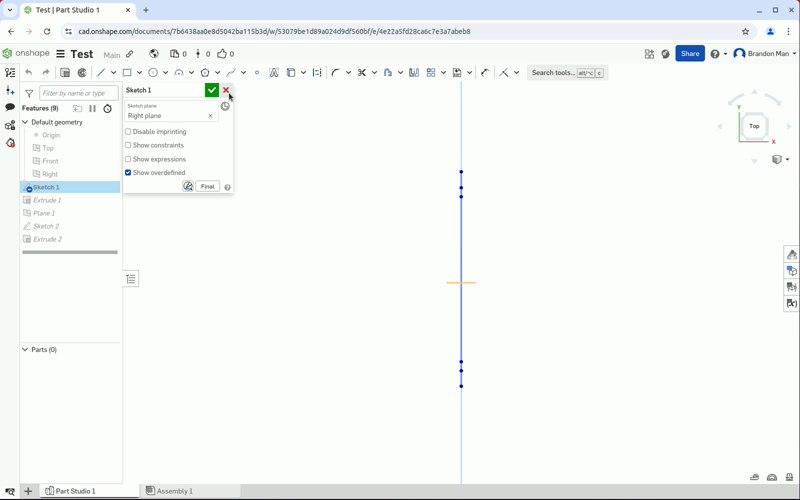
click(229, 92)
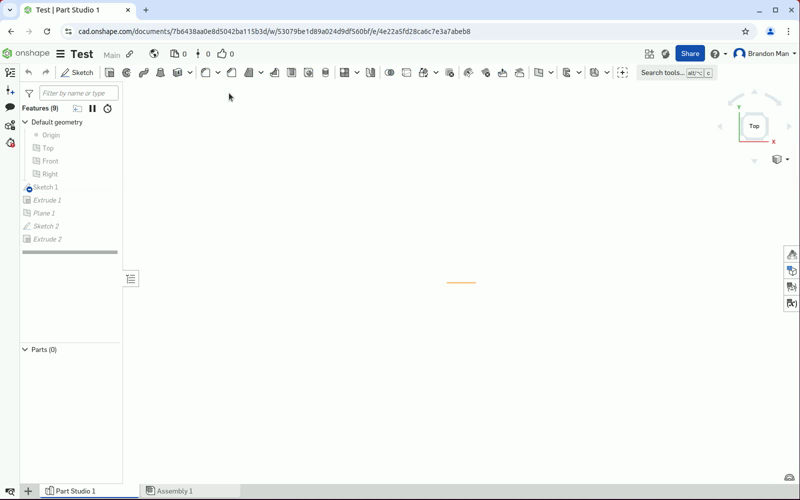
key(shift+s)
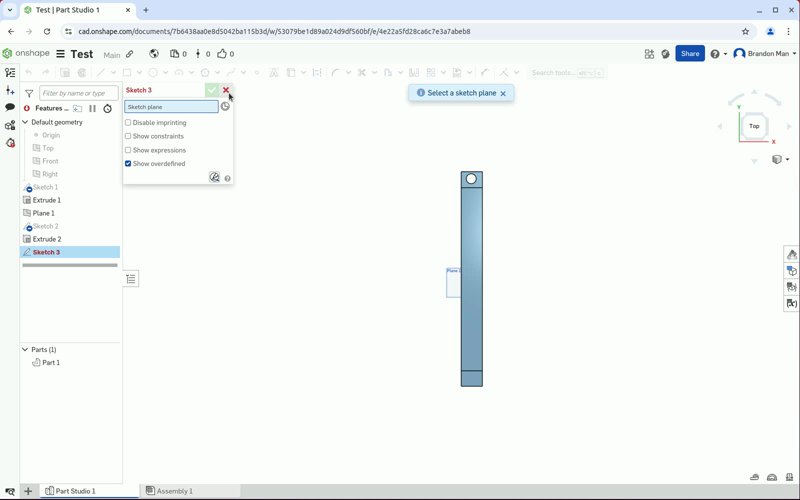
mouse_move(73, 215)
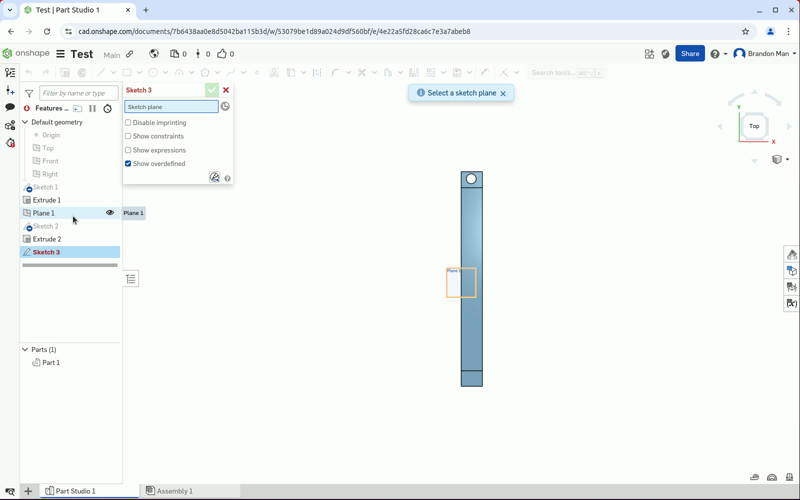
click(73, 215)
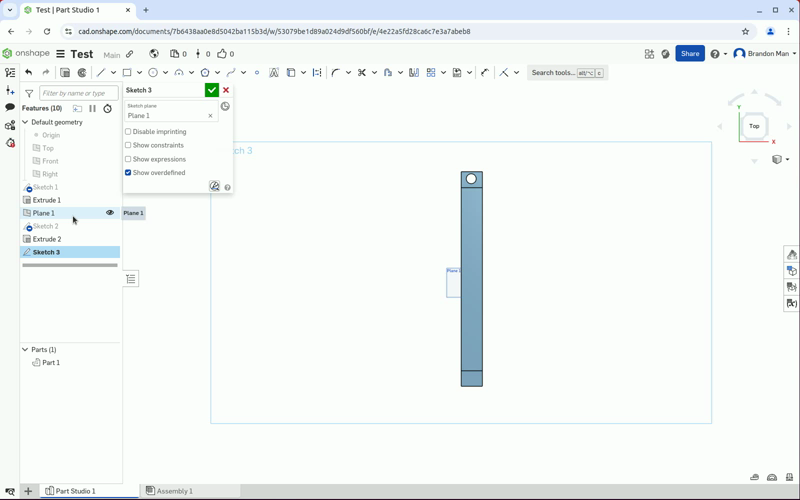
mouse_move(73, 352)
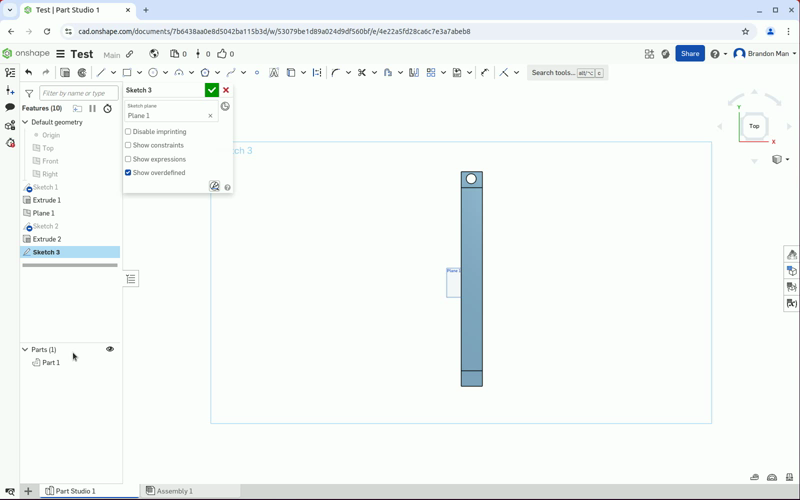
key(y)
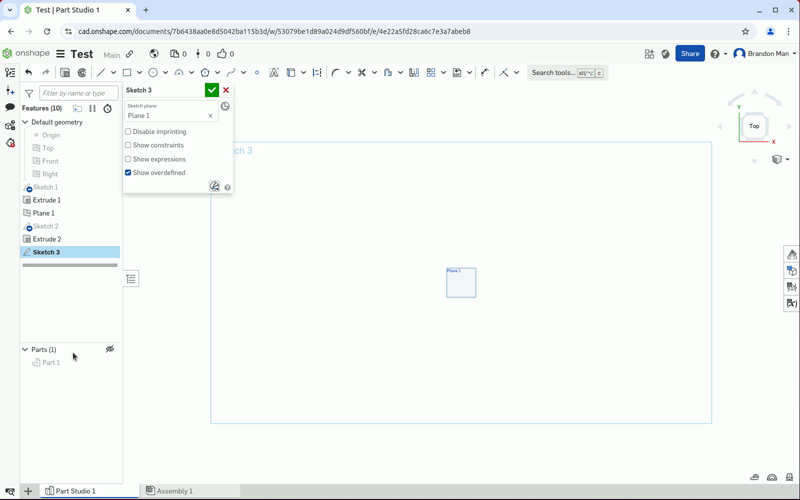
key(c)
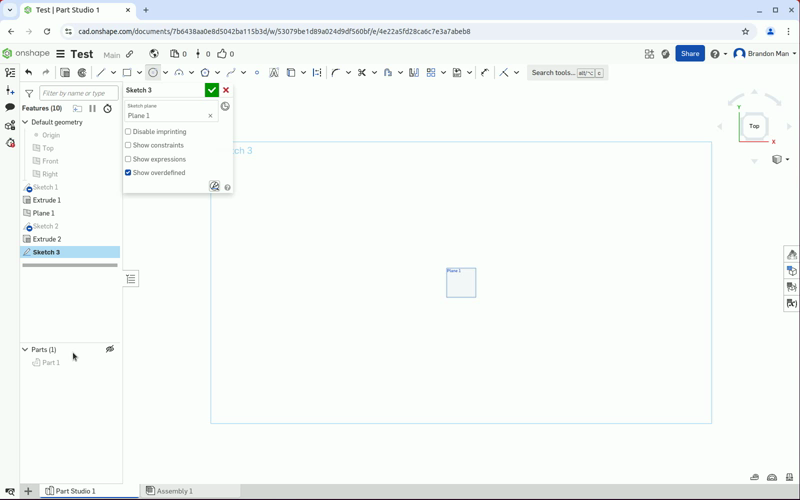
key_down(shift)
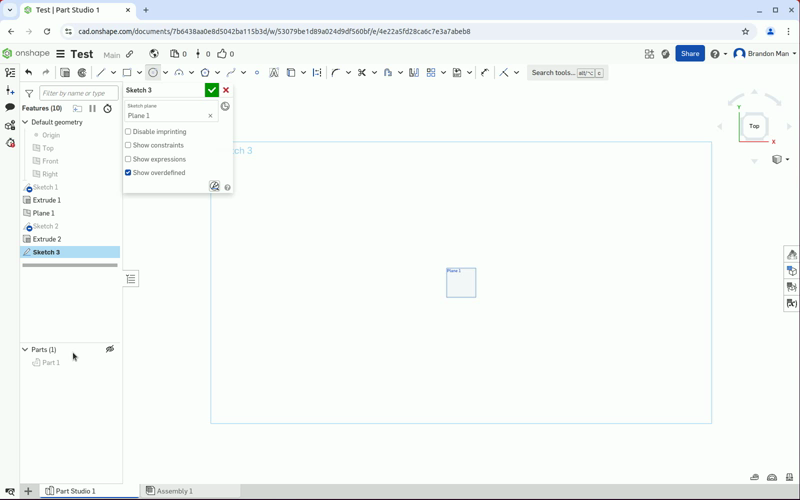
mouse_move(471, 378)
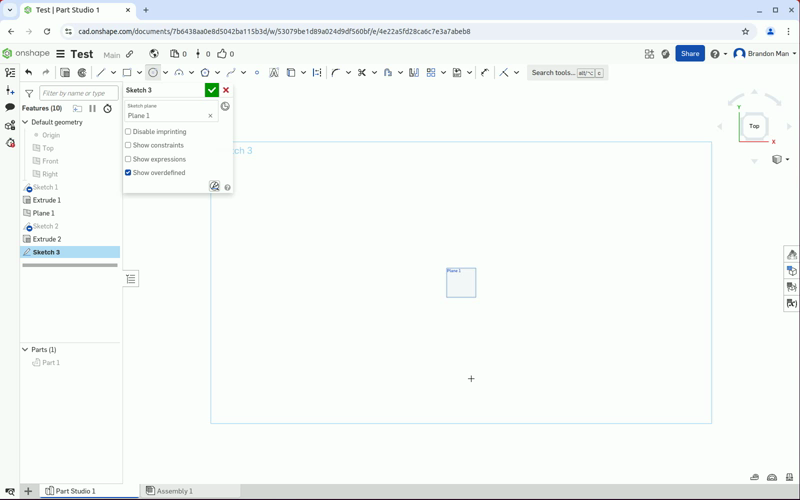
click(471, 378)
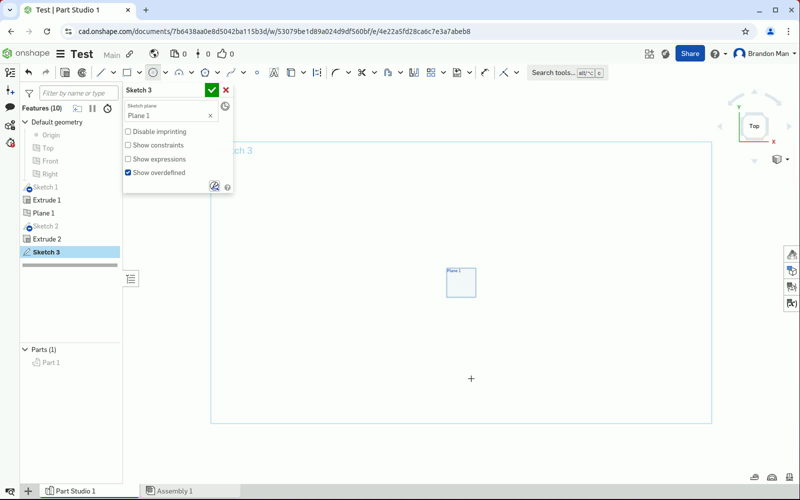
key_up(shift)
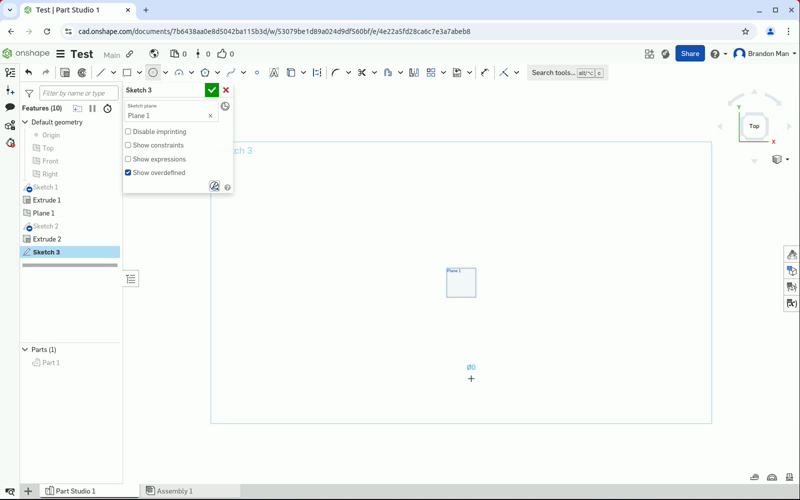
mouse_move(476, 378)
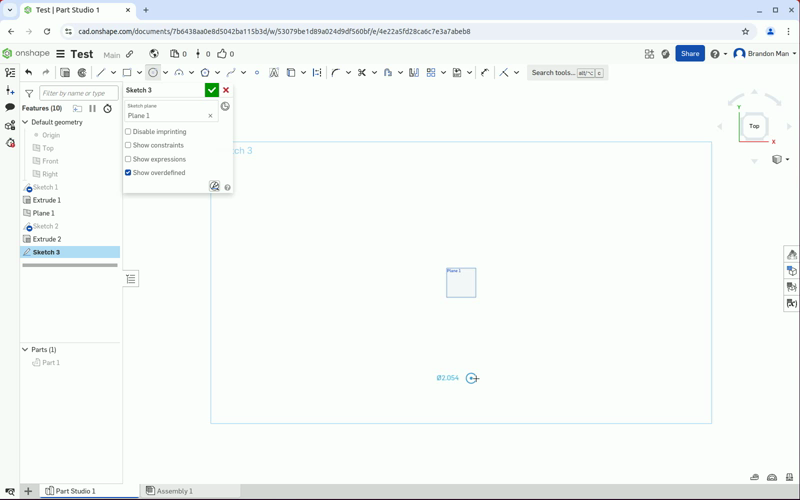
click(476, 378)
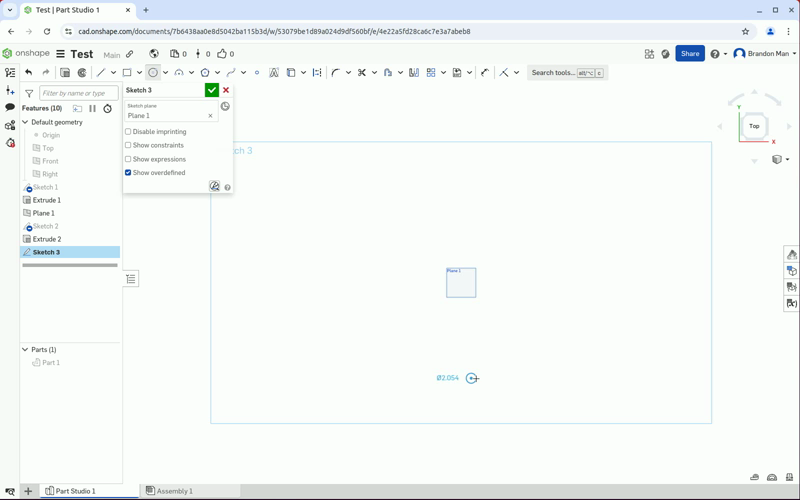
key(esc)
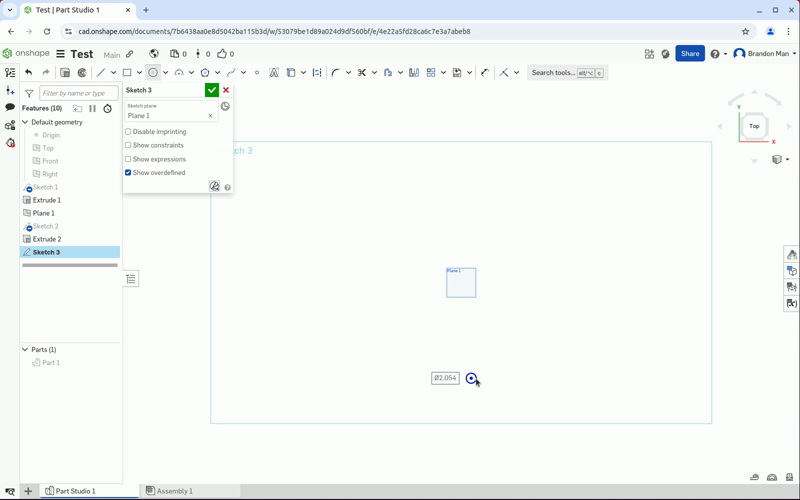
mouse_move(474, 381)
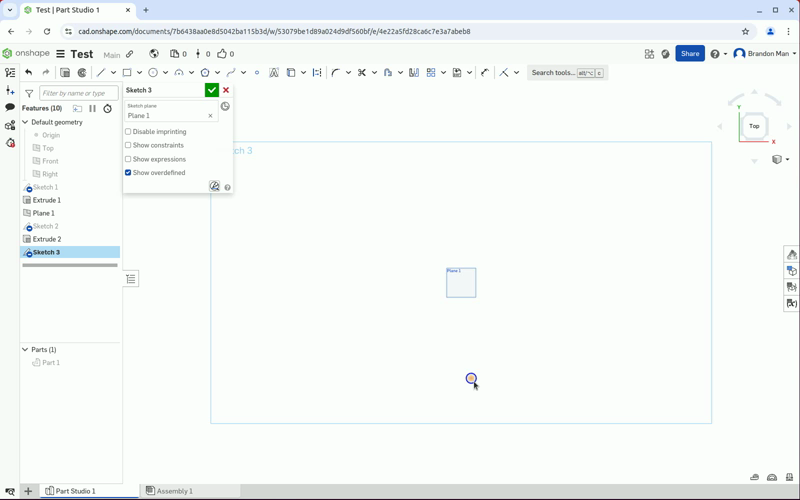
scroll(6)
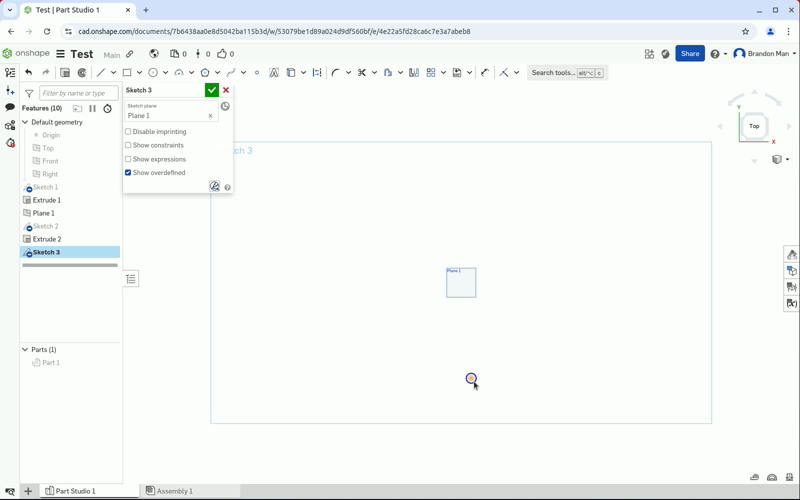
scroll(6)
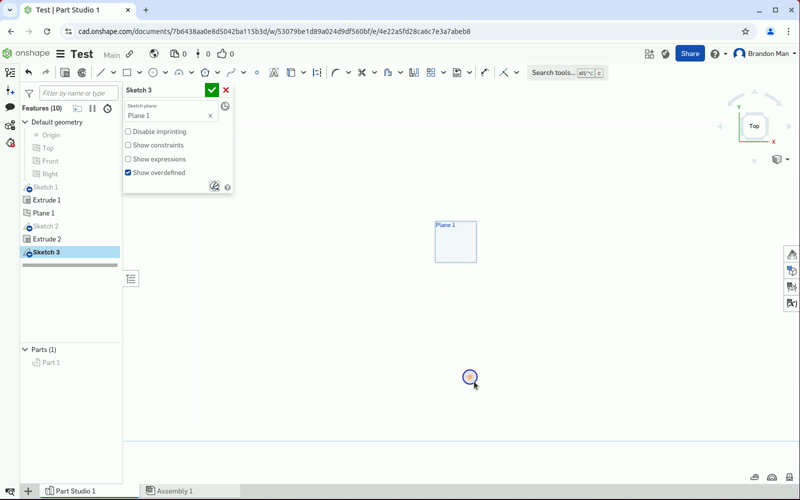
scroll(6)
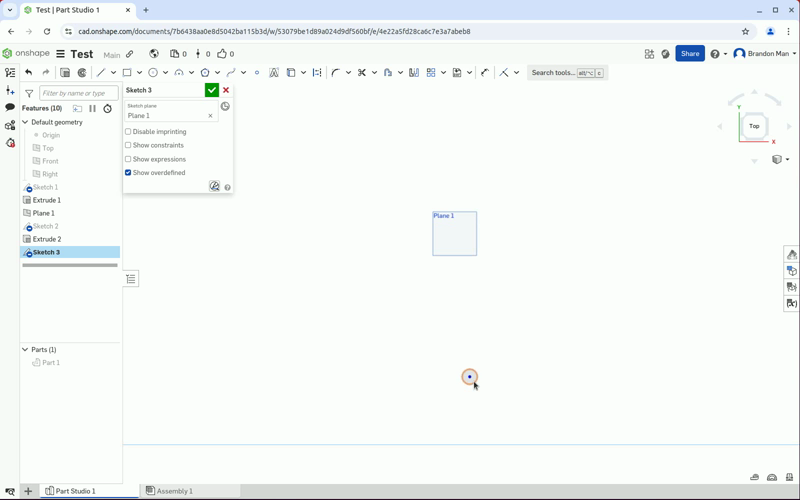
scroll(6)
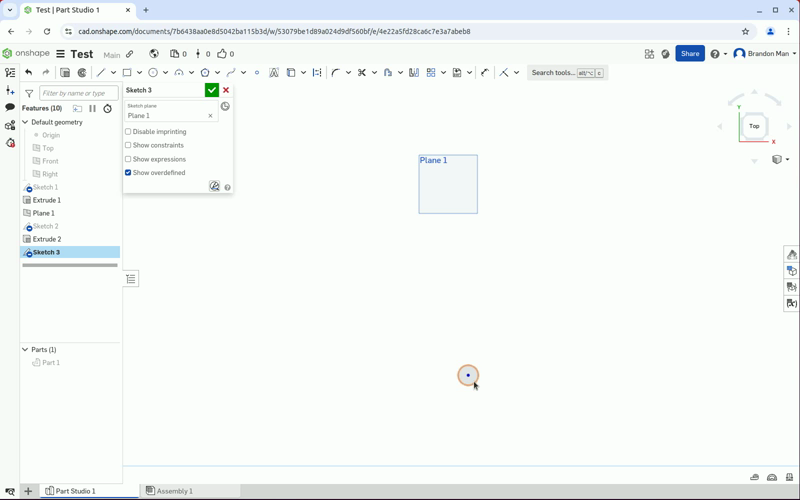
scroll(6)
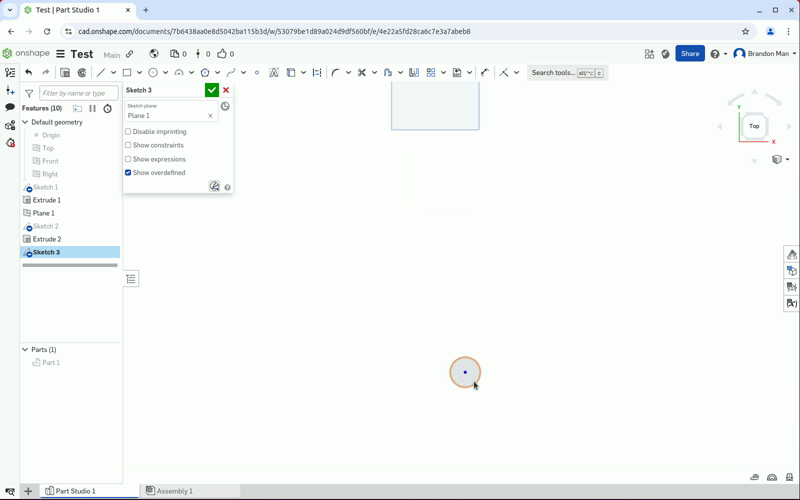
scroll(6)
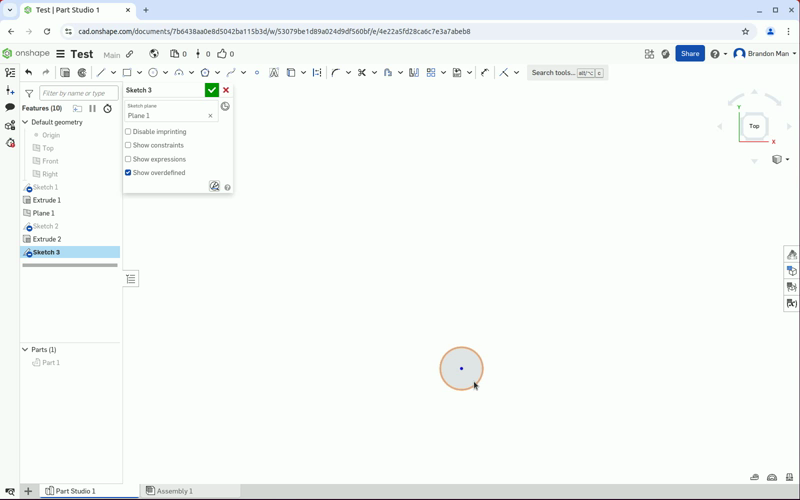
scroll(6)
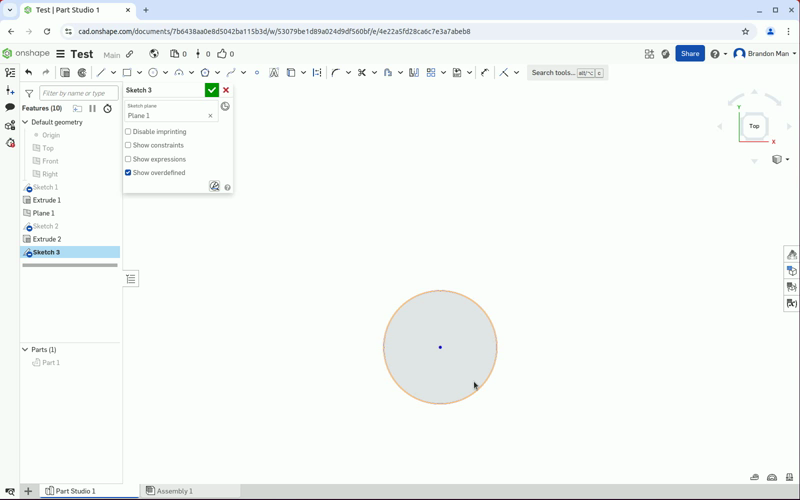
click(474, 381)
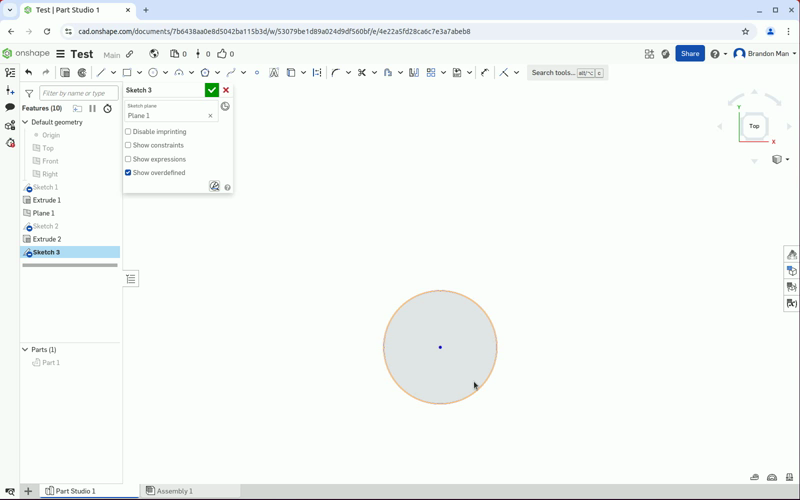
scroll(-6)
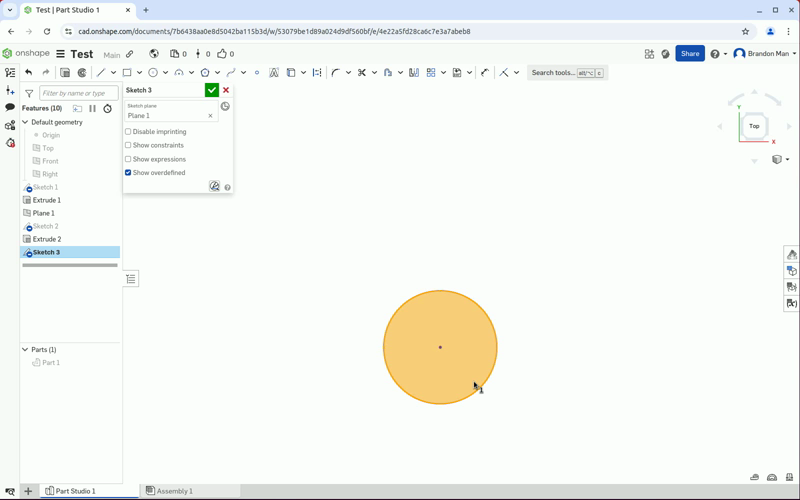
scroll(-6)
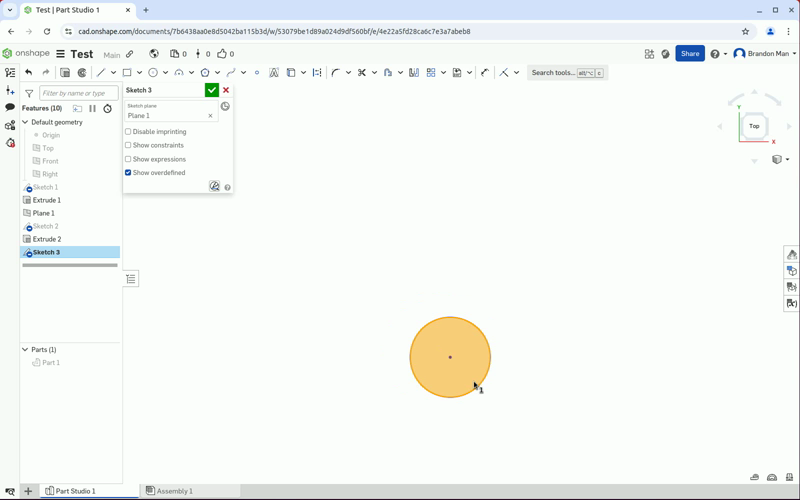
scroll(-6)
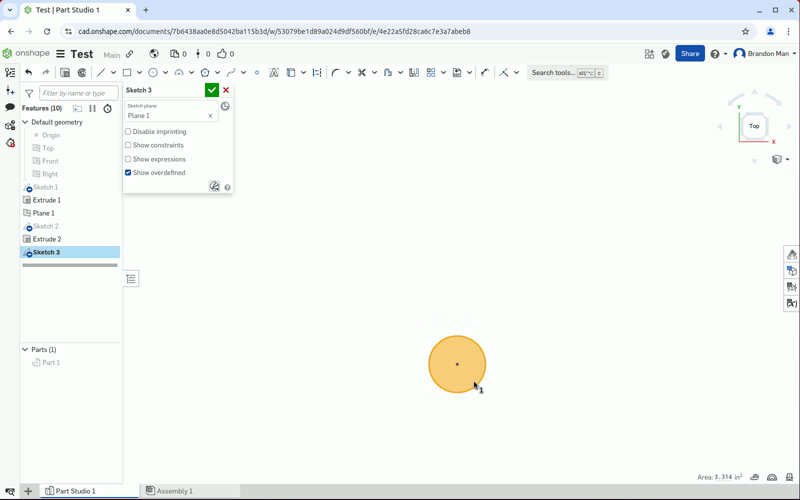
scroll(-6)
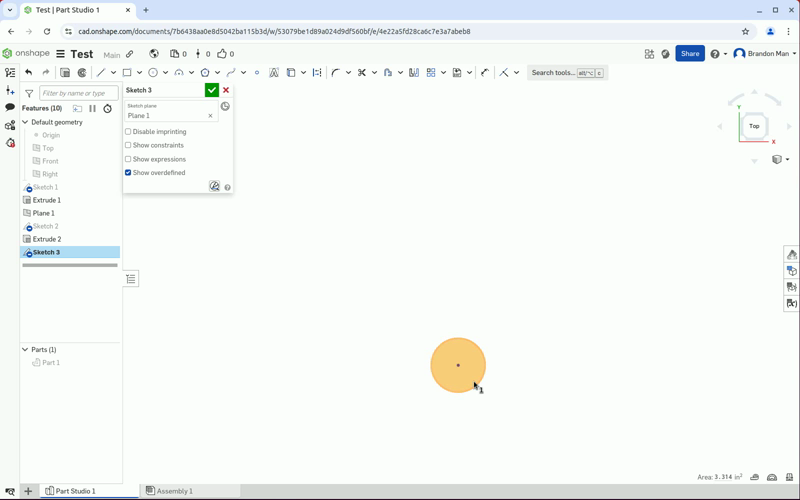
scroll(-6)
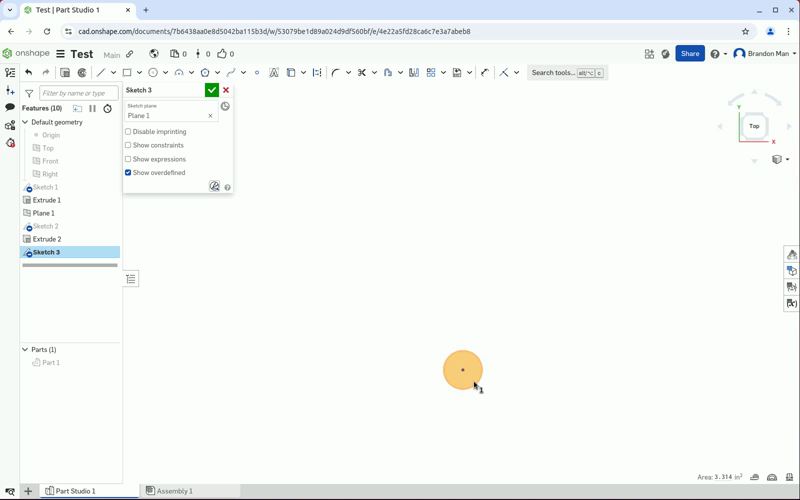
scroll(-6)
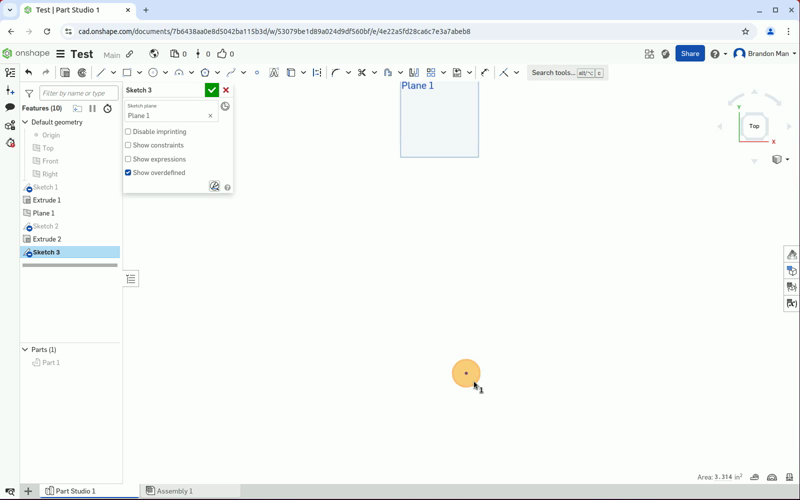
scroll(-6)
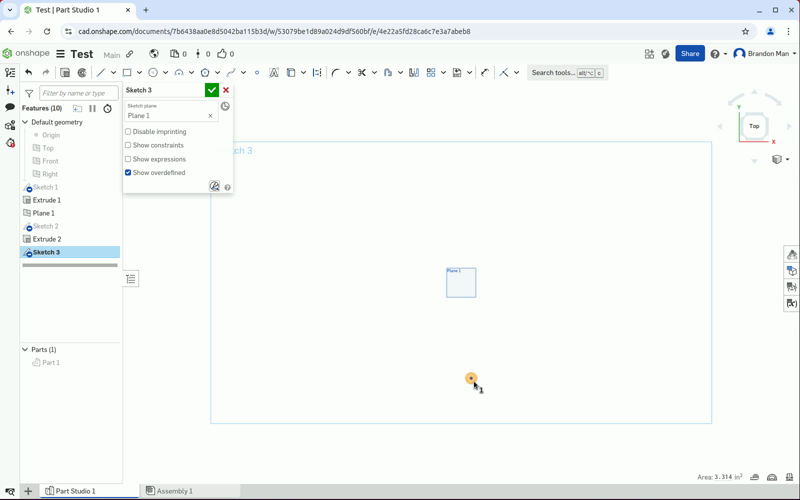
mouse_move(73, 352)
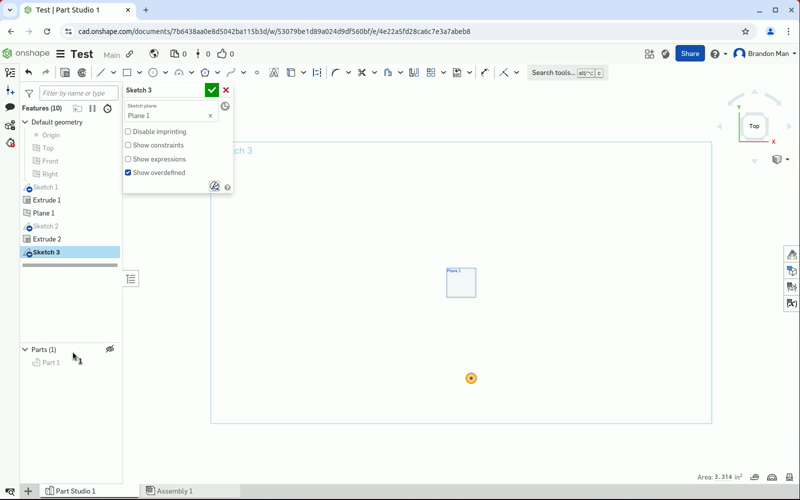
key(shift+y)
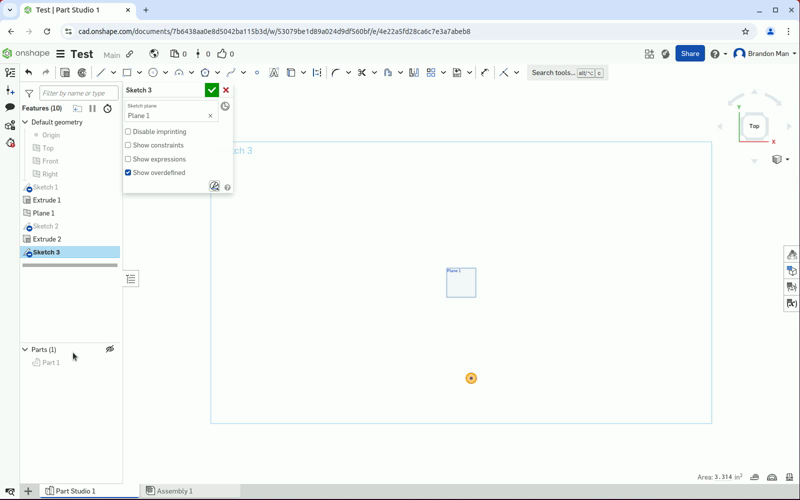
key(shift+e)
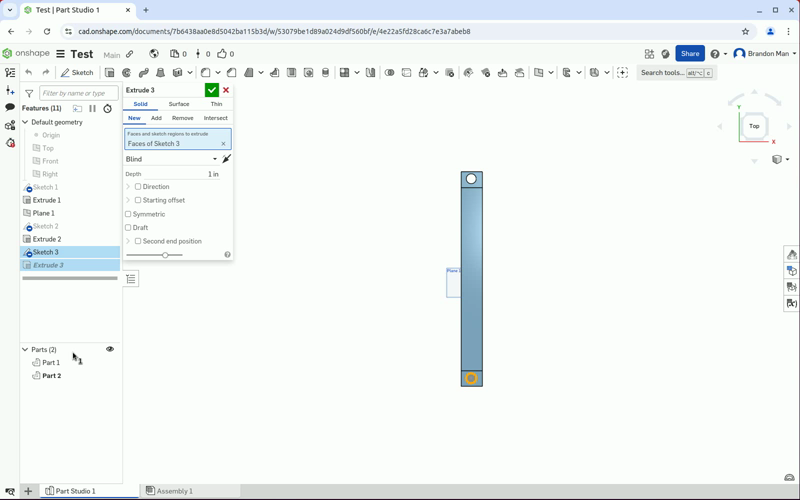
mouse_move(143, 106)
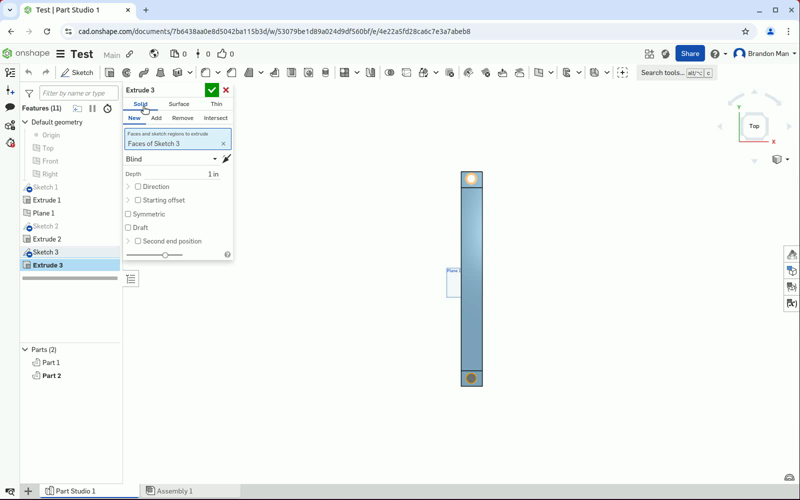
click(143, 106)
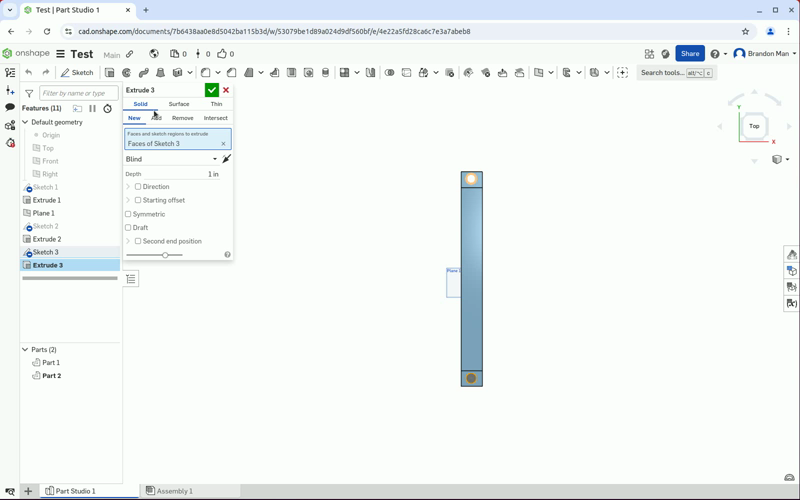
mouse_move(186, 120)
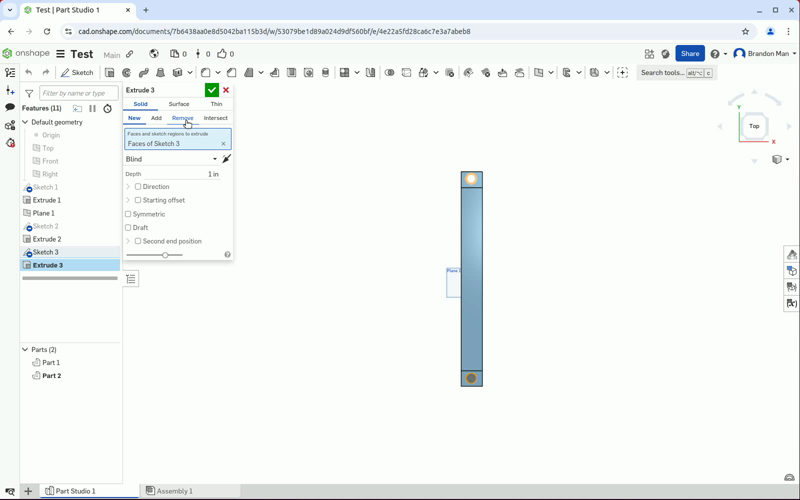
click(186, 120)
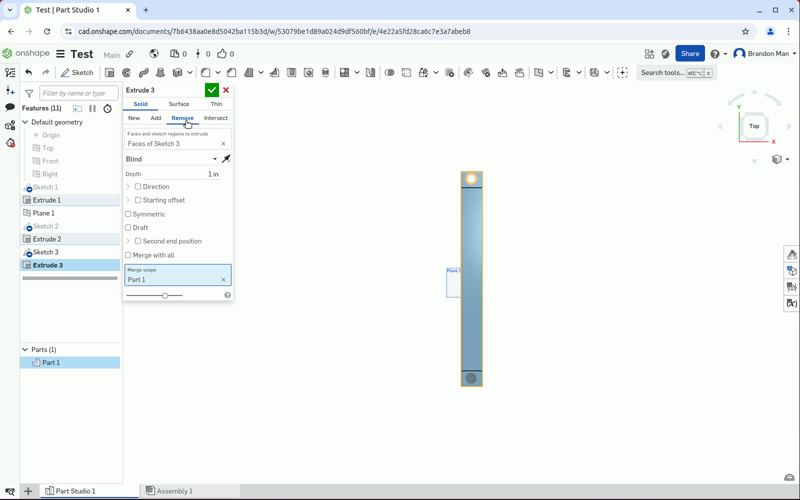
key(tab, 4)
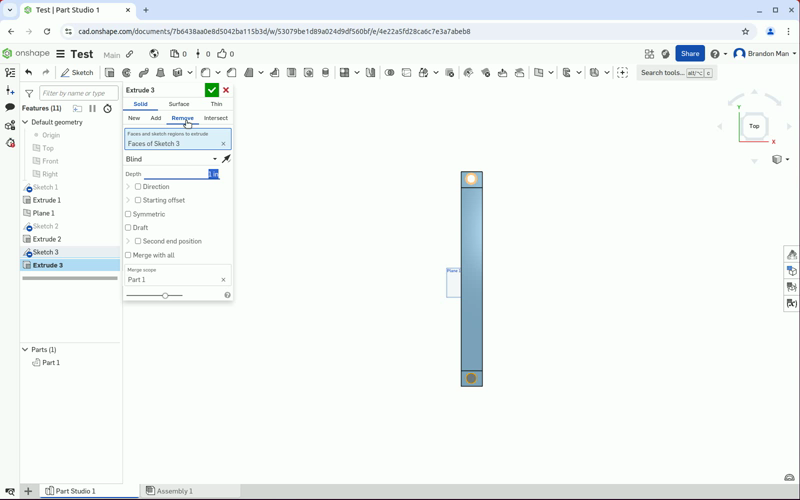
text(10.832)
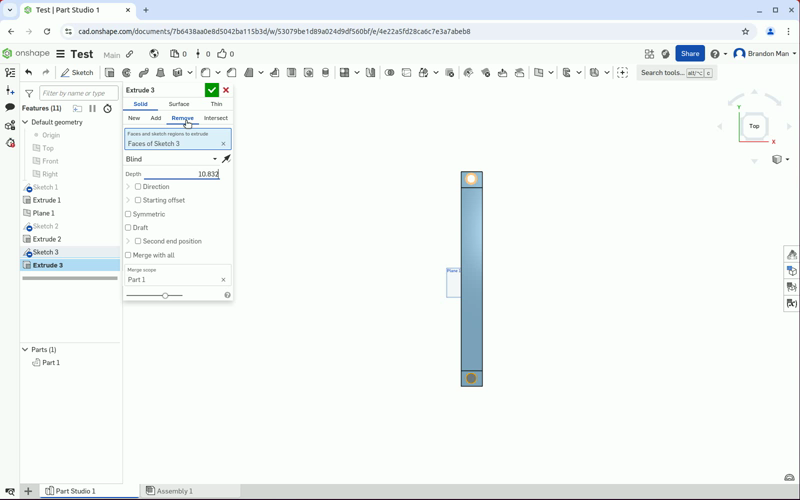
key(tab, 6)
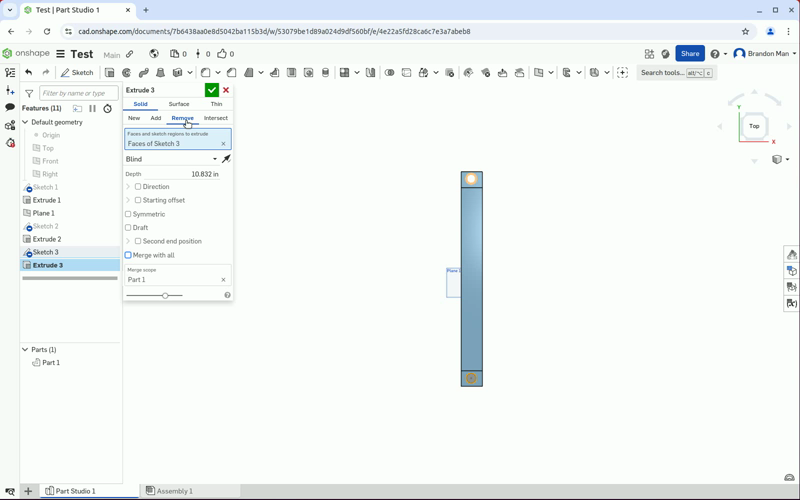
key(space)
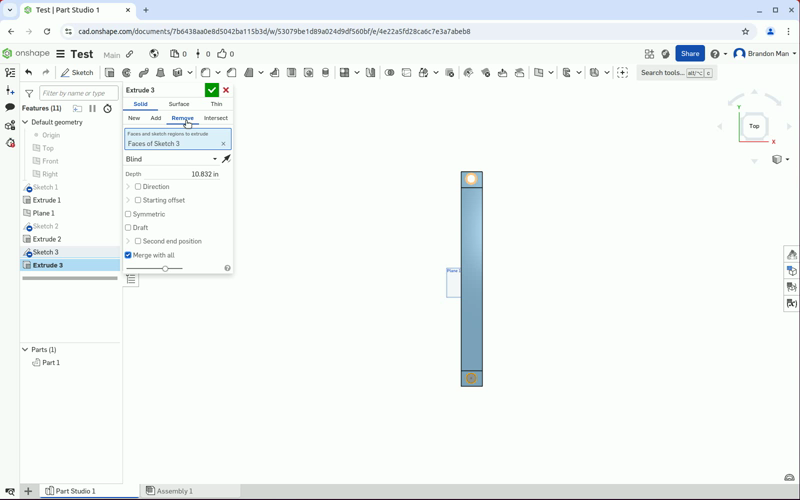
key(enter)
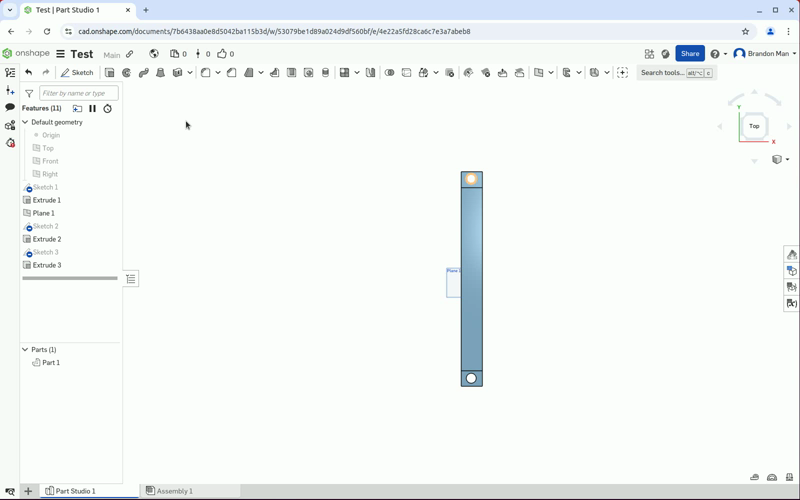
key(shift+h)
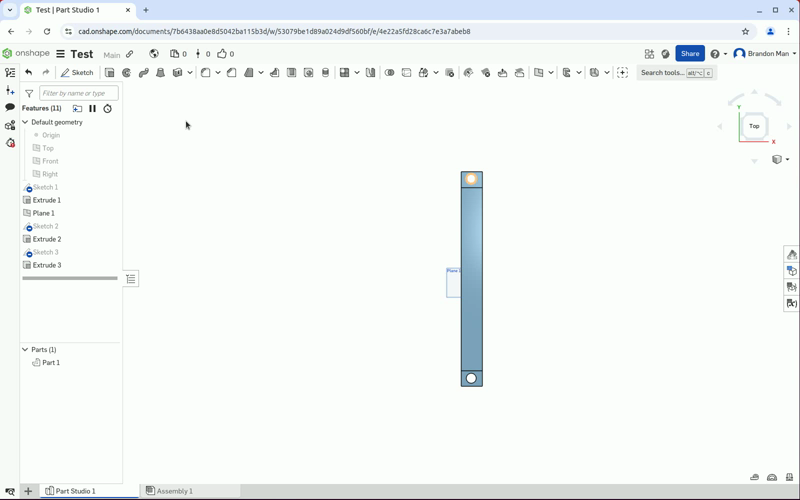
key(shift+h)
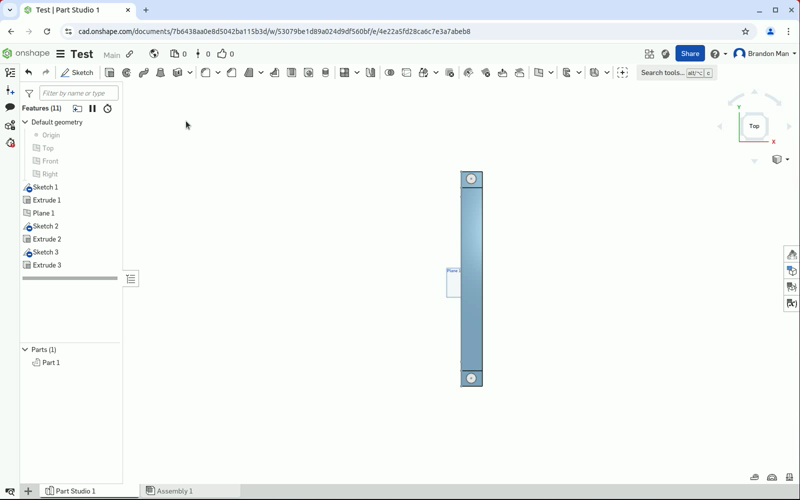
key(shift+7)
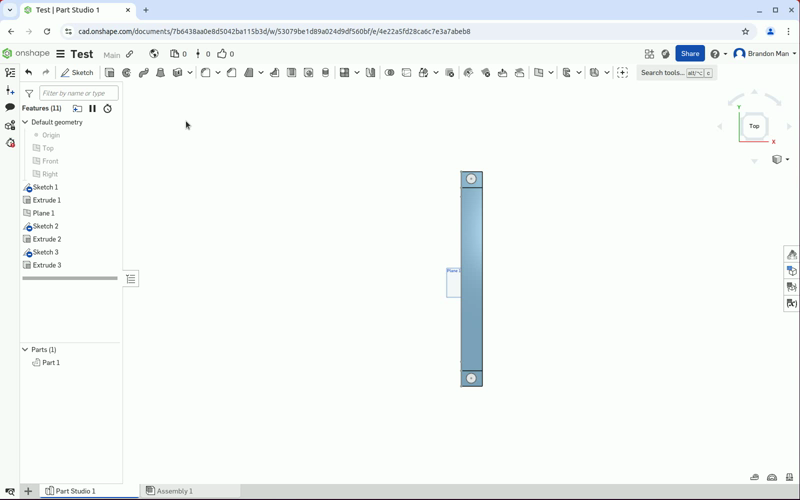
key(up, 3)
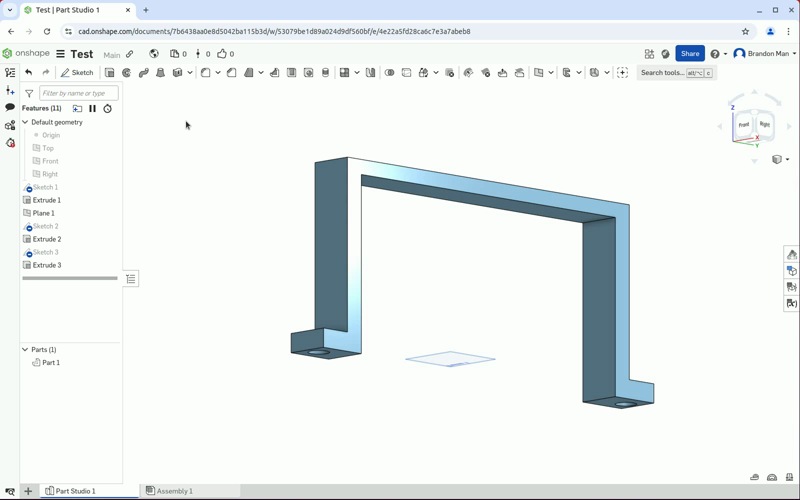
key(left, 3)
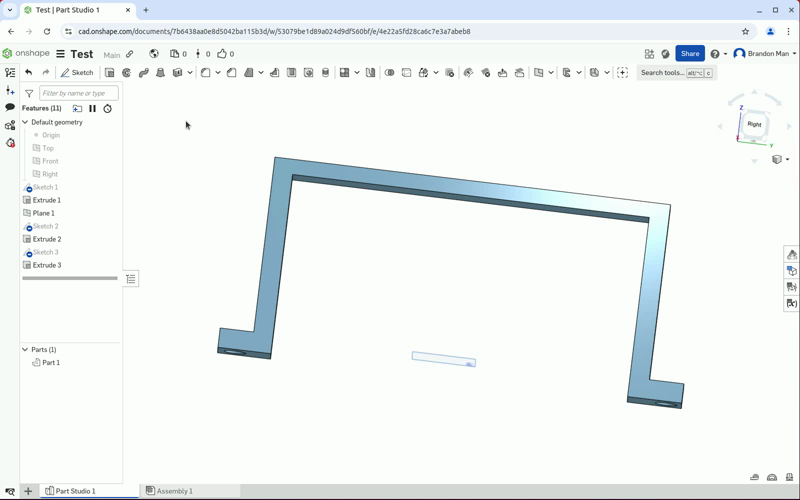
key(right, 3)
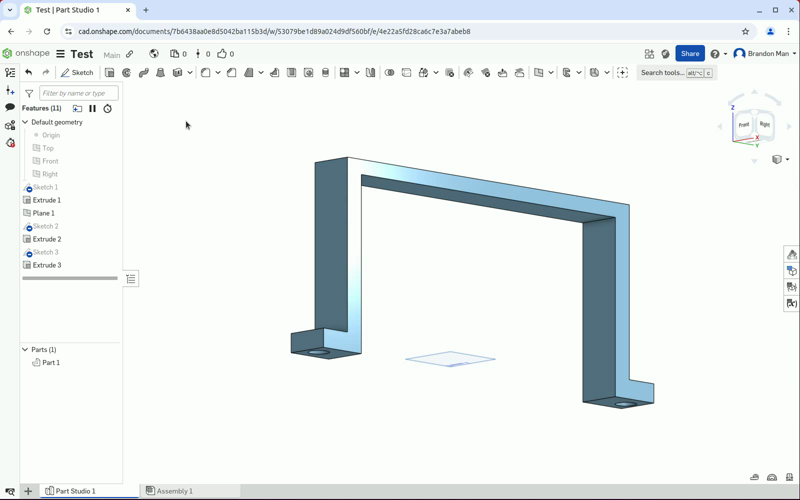
key(down, 3)
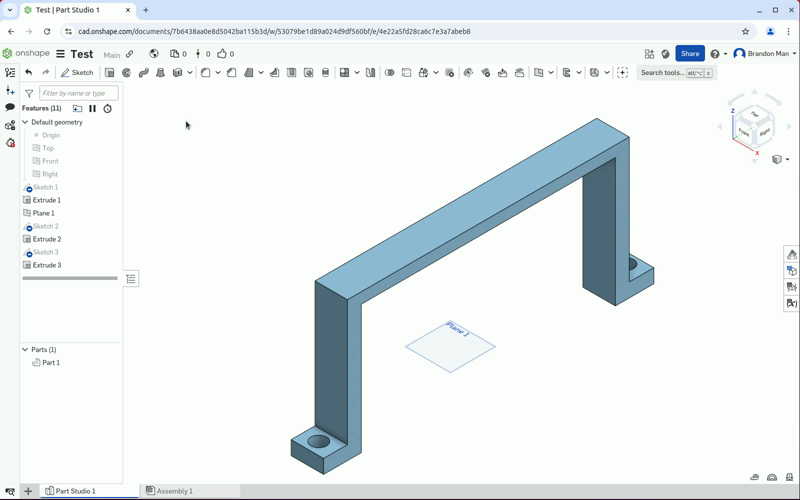
mouse_move(73, 189)
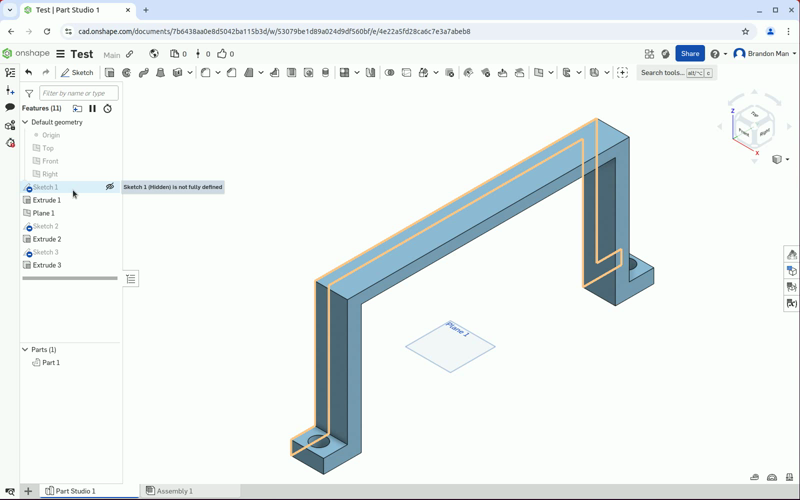
click(73, 189)